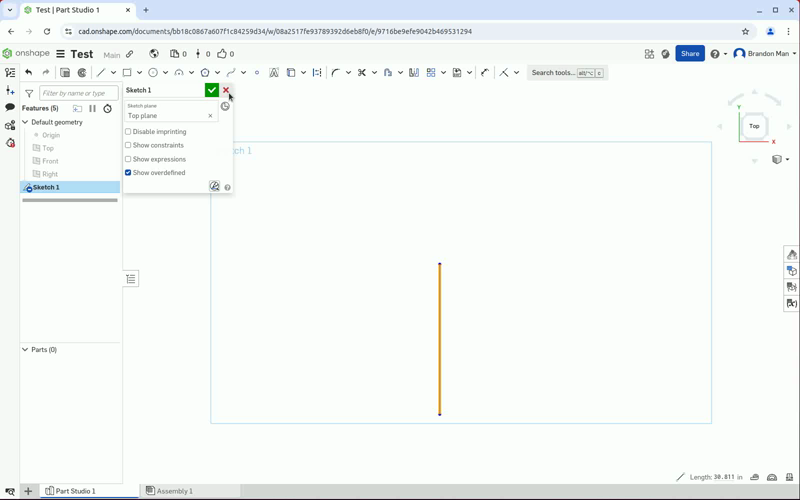
key(shift+h)
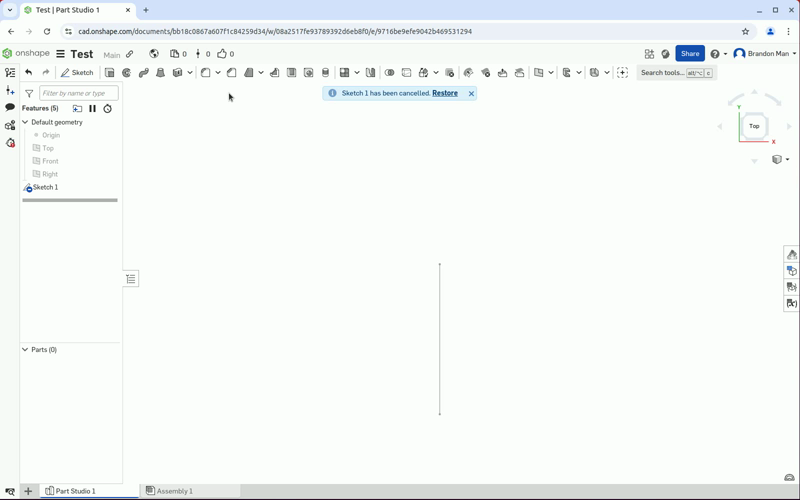
mouse_move(73, 352)
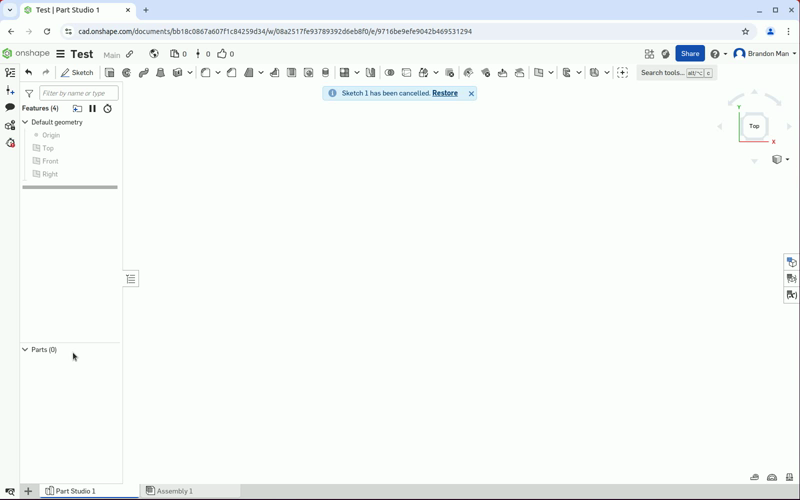
key(y)
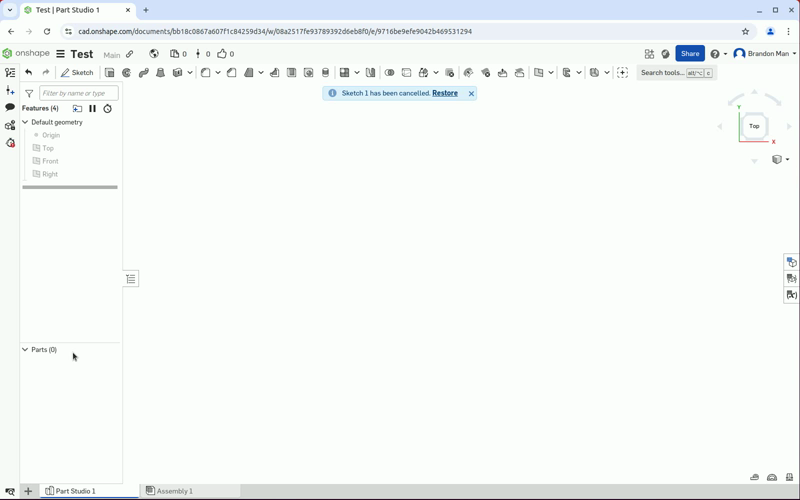
key(shift+p)
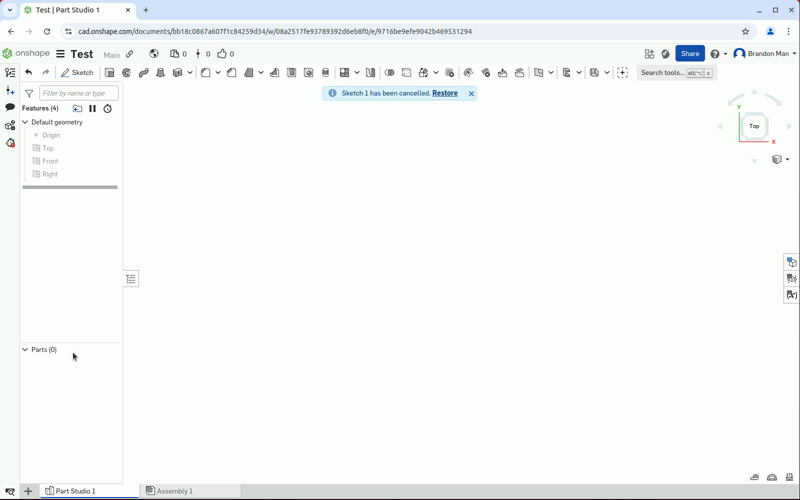
key(space)
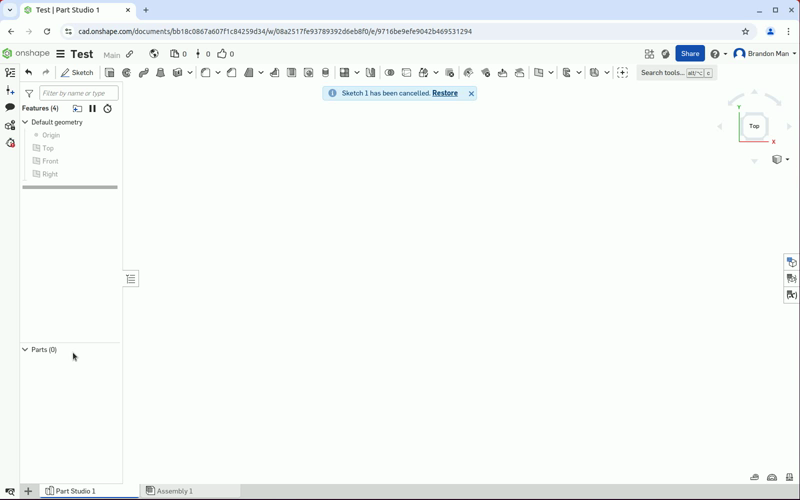
key_down(shift)
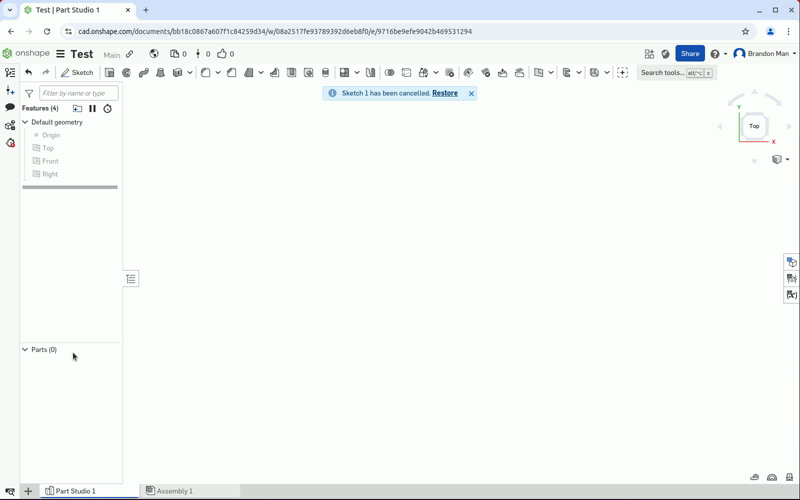
key(up)
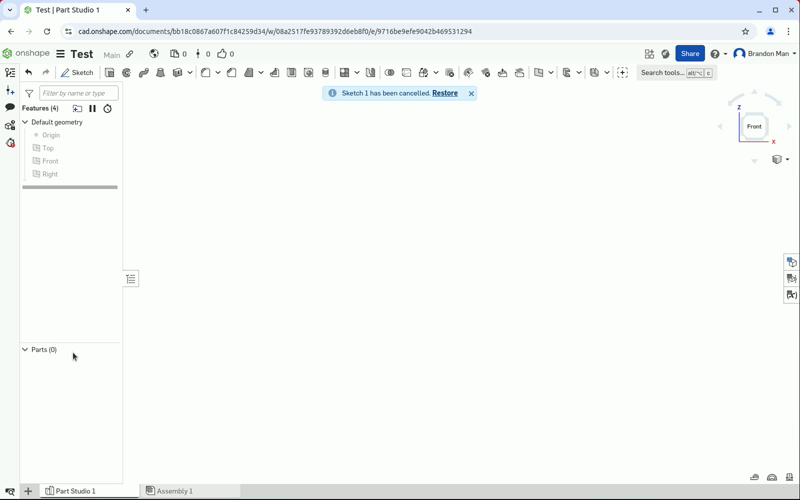
key_up(shift)
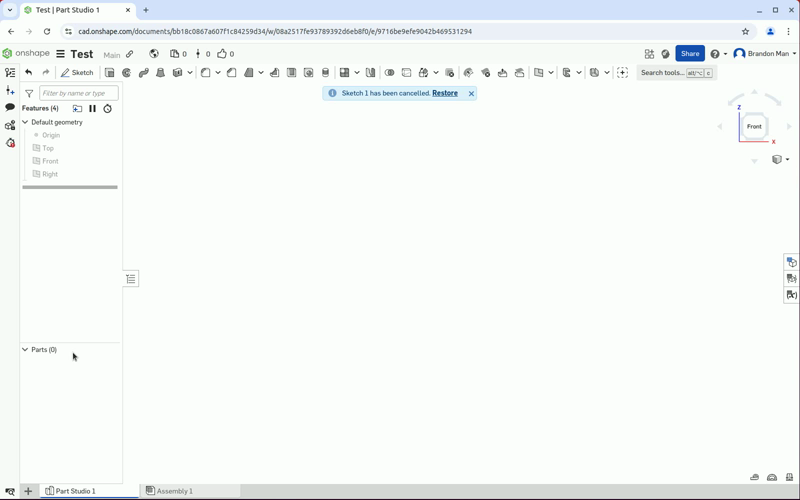
mouse_move(73, 352)
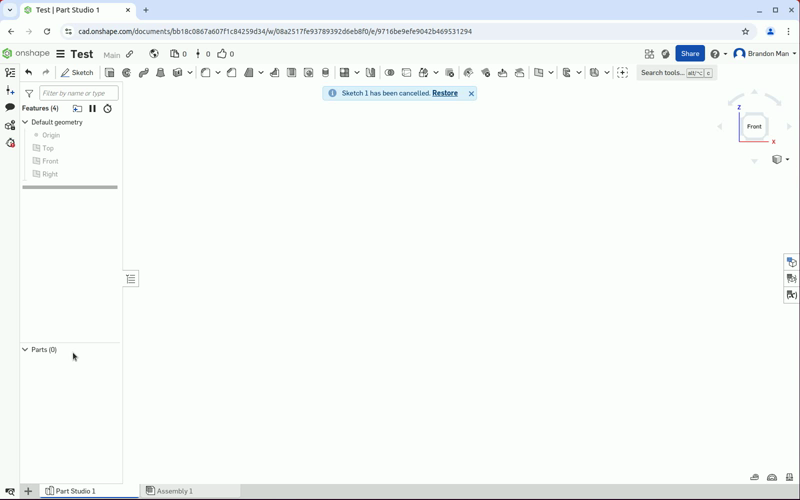
key(shift+y)
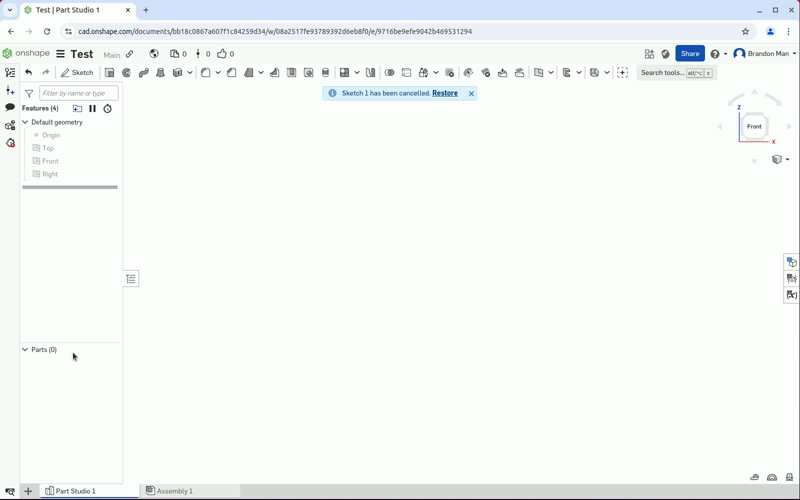
key(shift+s)
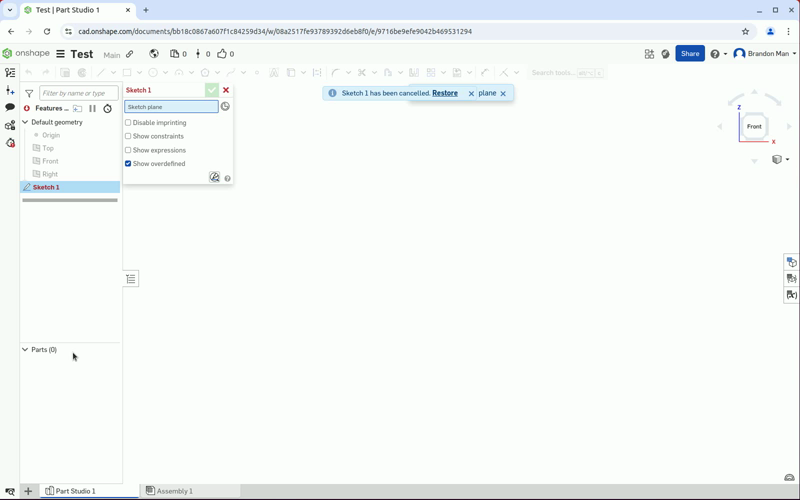
mouse_move(73, 163)
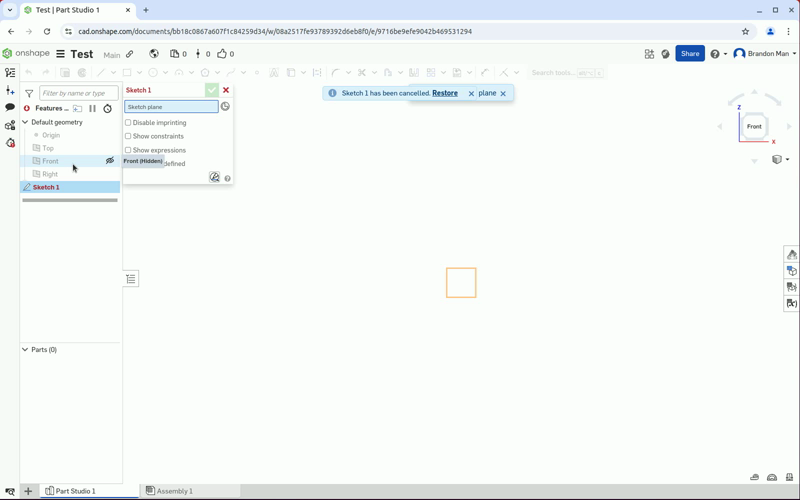
click(73, 163)
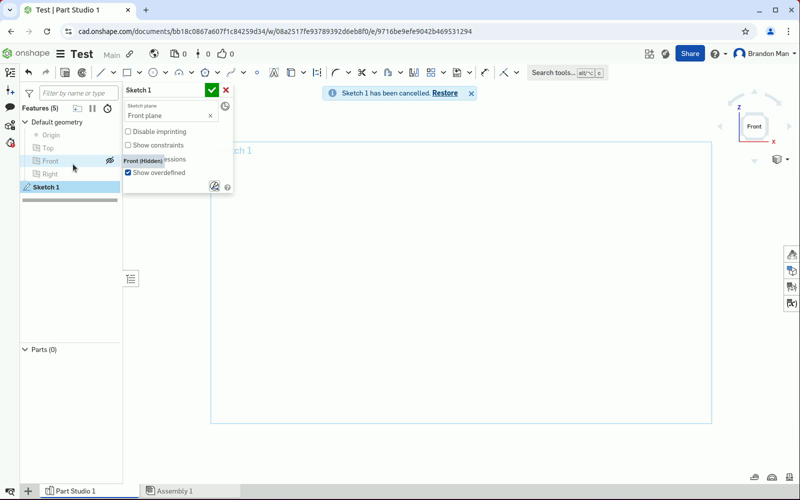
mouse_move(73, 352)
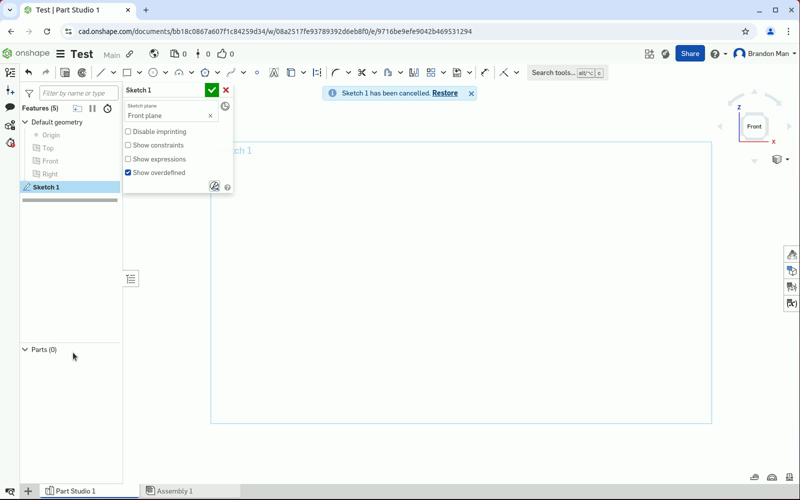
key(y)
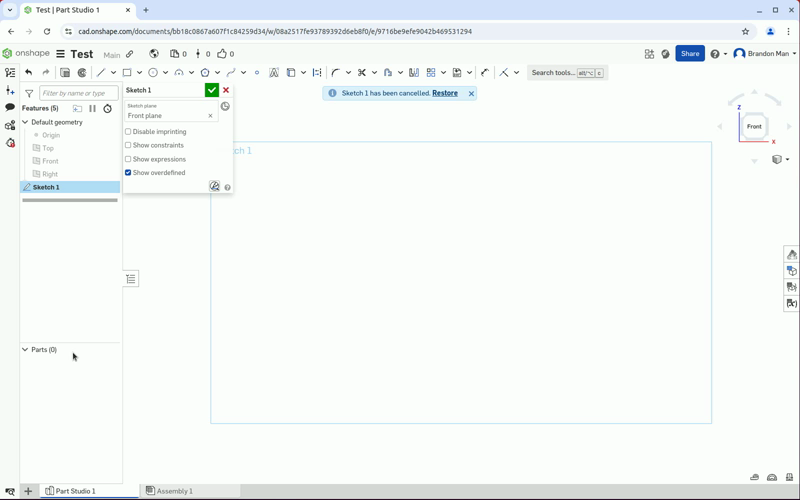
key(c)
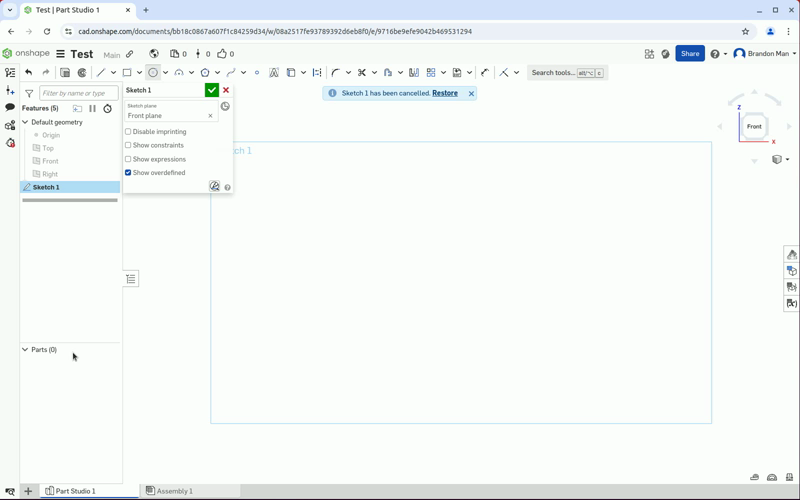
key_down(shift)
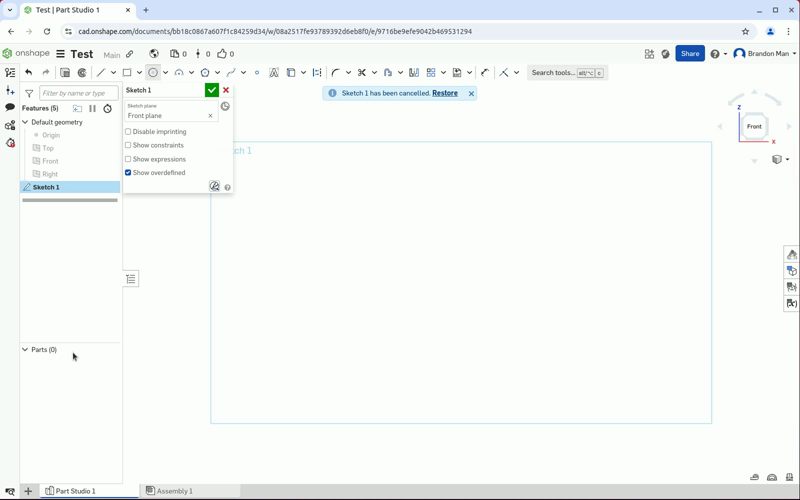
mouse_move(461, 220)
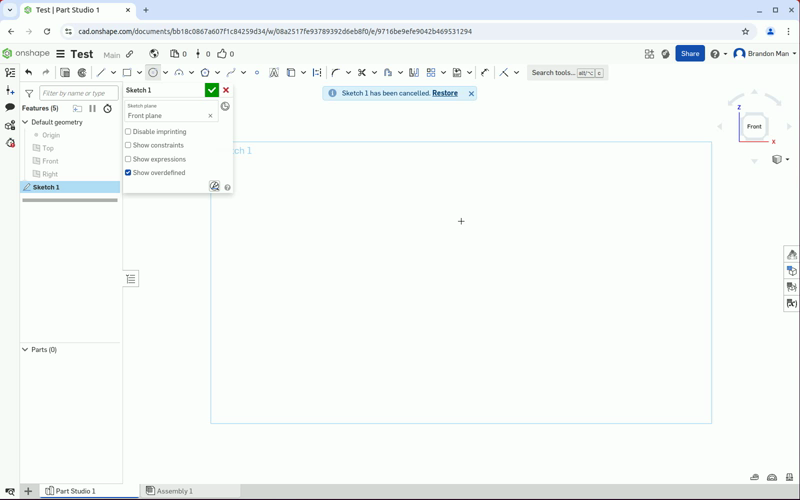
click(461, 220)
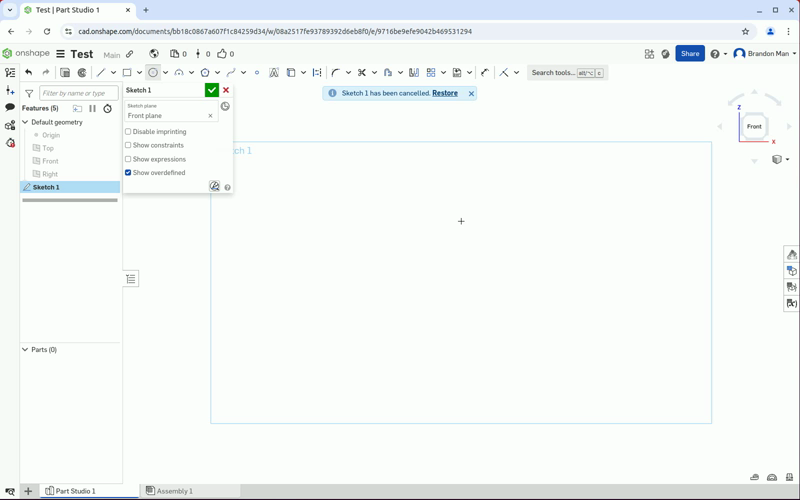
key_up(shift)
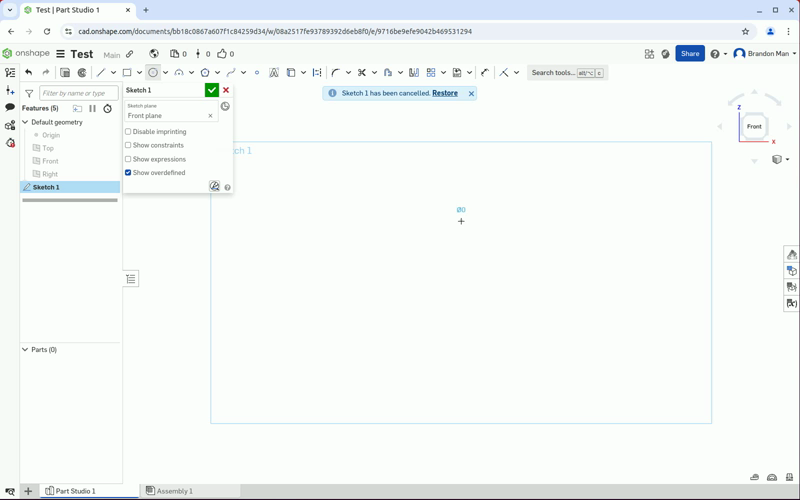
mouse_move(477, 220)
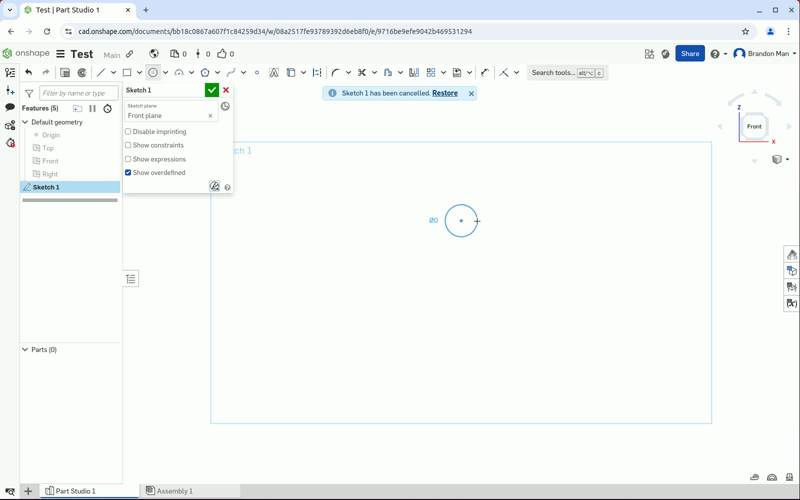
click(477, 220)
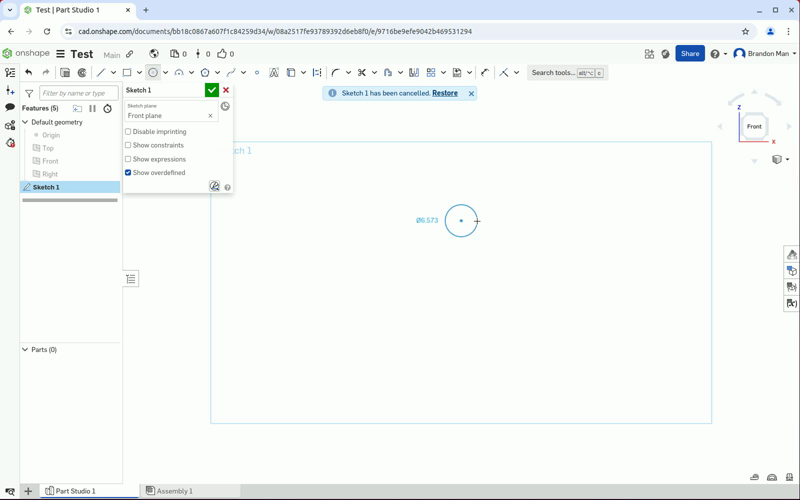
key(esc)
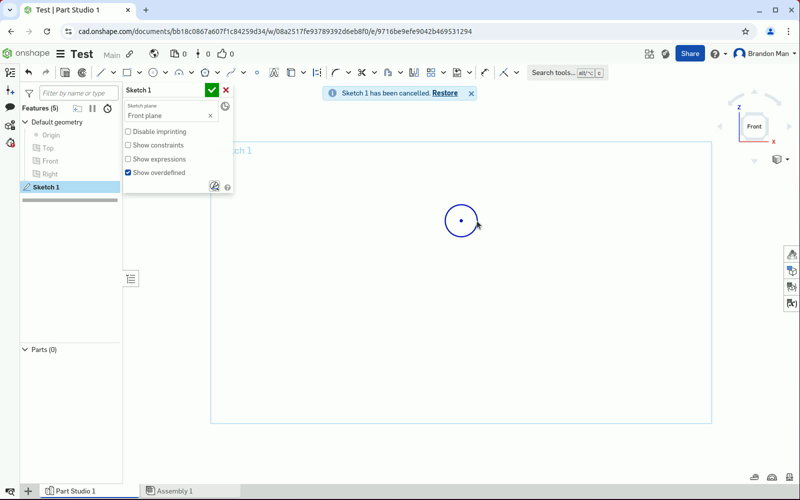
key(c)
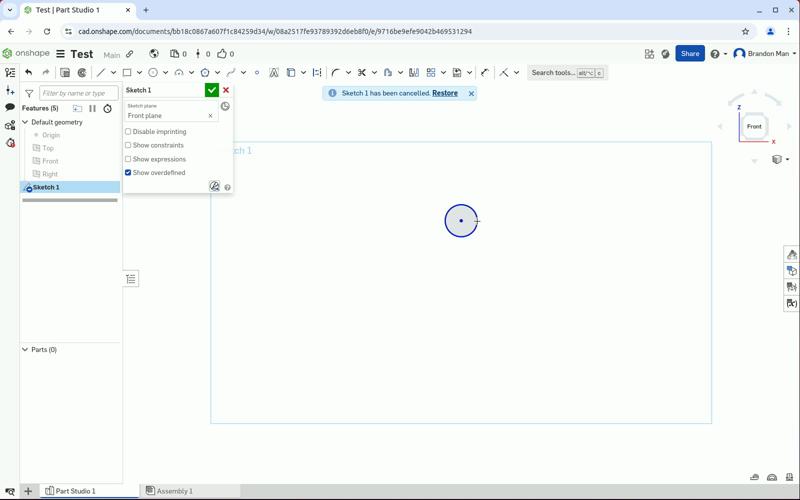
key_down(shift)
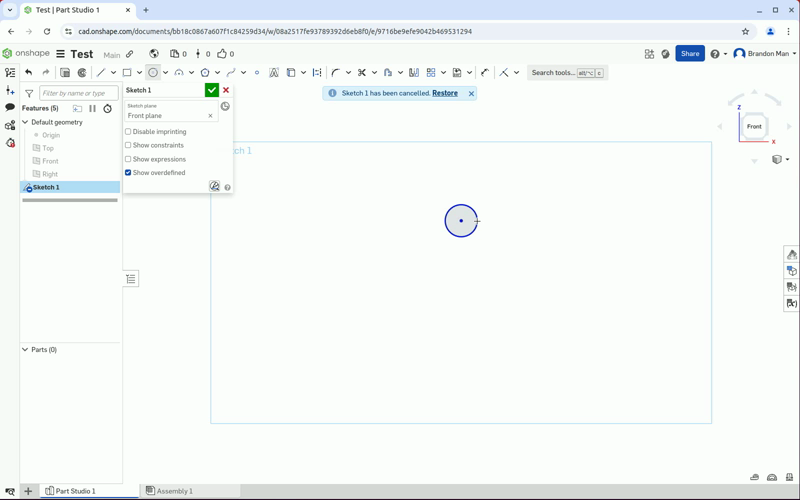
mouse_move(461, 220)
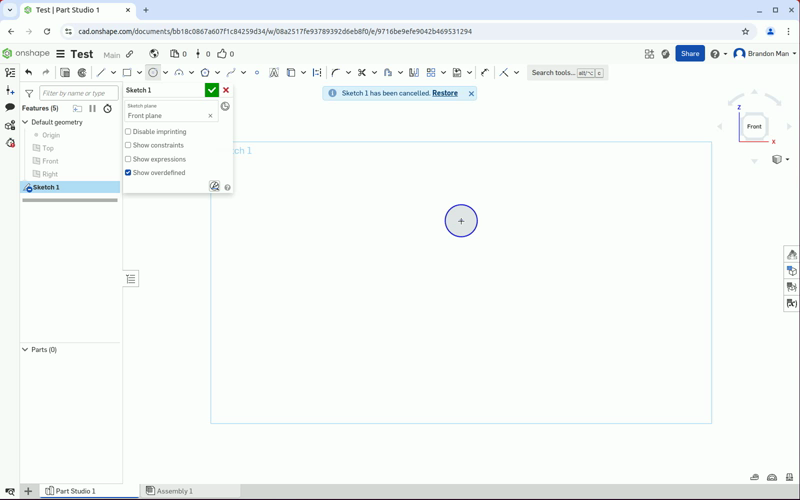
click(461, 220)
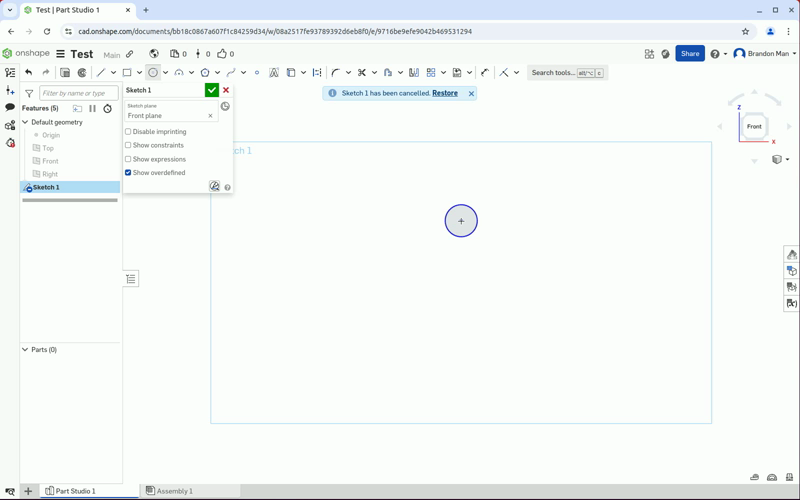
key_up(shift)
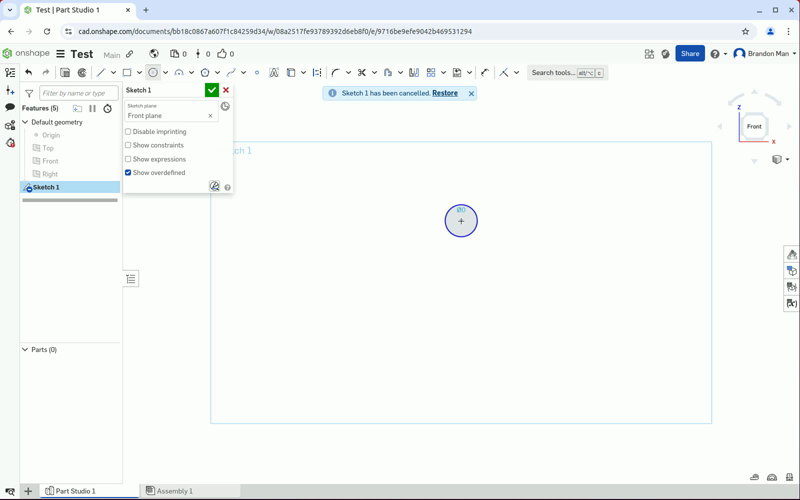
mouse_move(464, 220)
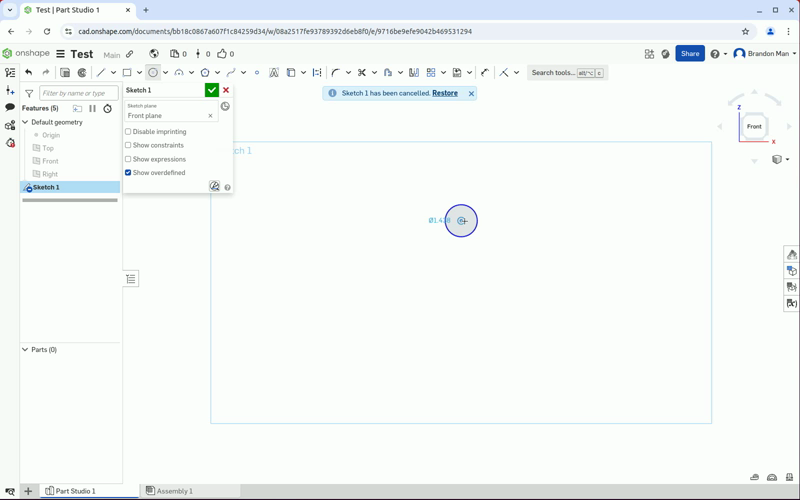
scroll(6)
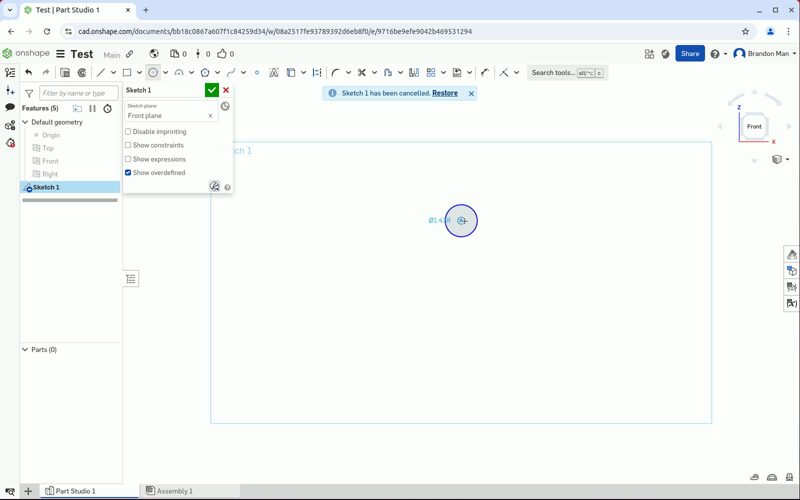
scroll(6)
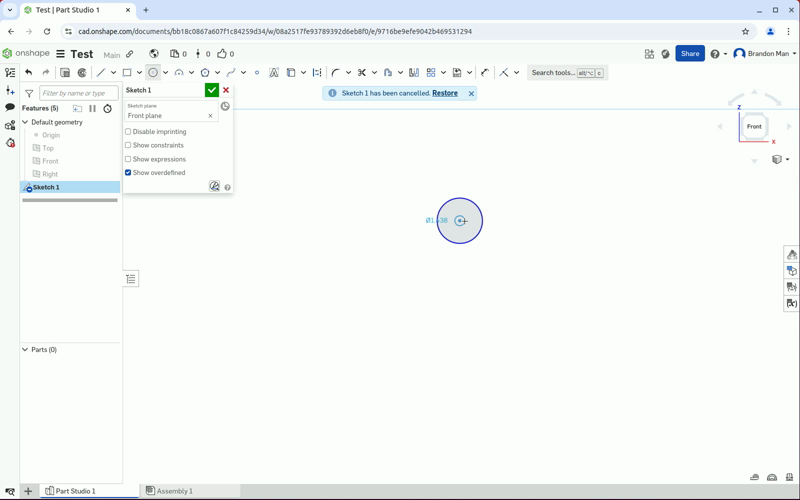
scroll(6)
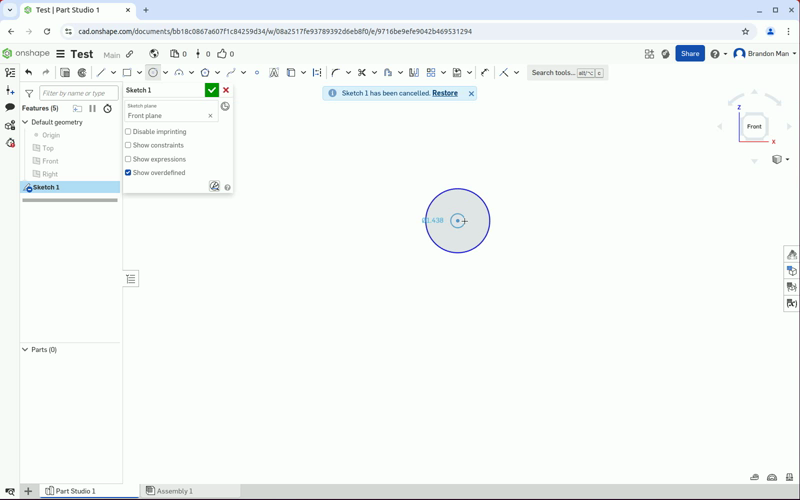
scroll(6)
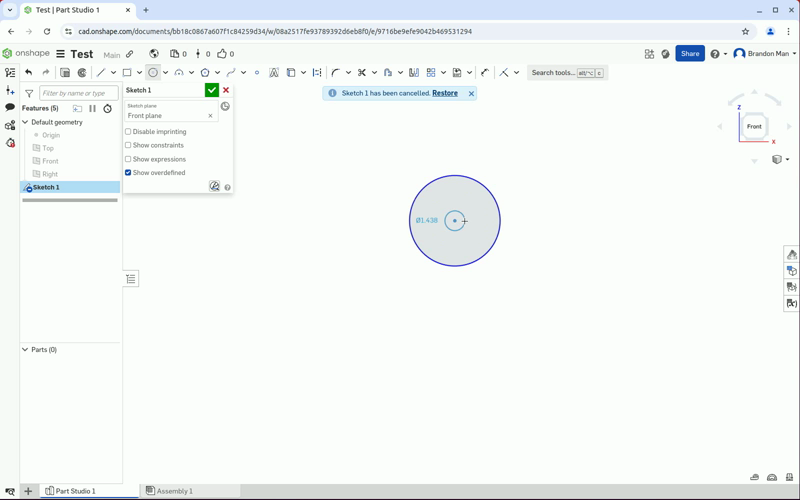
scroll(6)
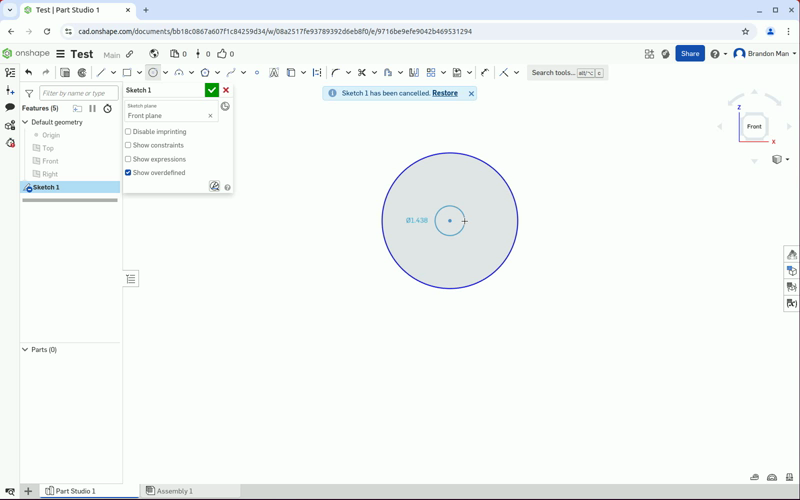
scroll(6)
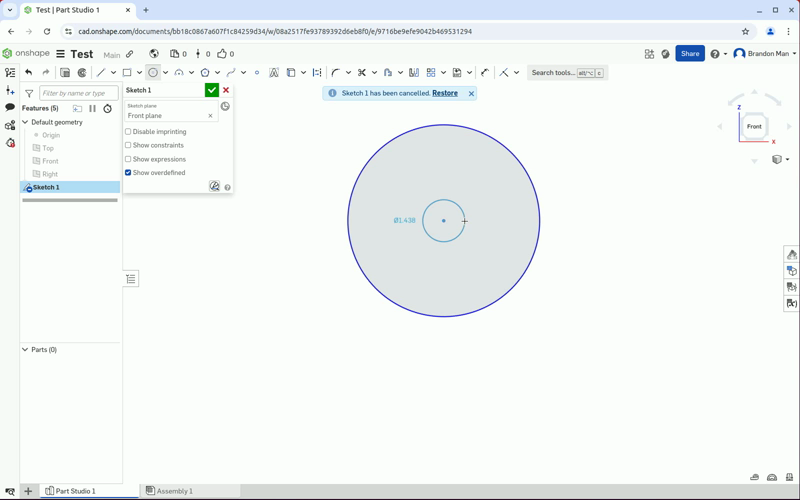
scroll(6)
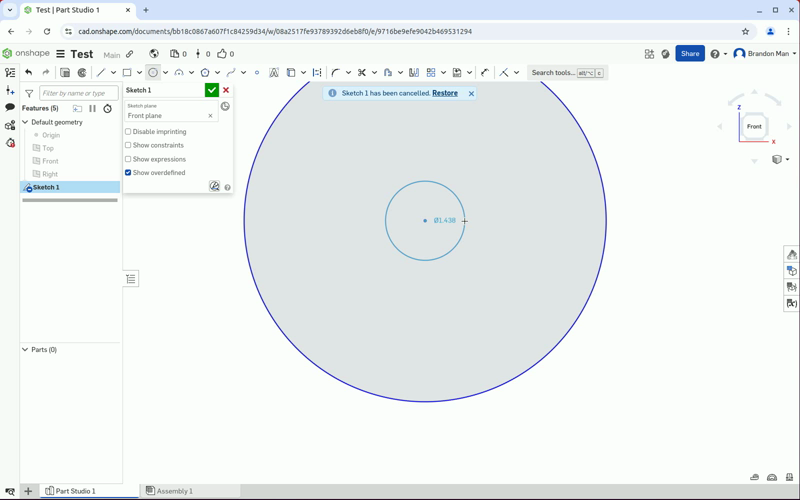
click(464, 220)
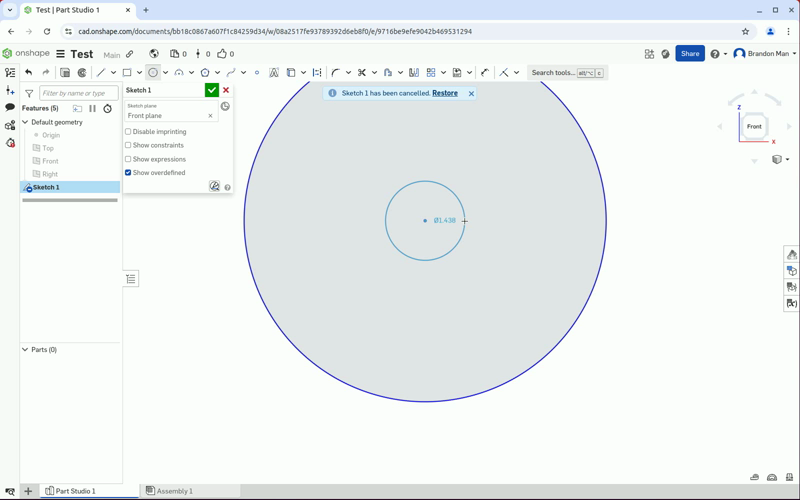
scroll(-6)
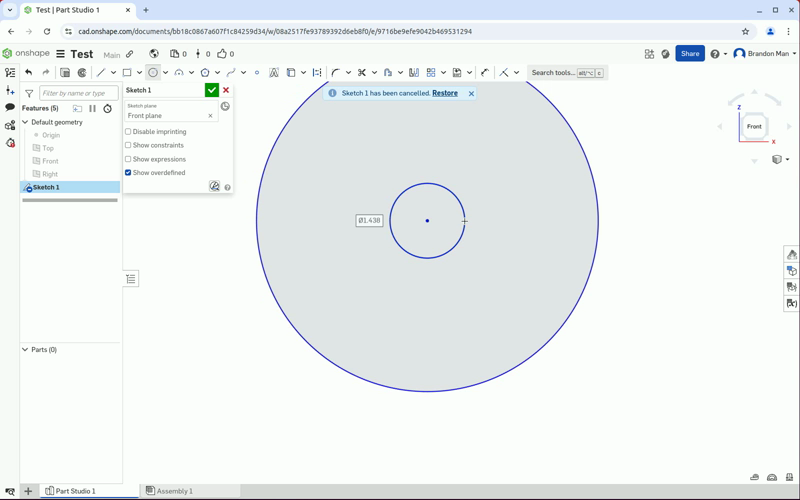
scroll(-6)
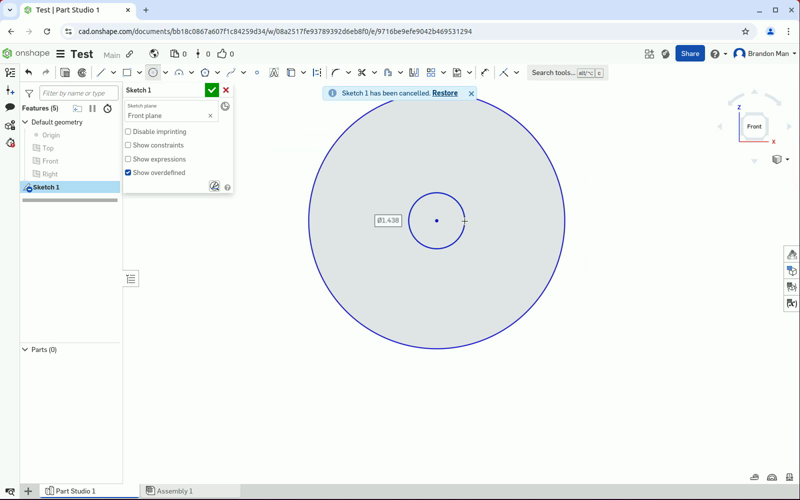
scroll(-6)
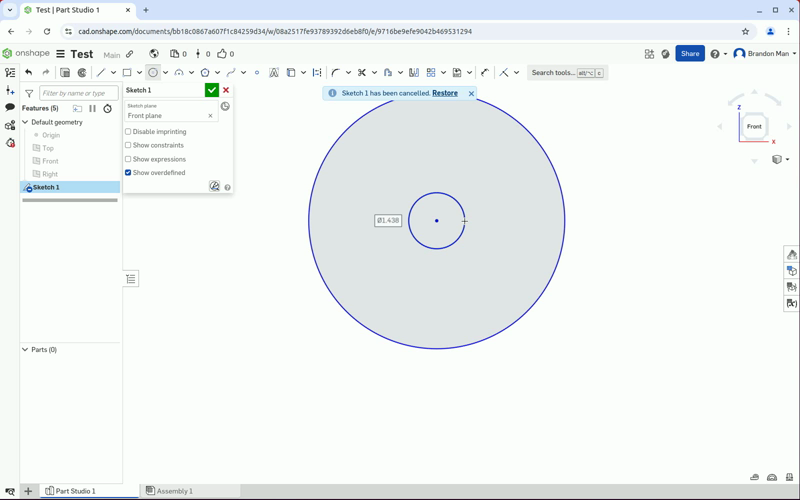
scroll(-6)
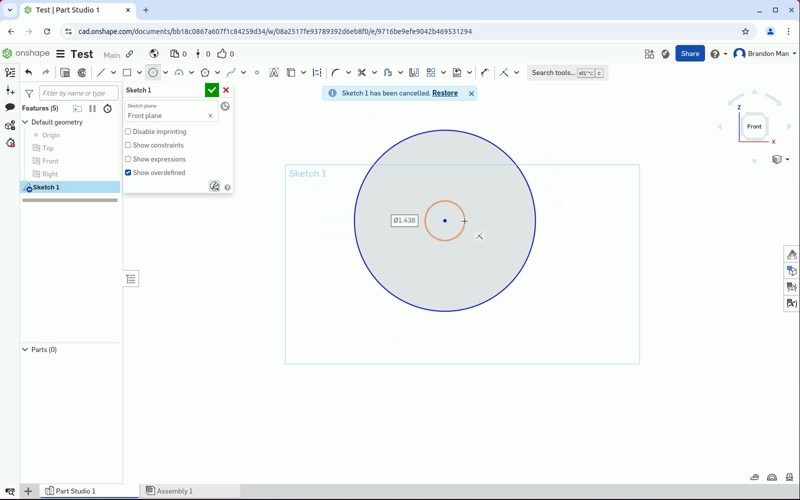
scroll(-6)
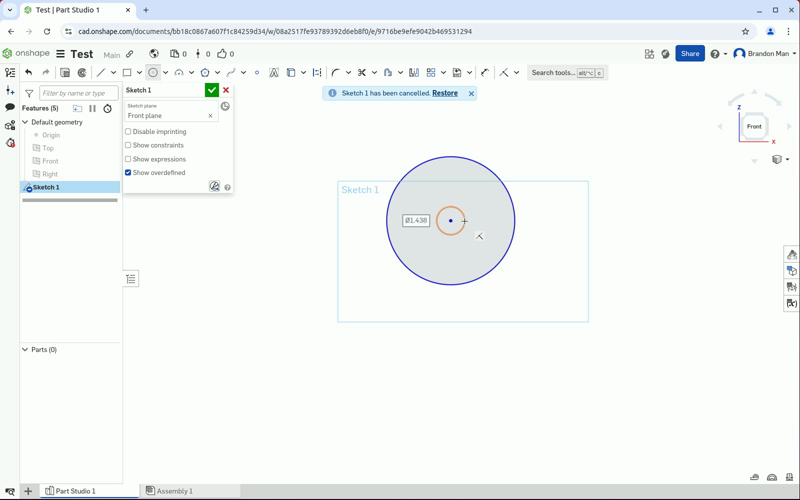
scroll(-6)
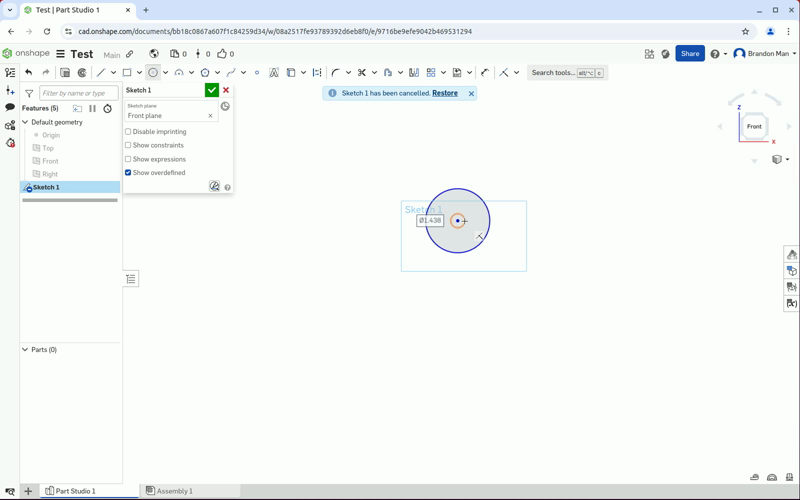
scroll(-6)
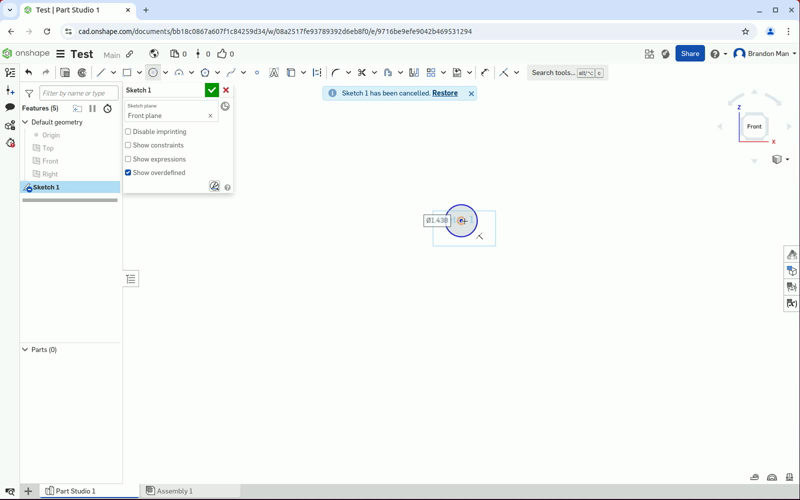
key(esc)
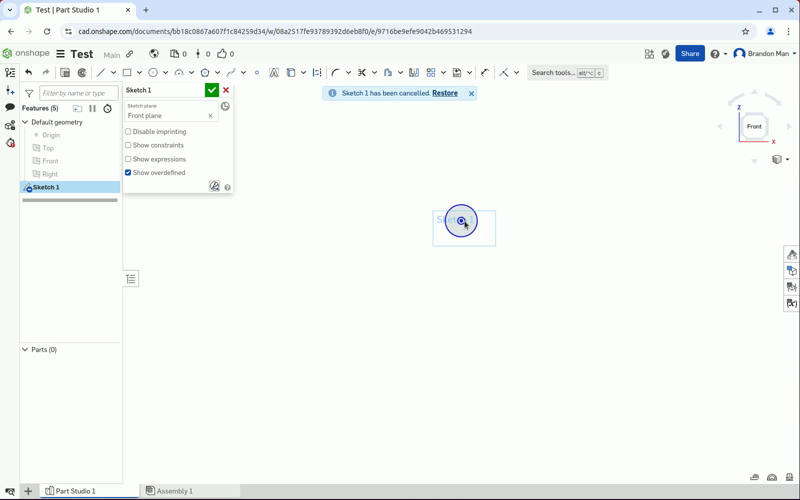
mouse_move(451, 229)
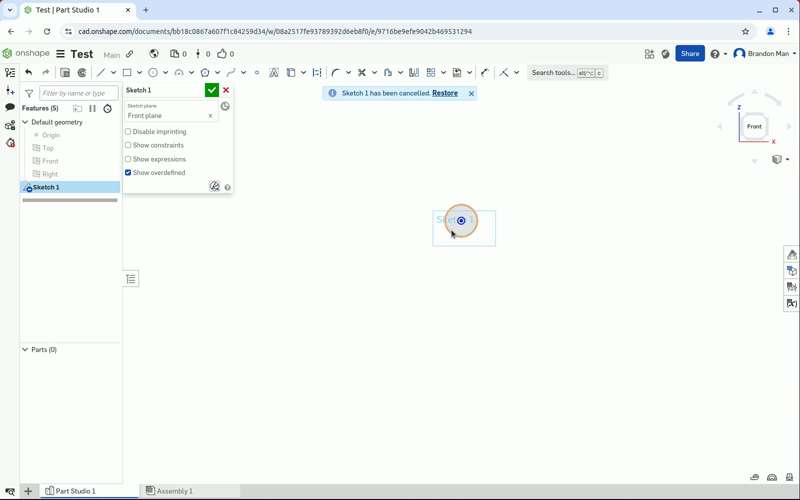
scroll(6)
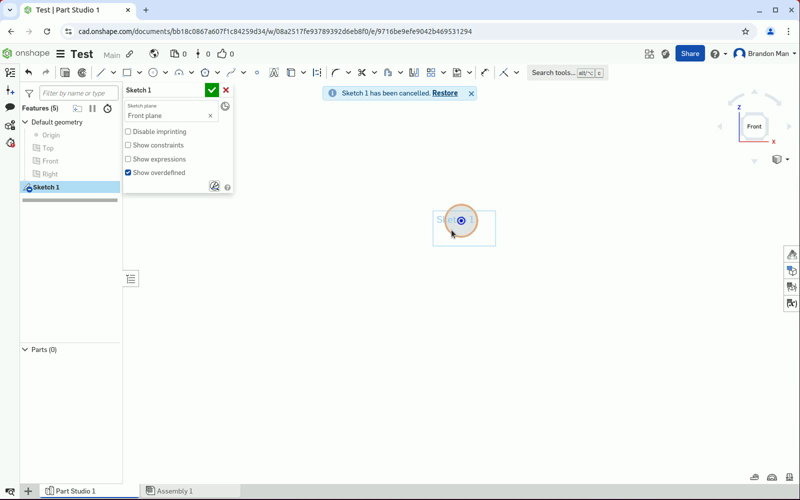
scroll(6)
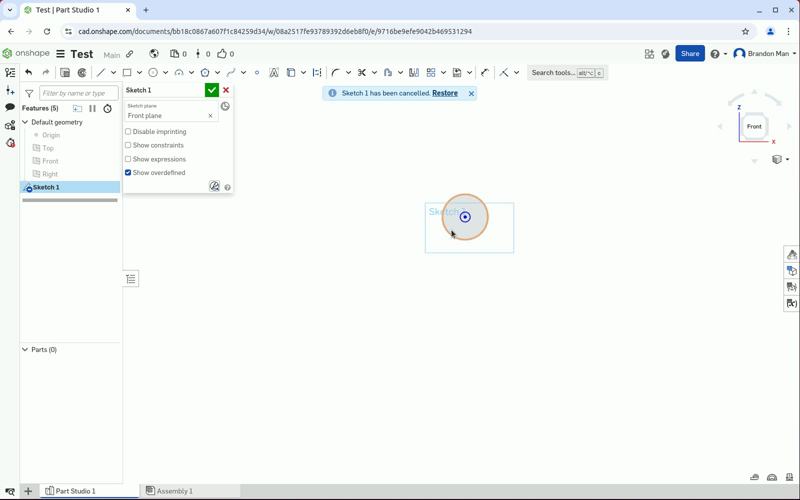
scroll(6)
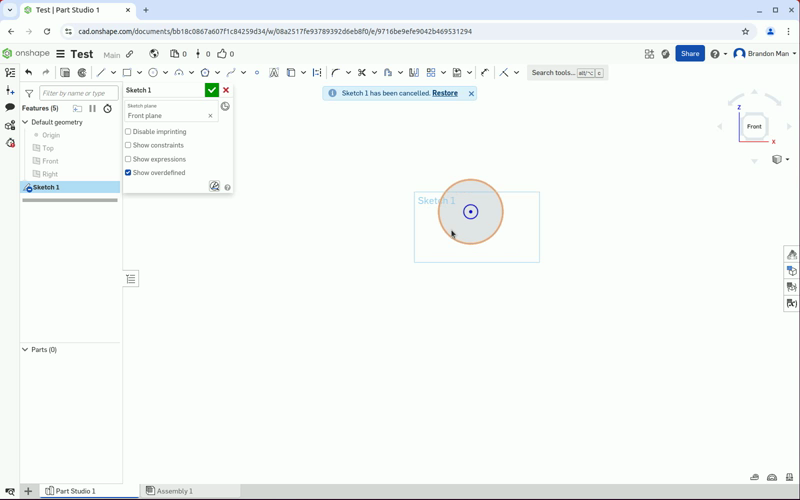
scroll(6)
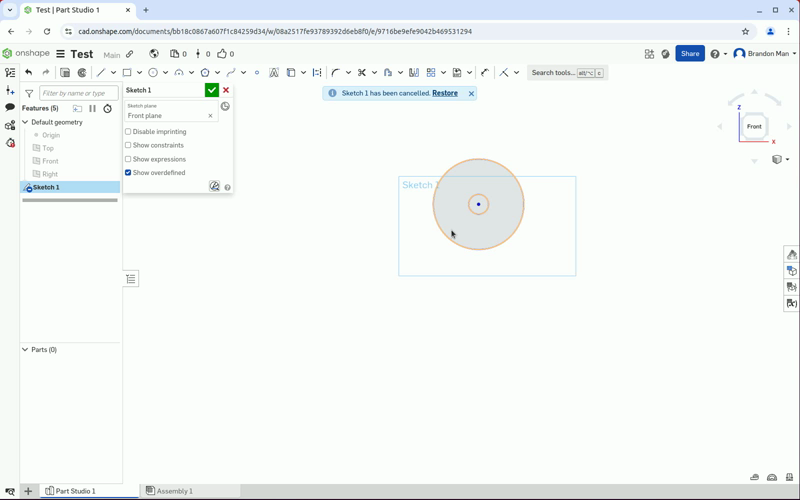
scroll(6)
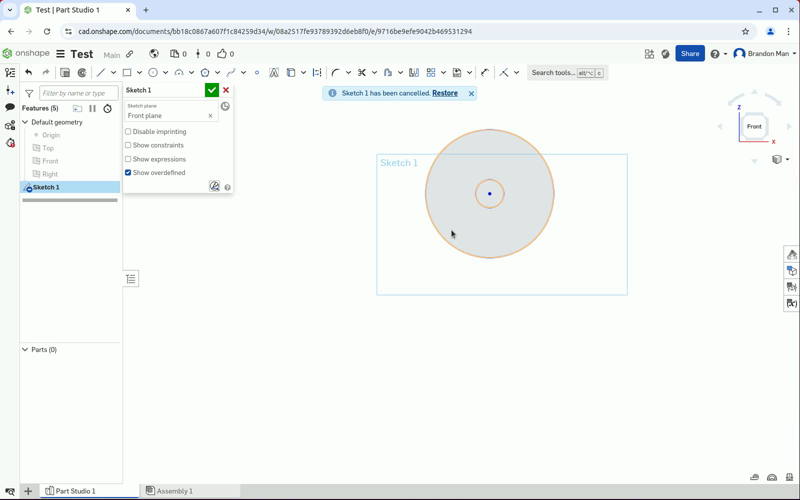
scroll(6)
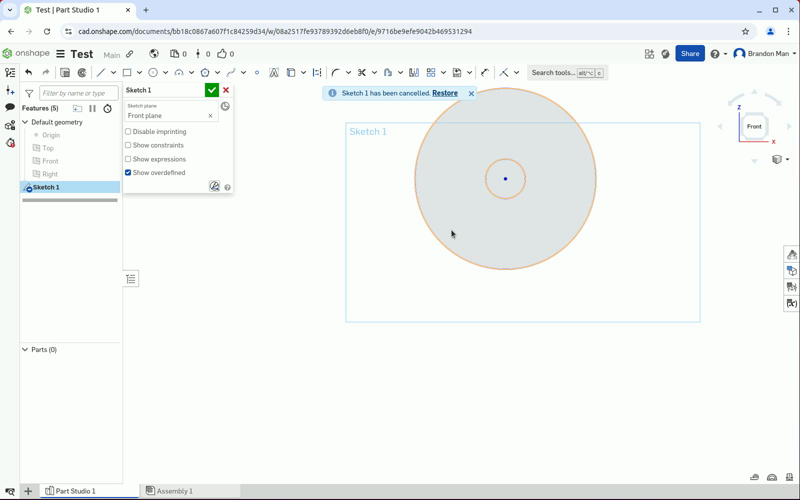
scroll(6)
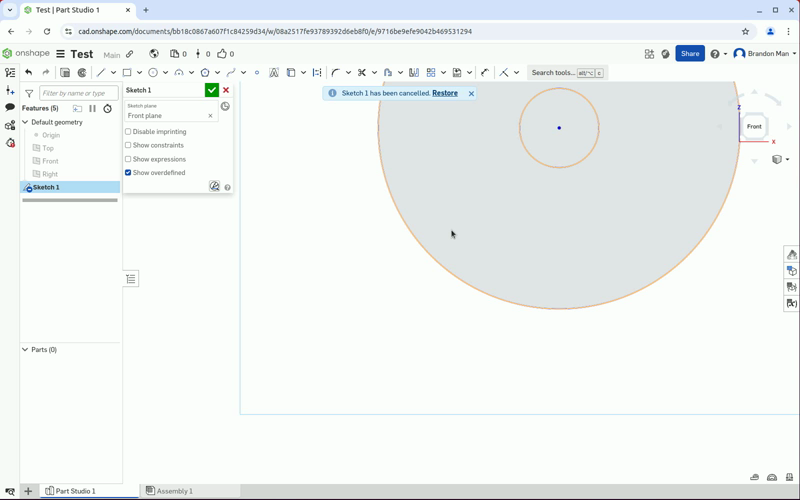
click(451, 229)
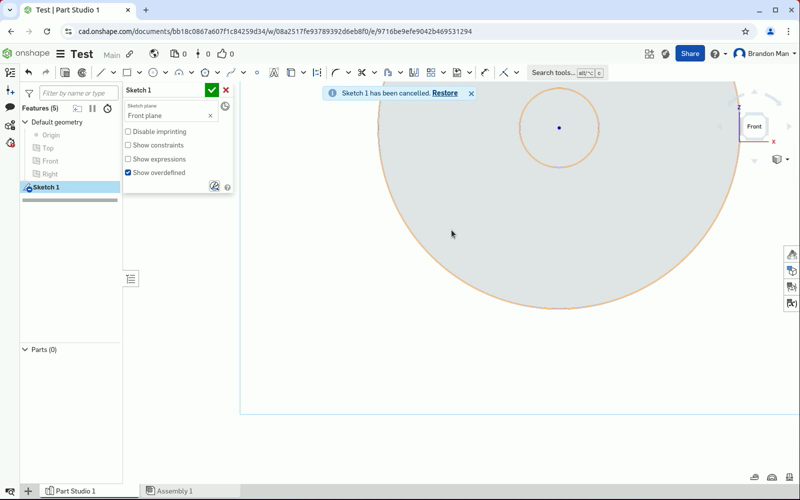
scroll(-6)
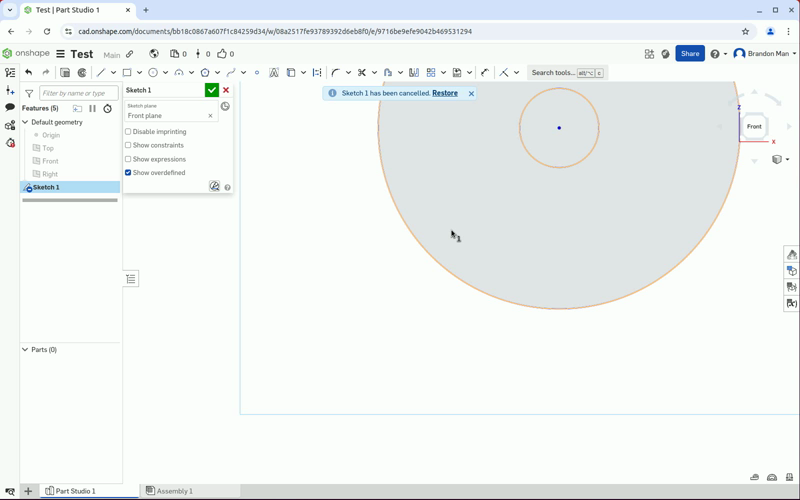
scroll(-6)
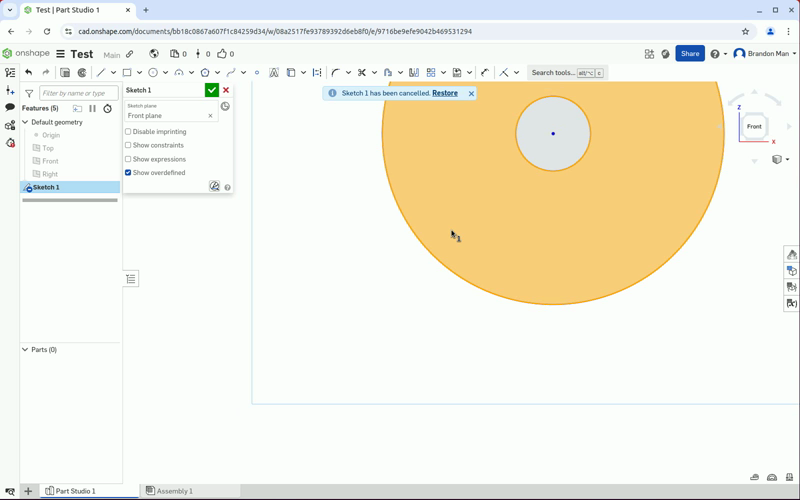
scroll(-6)
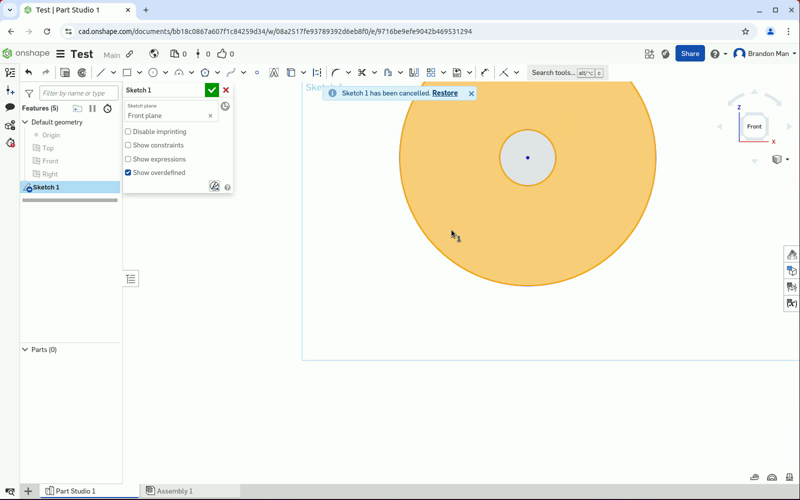
scroll(-6)
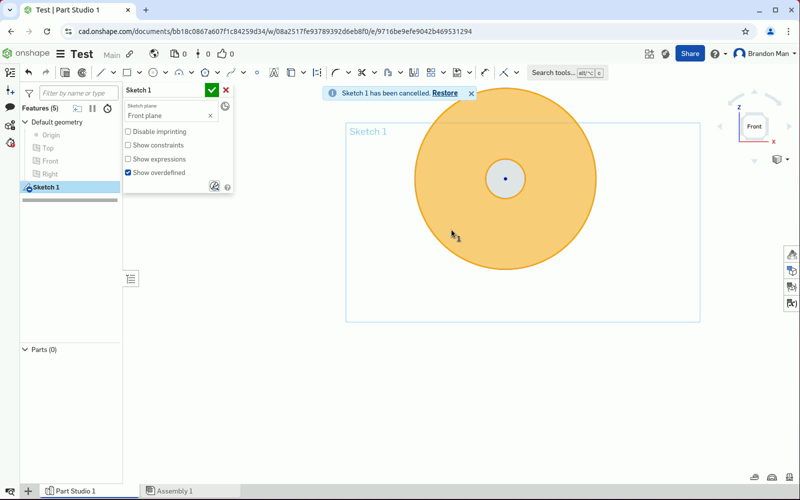
scroll(-6)
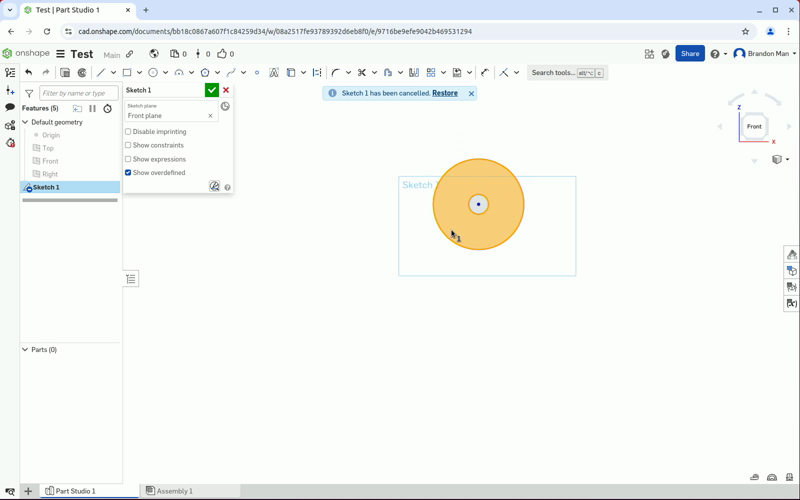
scroll(-6)
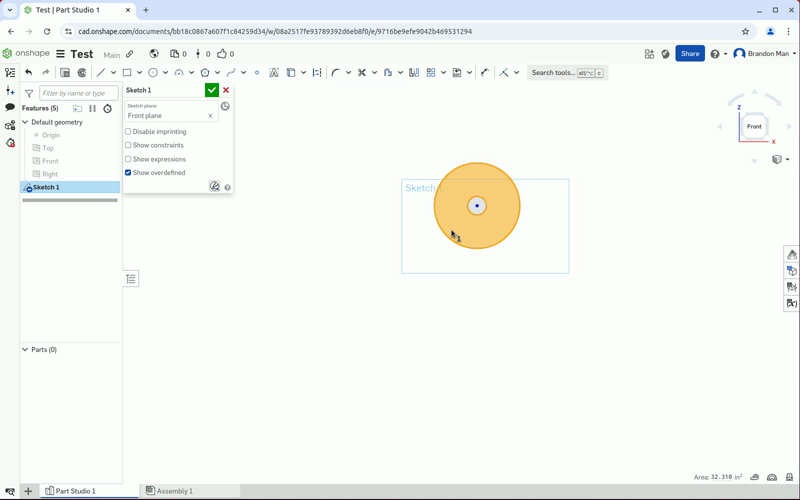
scroll(-6)
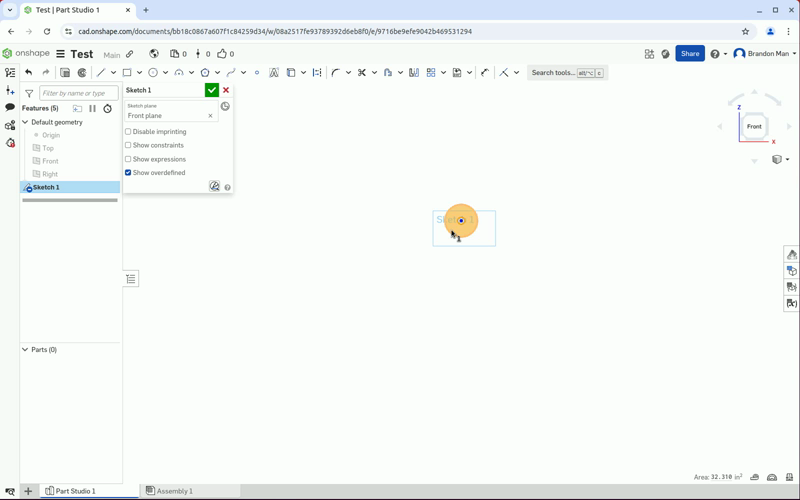
mouse_move(73, 352)
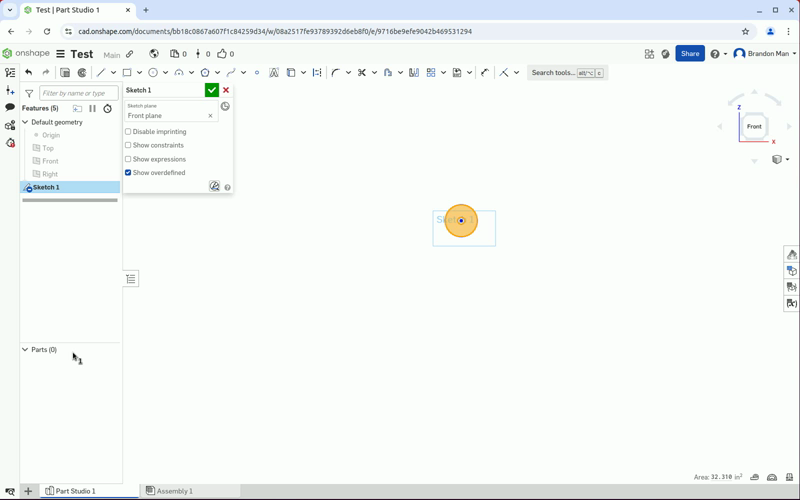
key(shift+y)
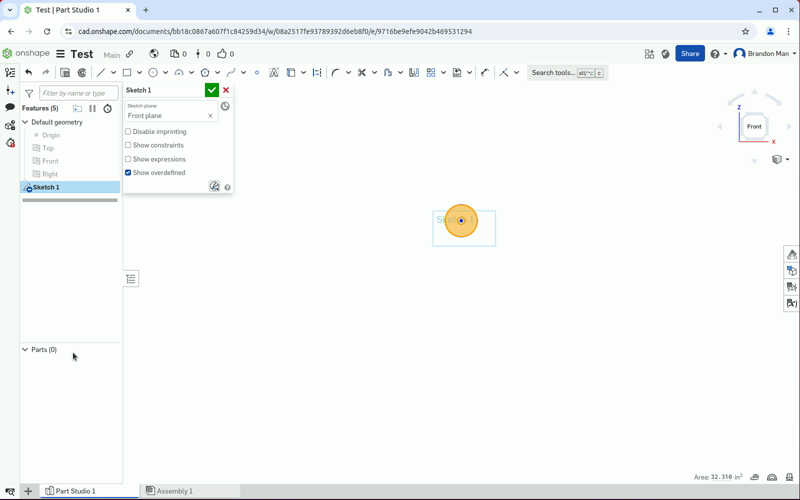
key(shift+e)
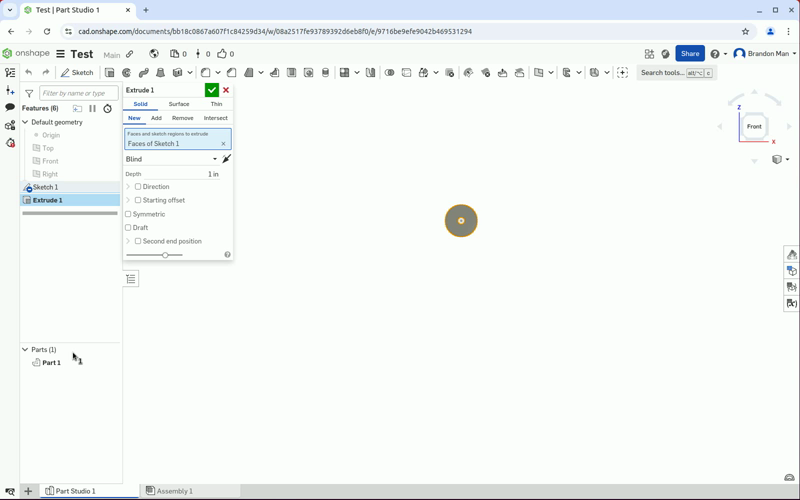
mouse_move(143, 106)
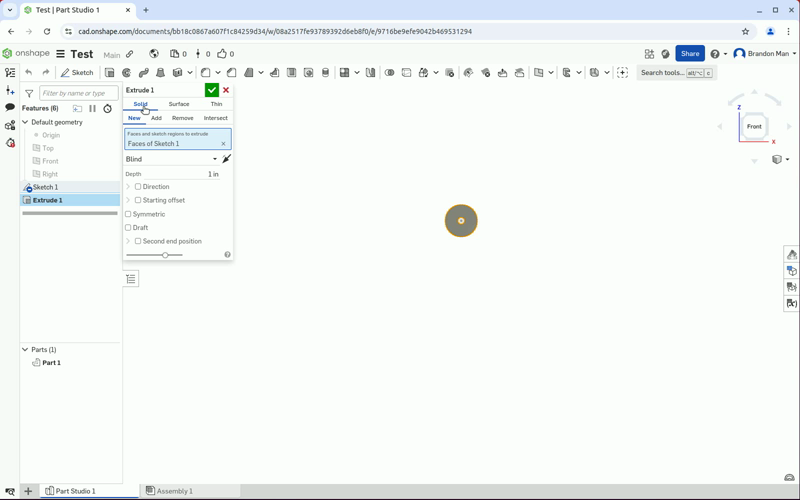
click(143, 106)
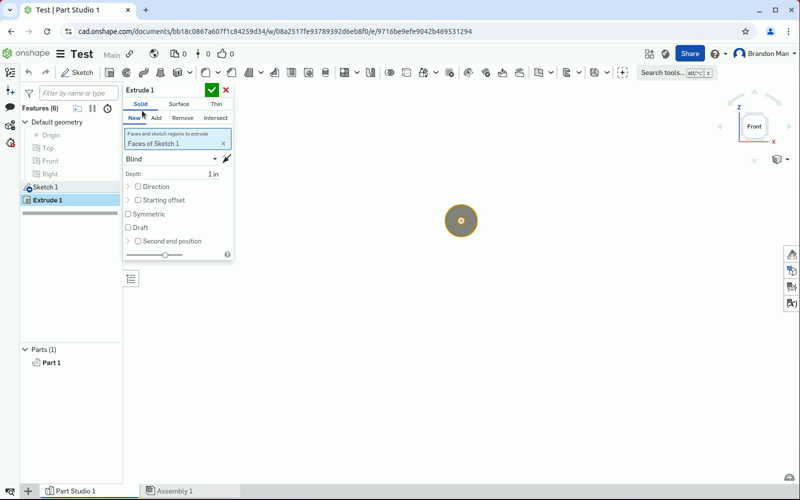
mouse_move(137, 120)
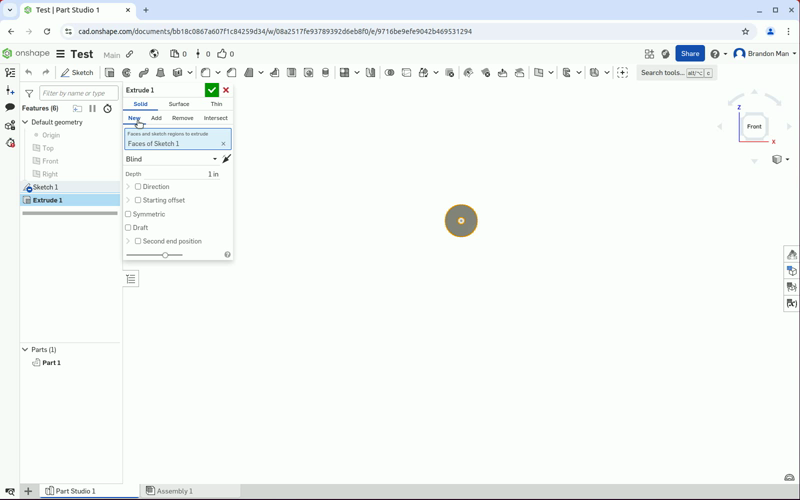
click(137, 120)
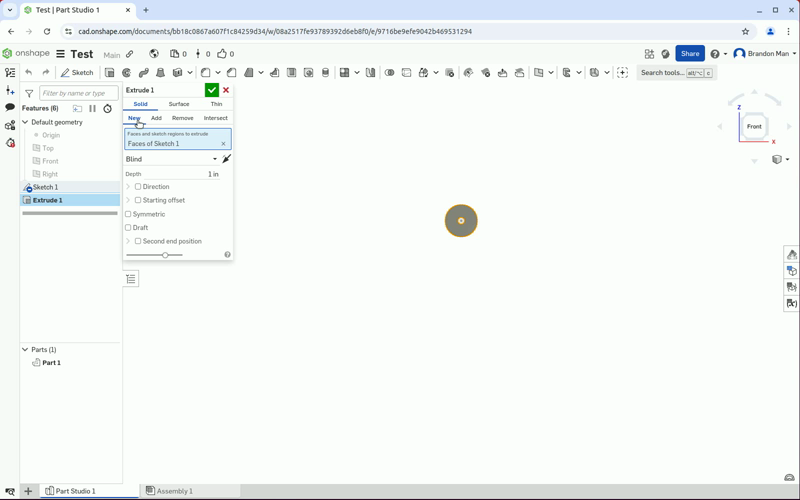
key(tab, 4)
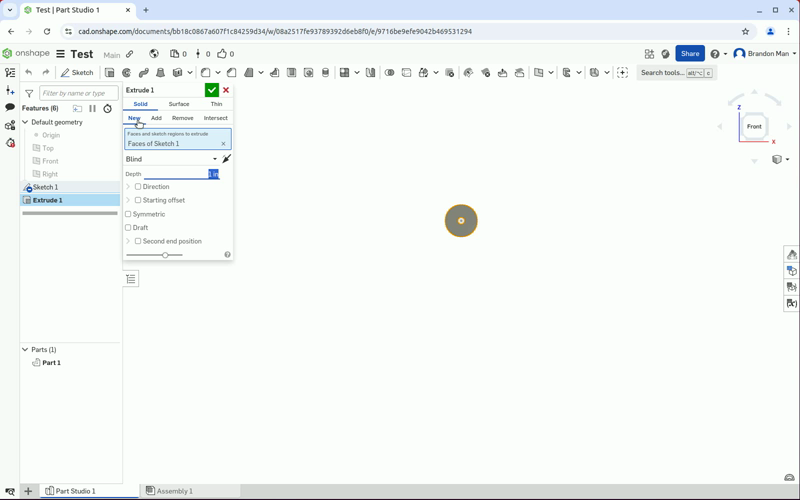
text(6.258)
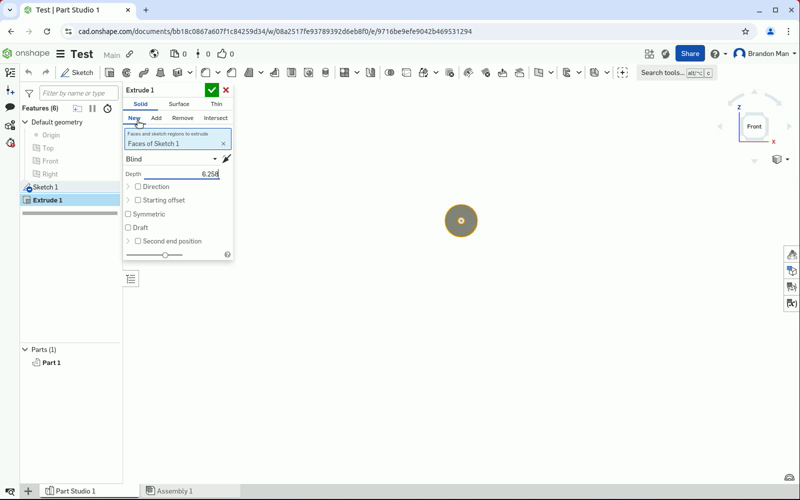
key(enter)
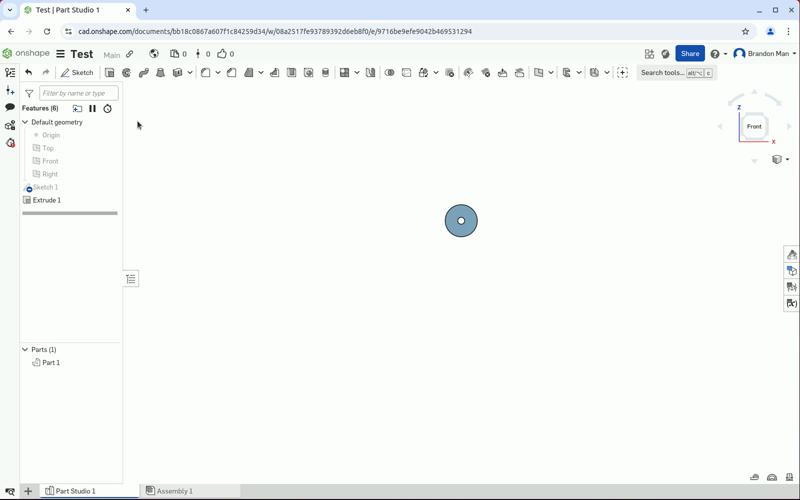
key(shift+h)
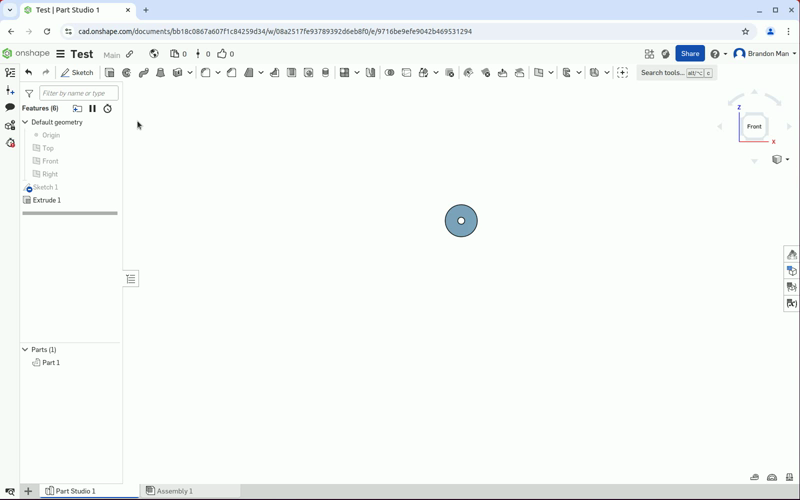
key(shift+h)
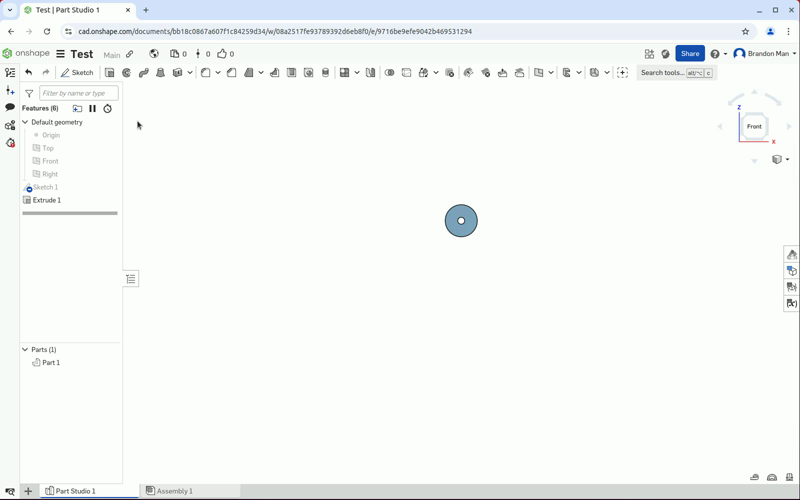
mouse_move(73, 189)
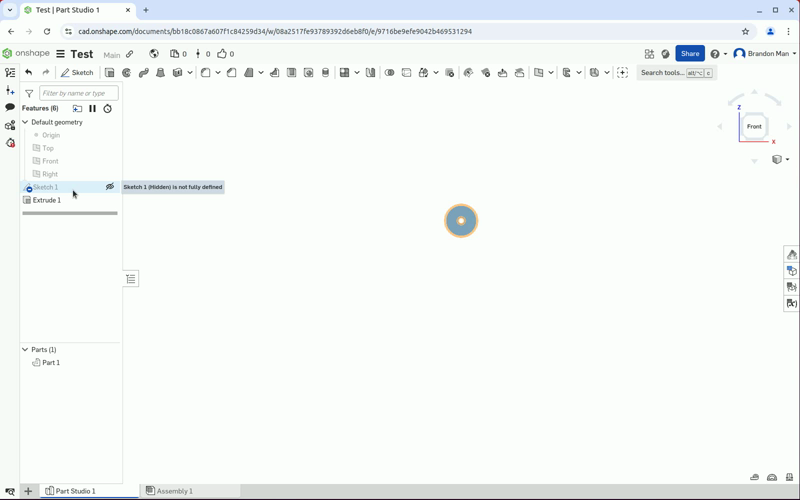
click(73, 189)
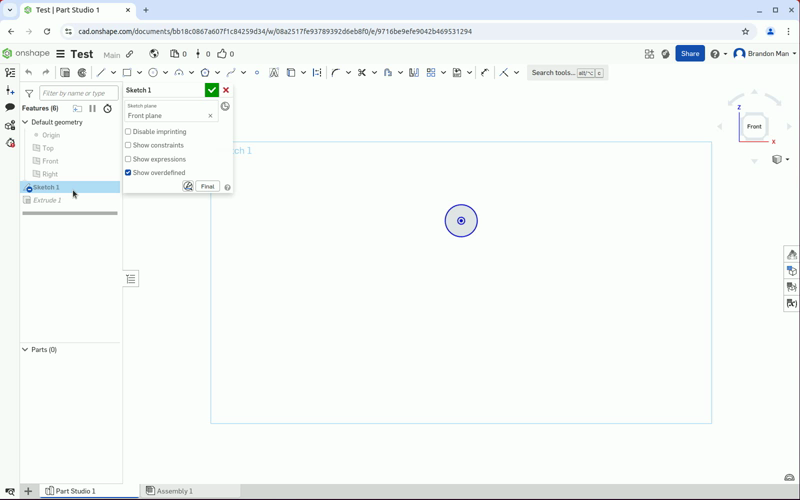
mouse_move(229, 92)
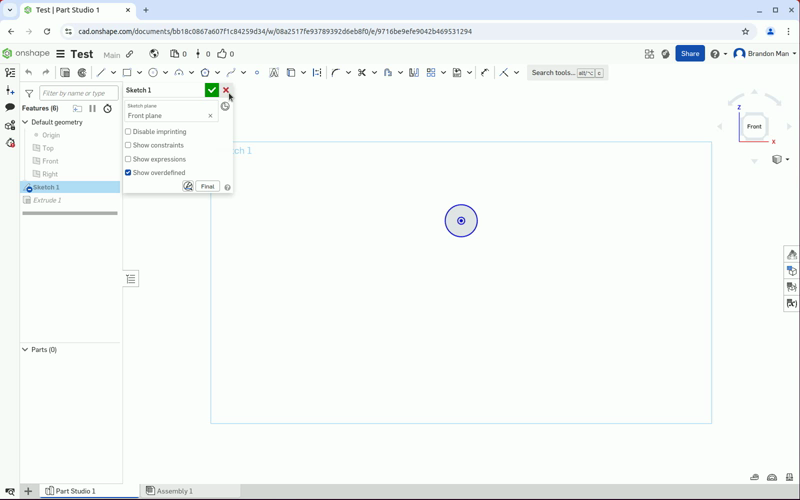
click(229, 92)
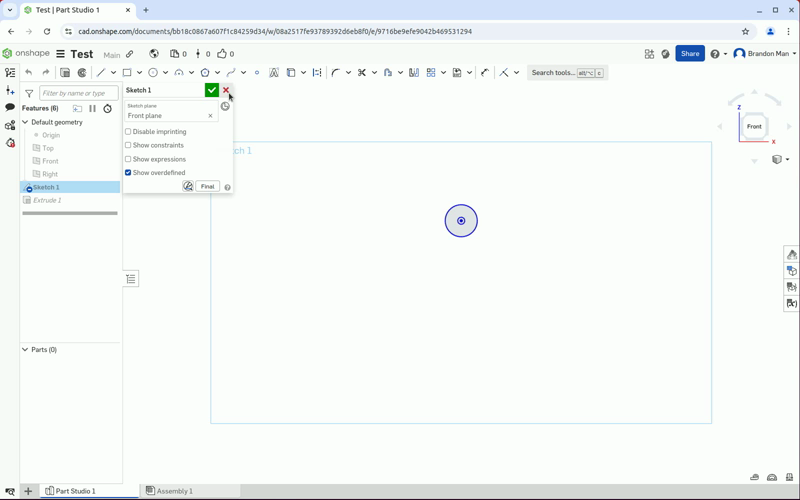
key(shift+s)
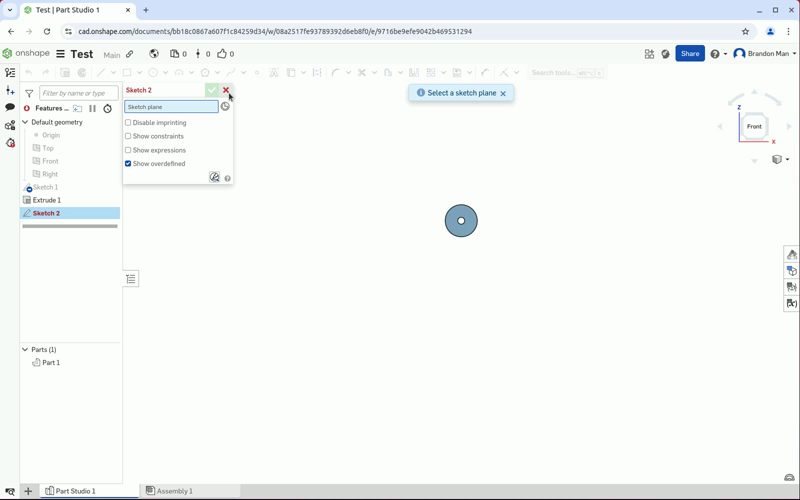
mouse_move(73, 163)
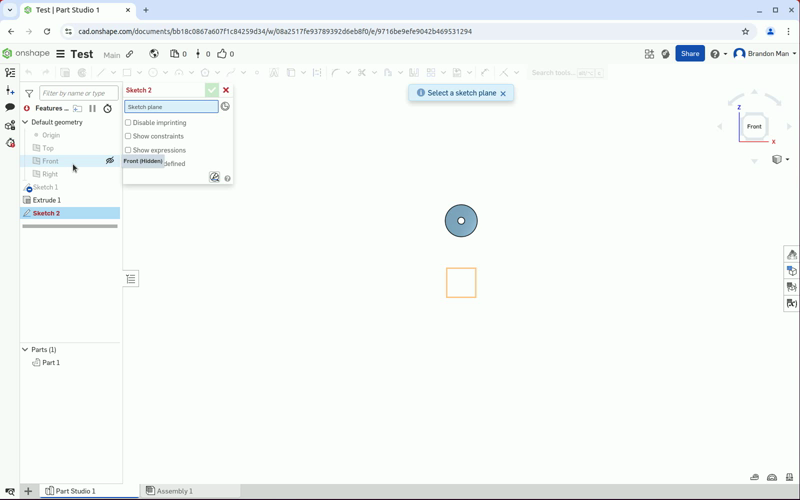
click(73, 163)
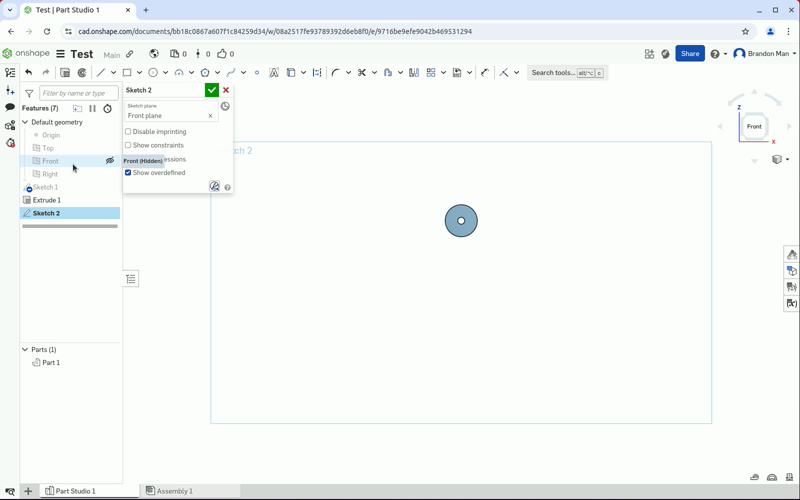
mouse_move(73, 352)
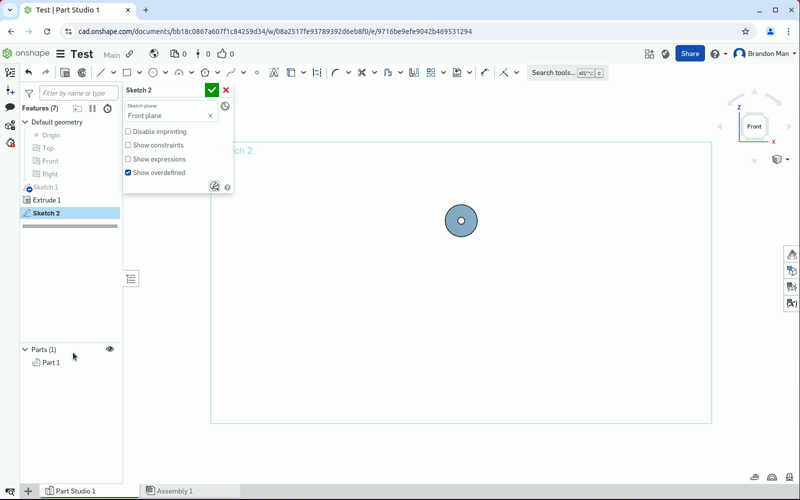
key(y)
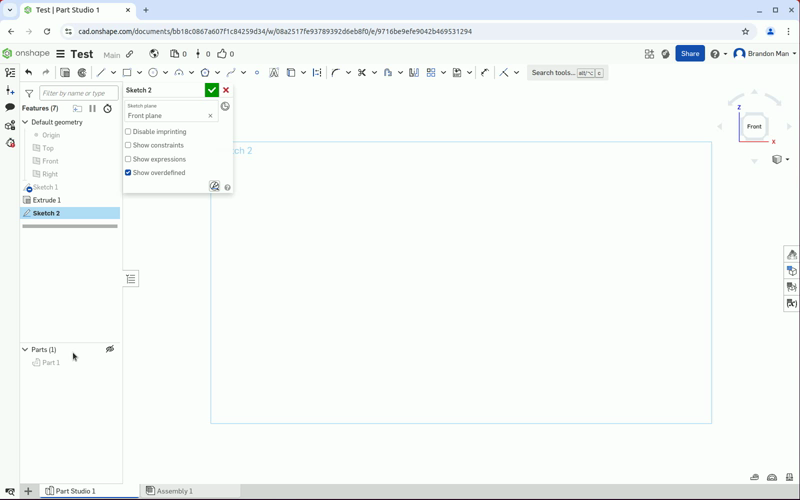
key(c)
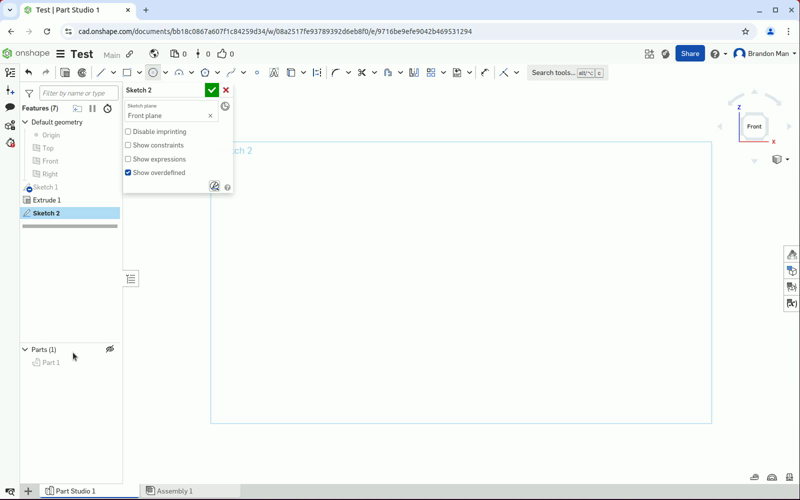
key_down(shift)
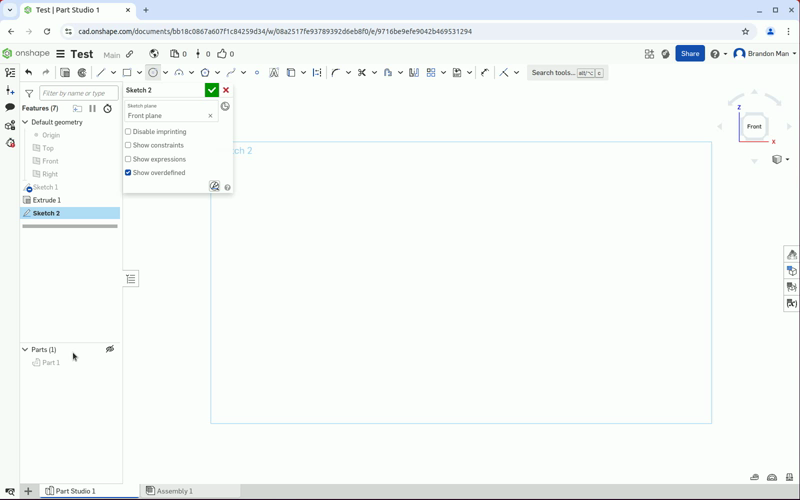
mouse_move(460, 220)
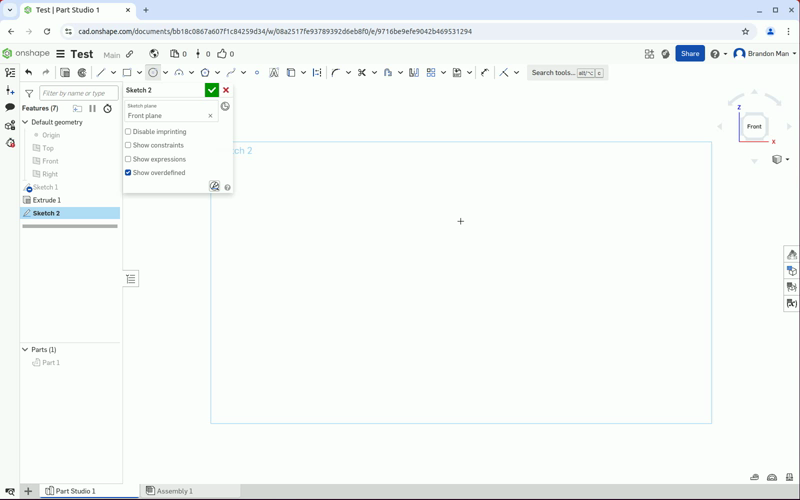
click(460, 220)
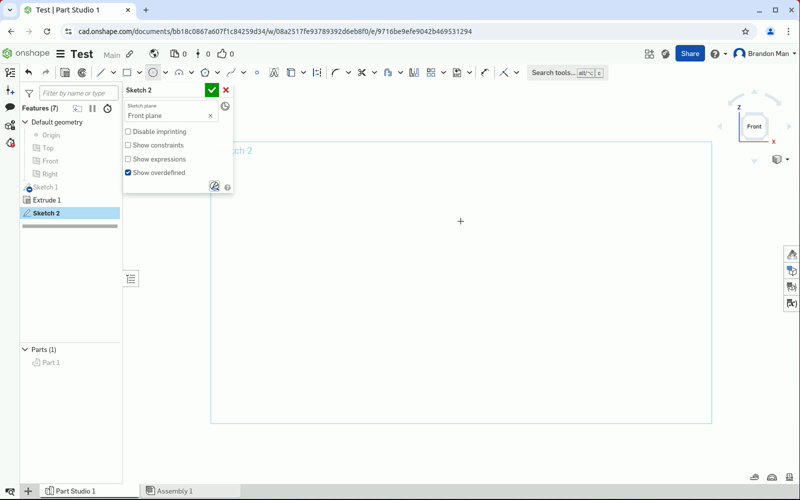
key_up(shift)
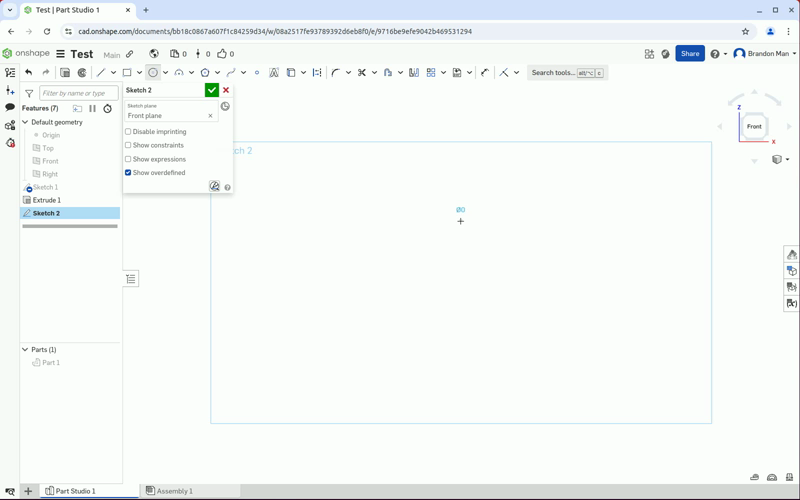
mouse_move(464, 220)
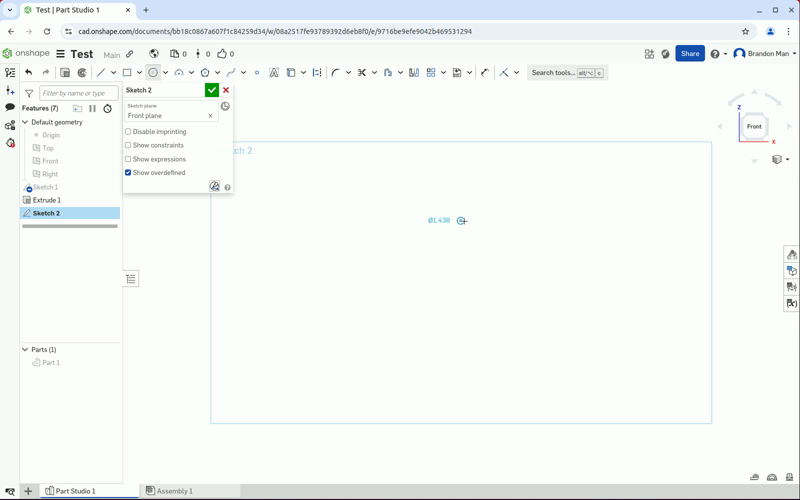
click(464, 220)
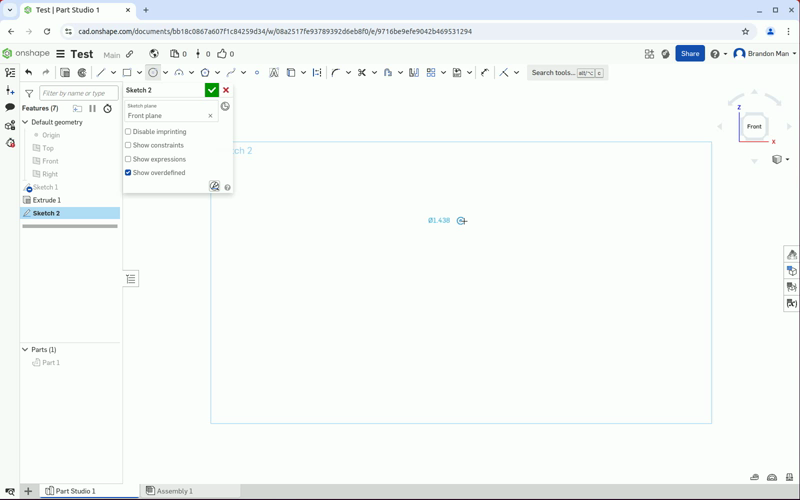
key(esc)
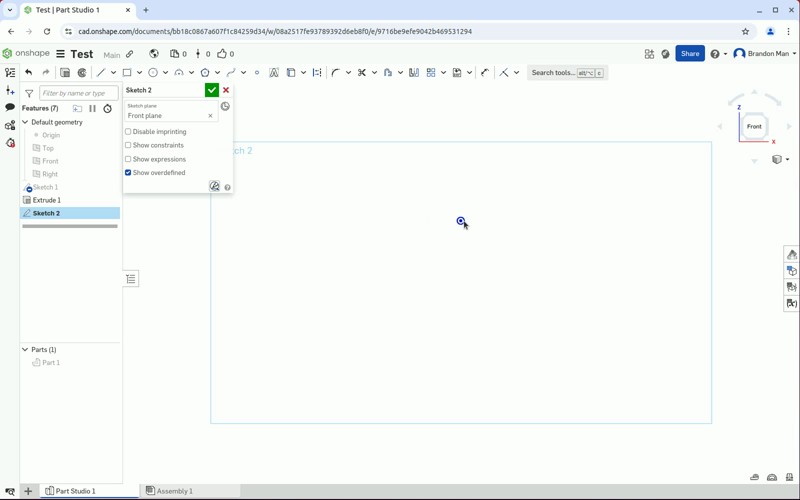
mouse_move(458, 221)
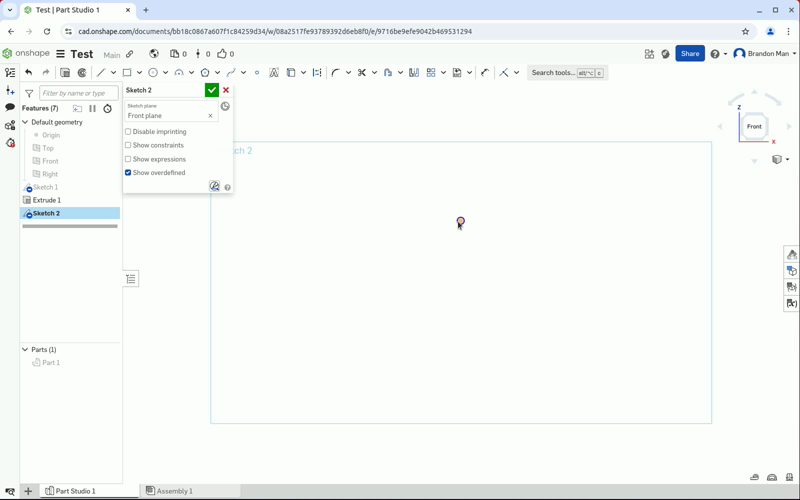
scroll(6)
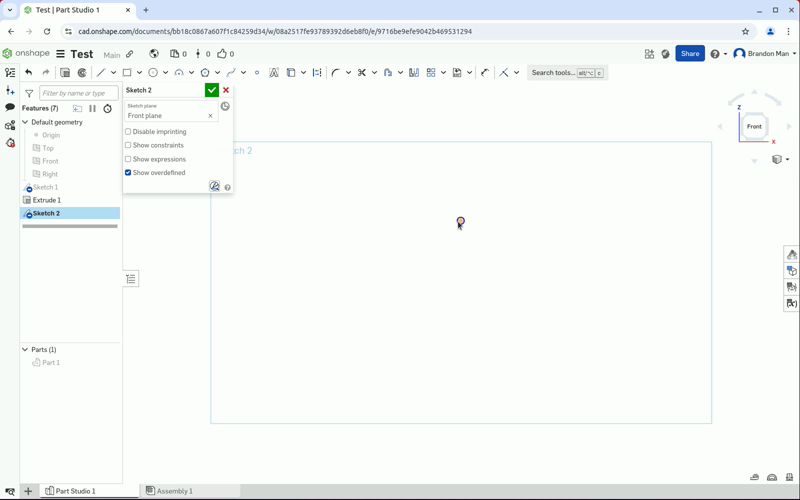
scroll(6)
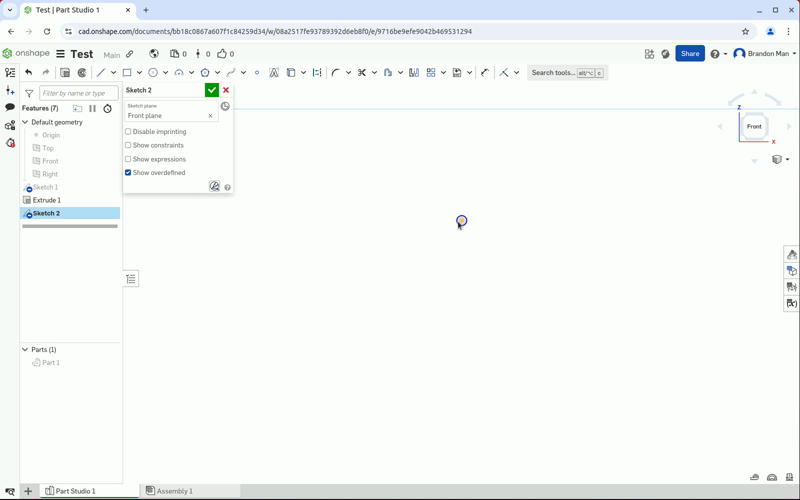
scroll(6)
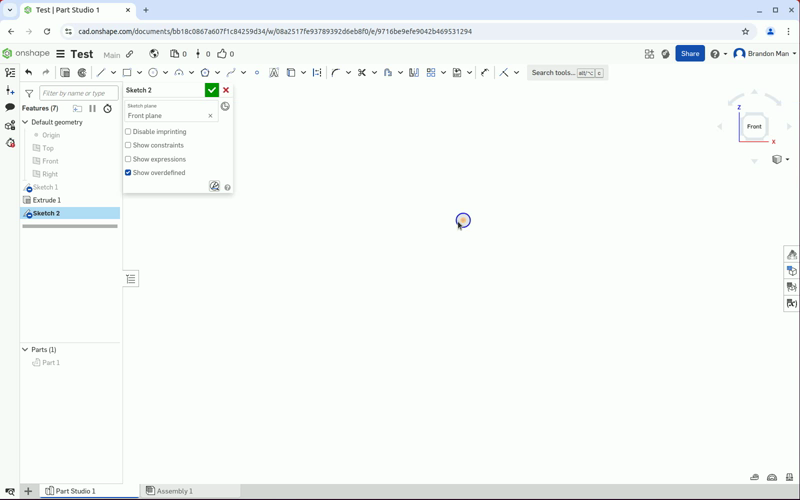
scroll(6)
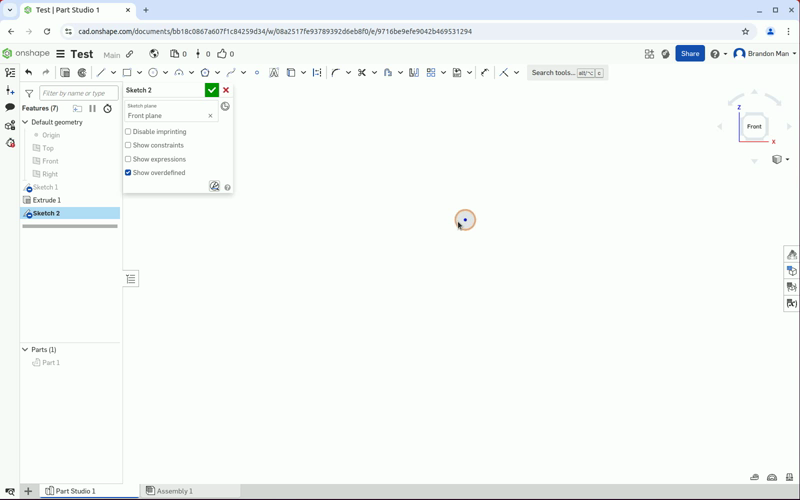
scroll(6)
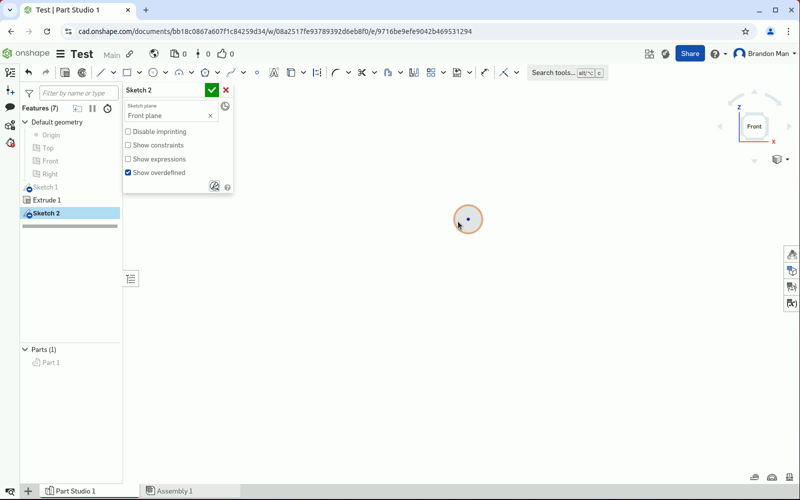
scroll(6)
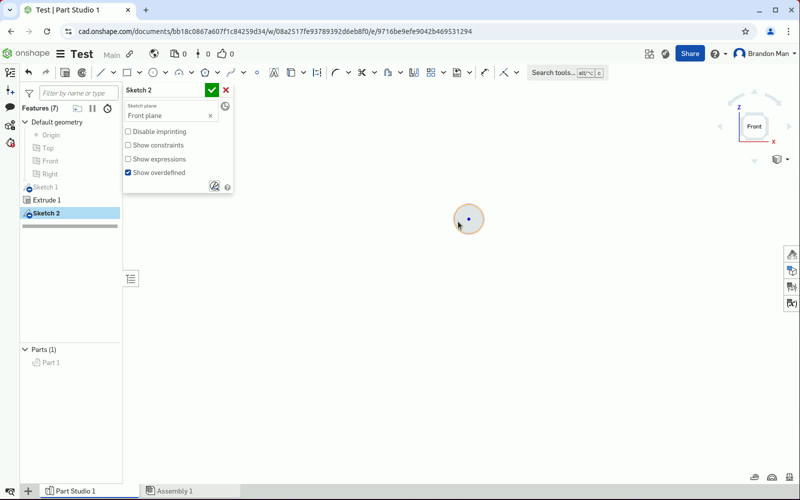
scroll(6)
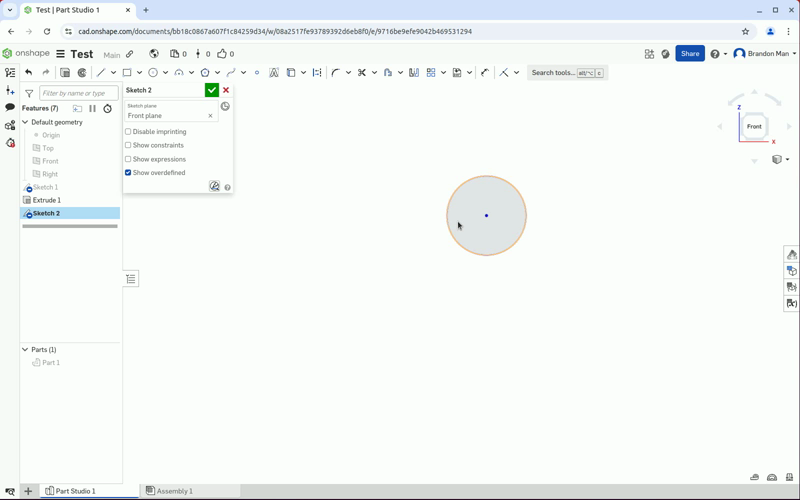
click(458, 221)
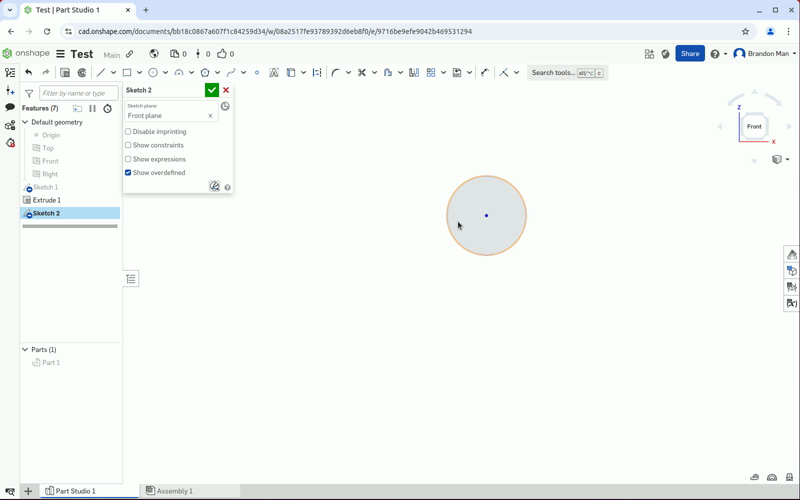
scroll(-6)
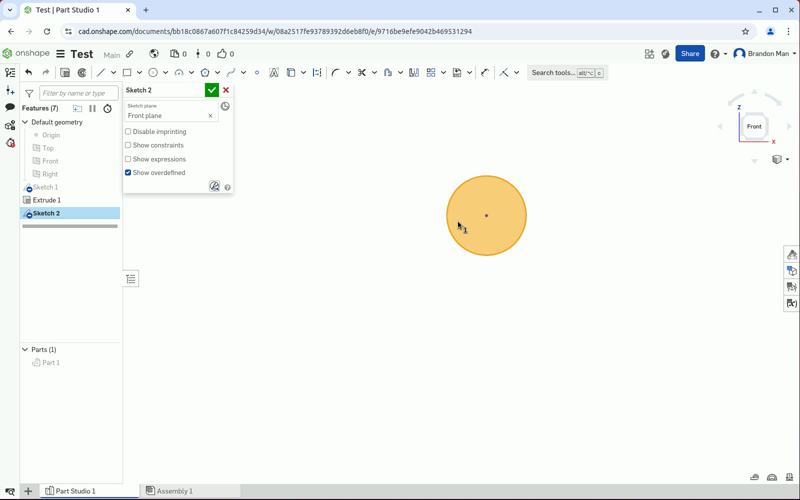
scroll(-6)
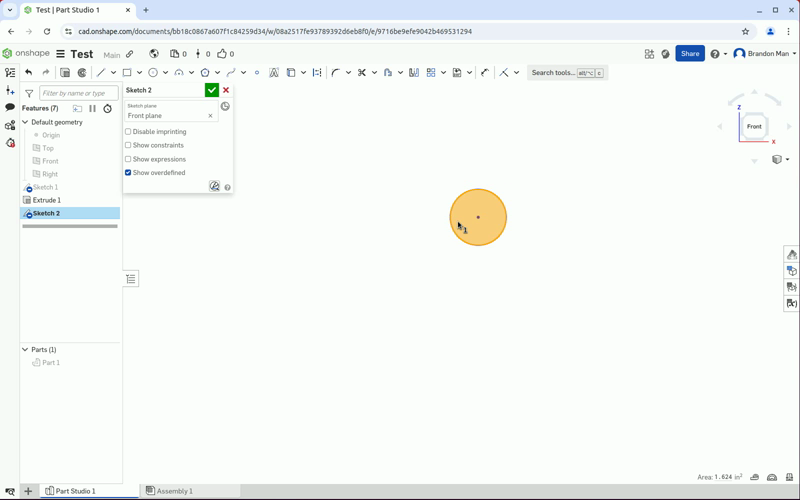
scroll(-6)
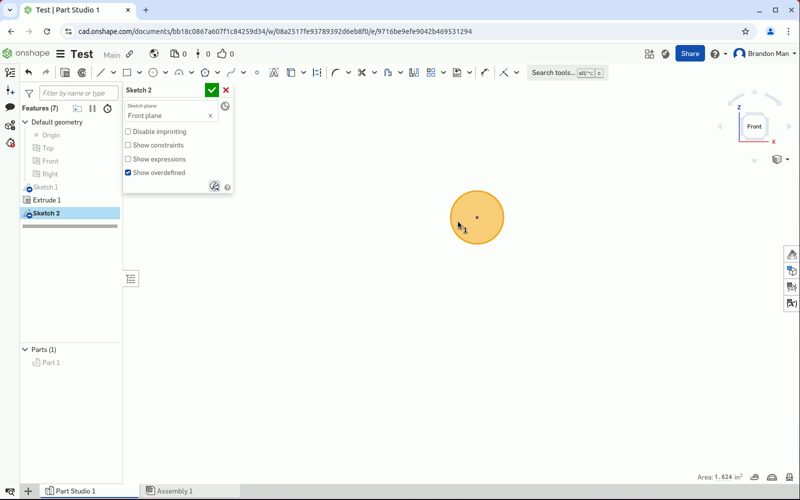
scroll(-6)
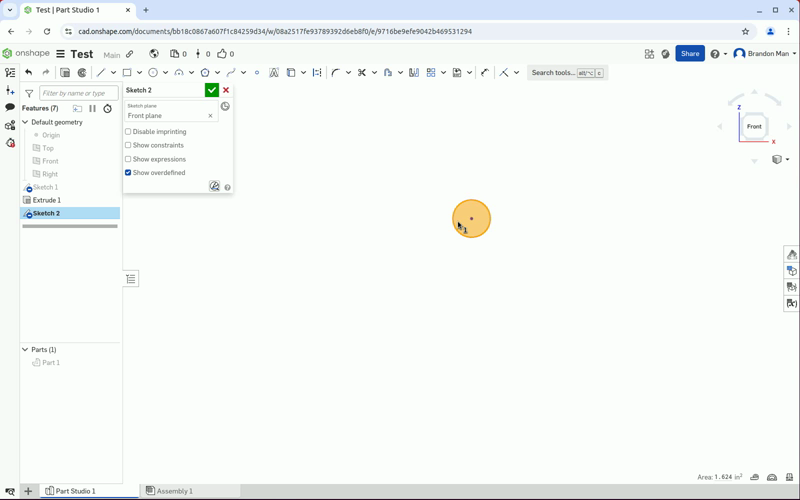
scroll(-6)
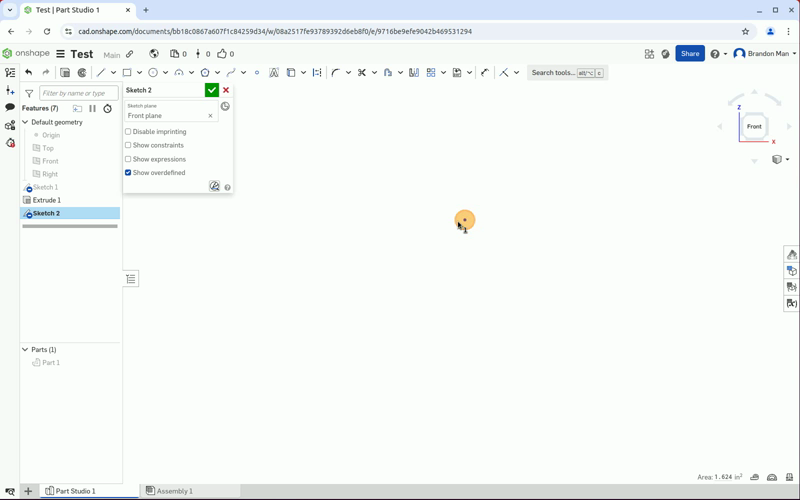
scroll(-6)
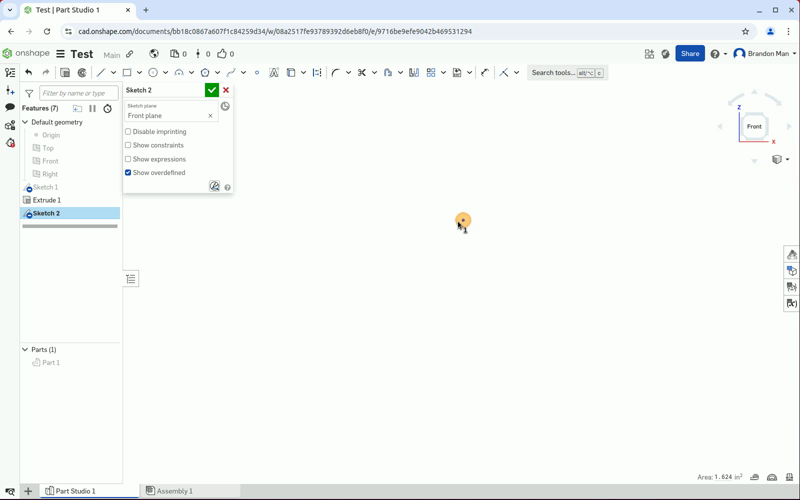
scroll(-6)
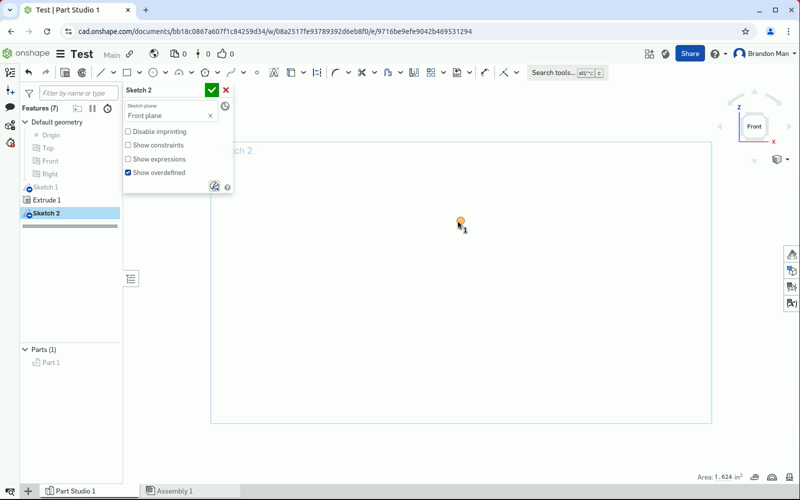
mouse_move(73, 352)
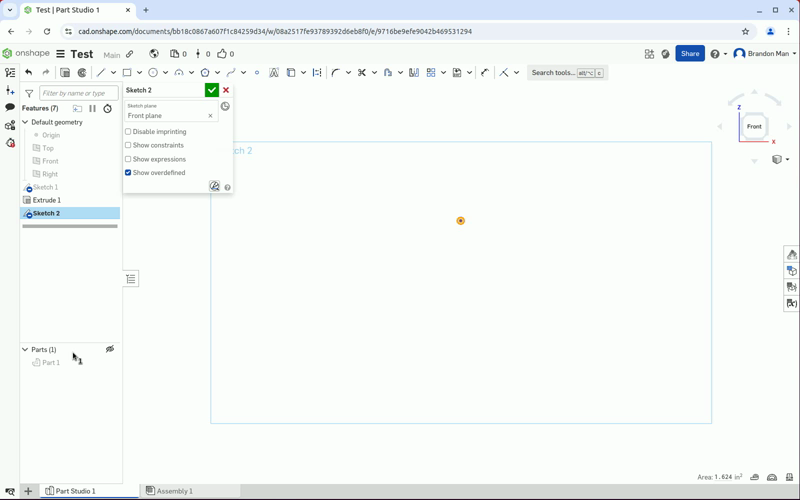
key(shift+y)
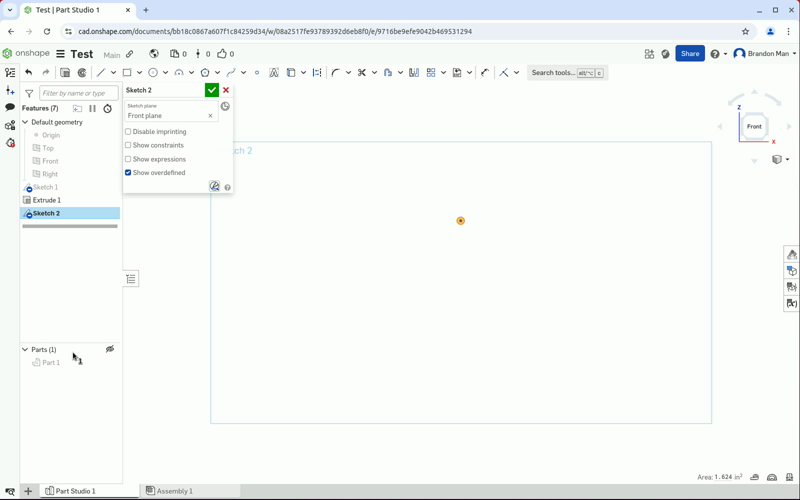
key(shift+e)
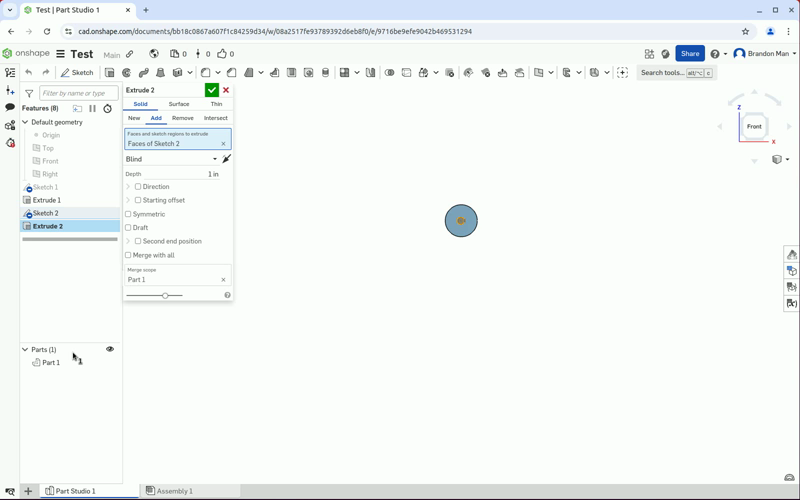
mouse_move(143, 106)
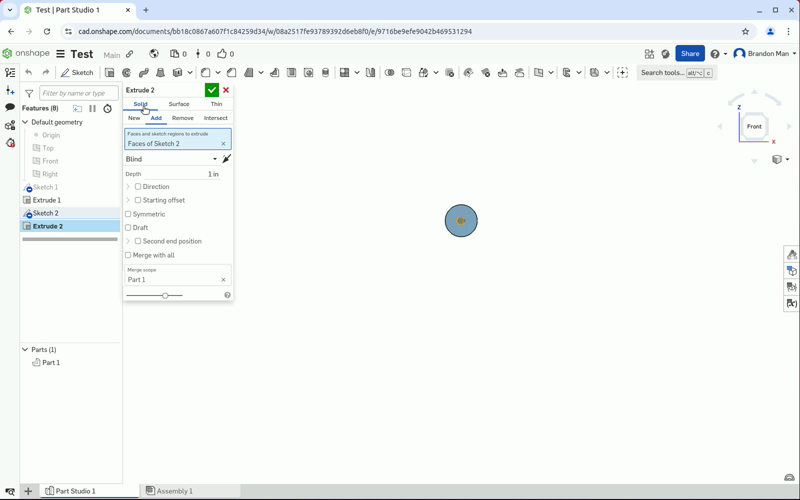
click(143, 106)
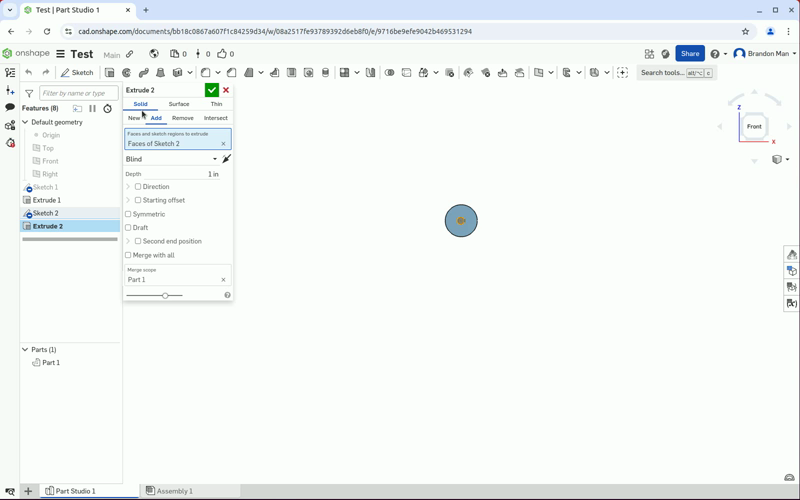
mouse_move(137, 120)
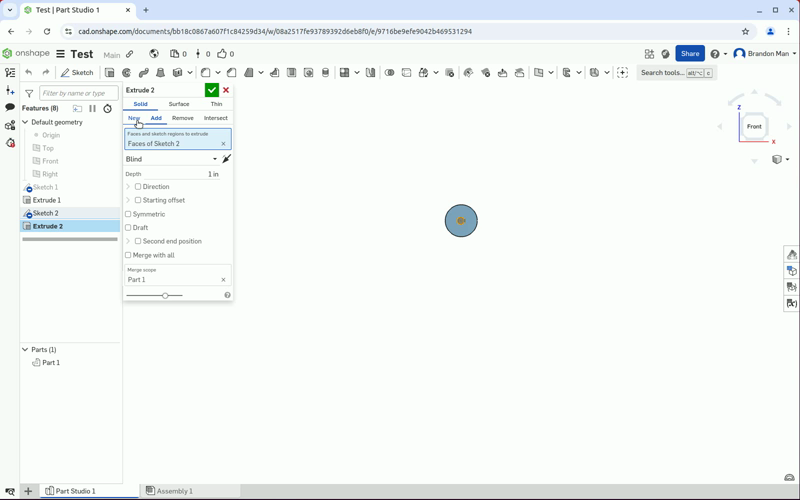
click(137, 120)
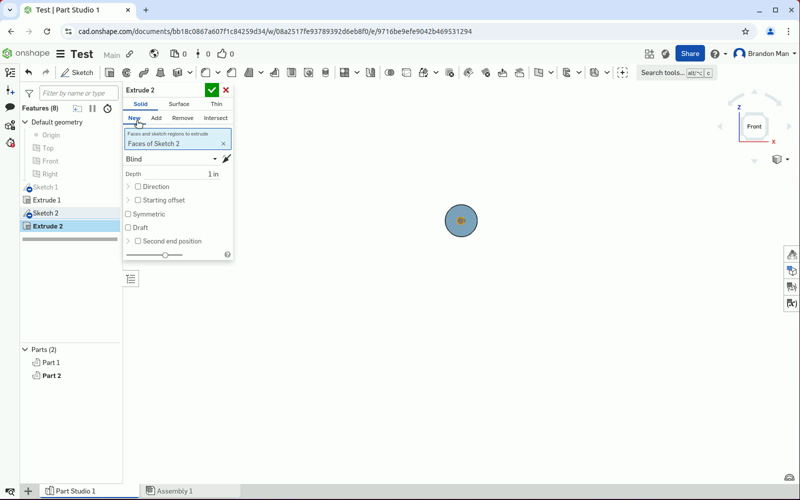
key(tab, 4)
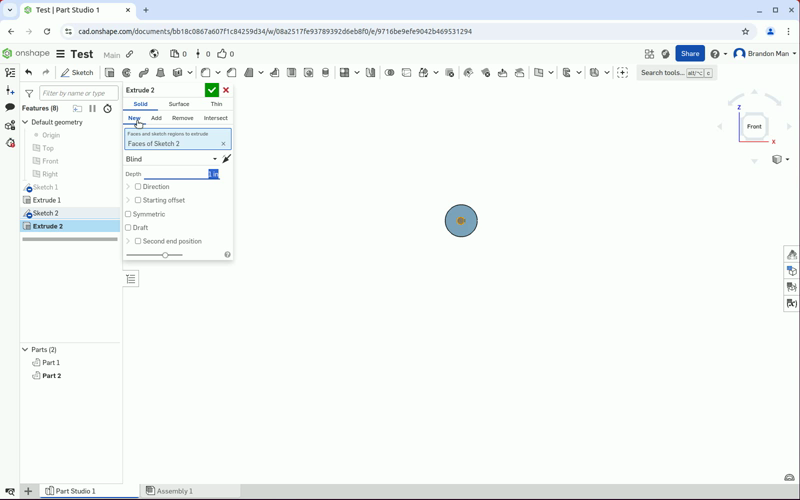
text(6.258)
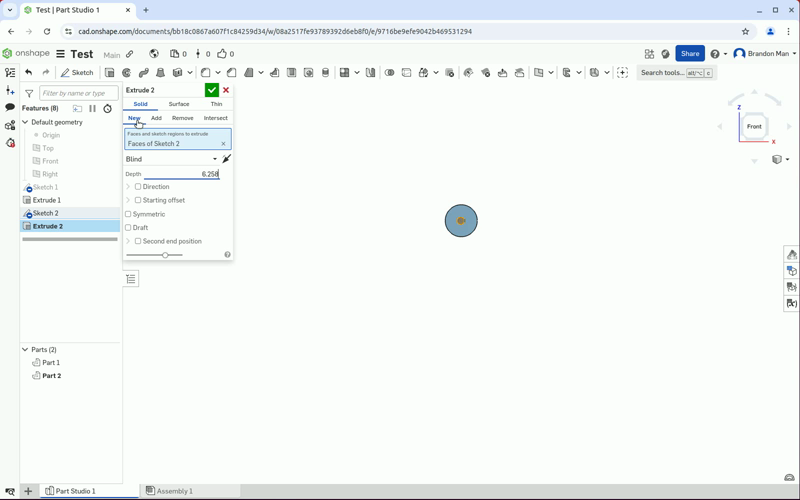
key(enter)
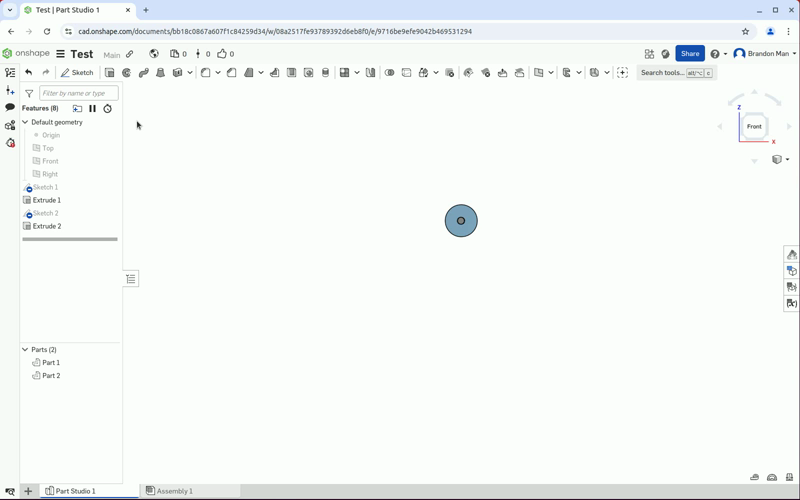
key(shift+h)
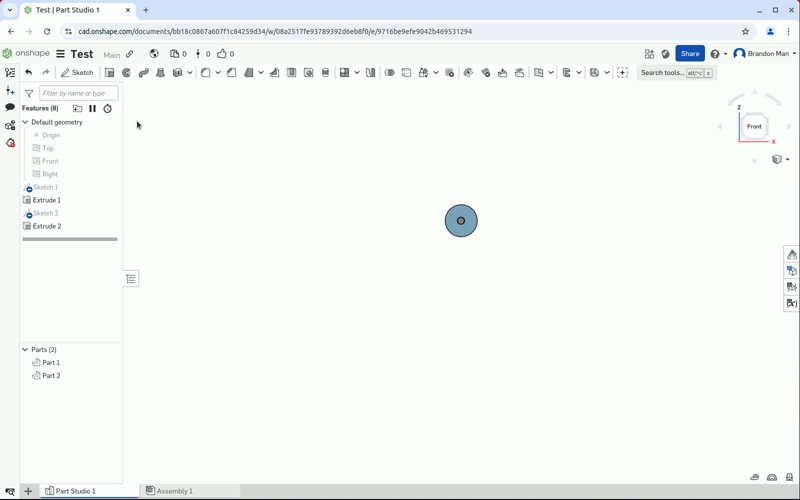
key(shift+h)
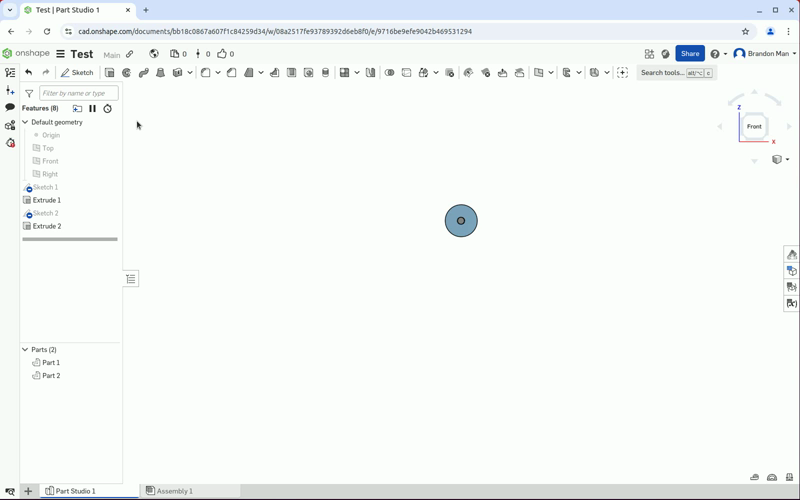
mouse_move(73, 189)
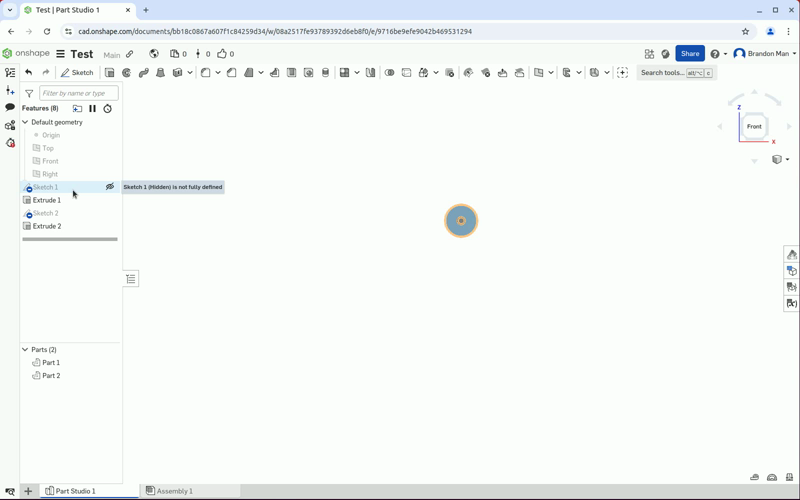
click(73, 189)
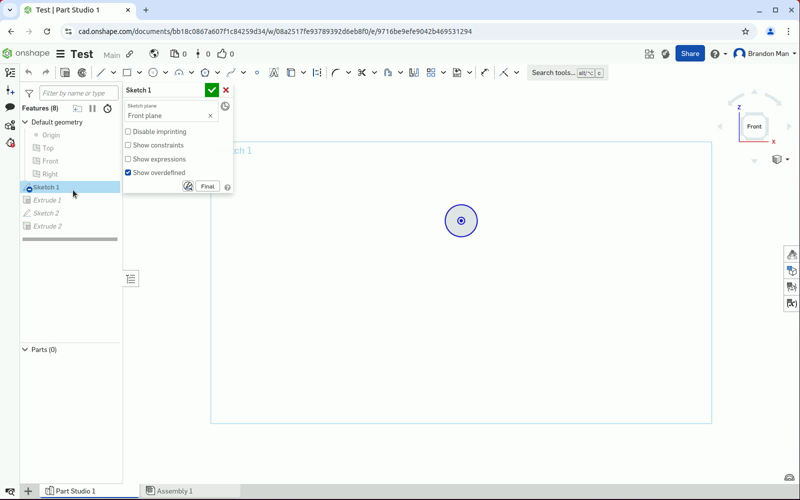
mouse_move(229, 92)
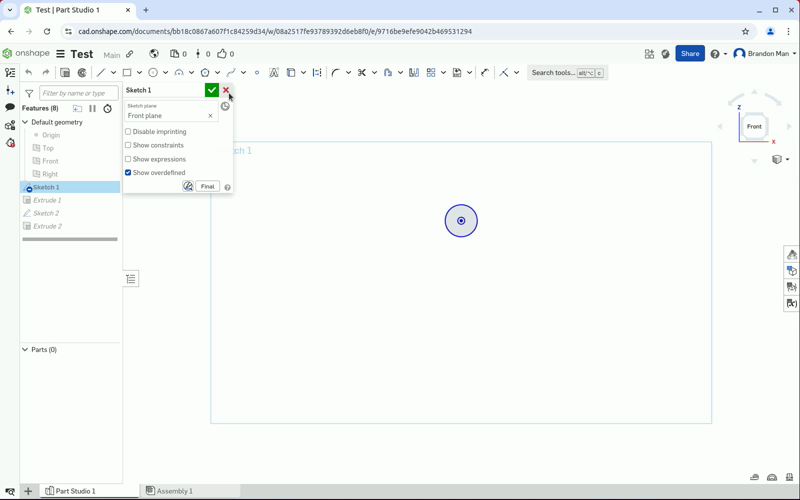
click(229, 92)
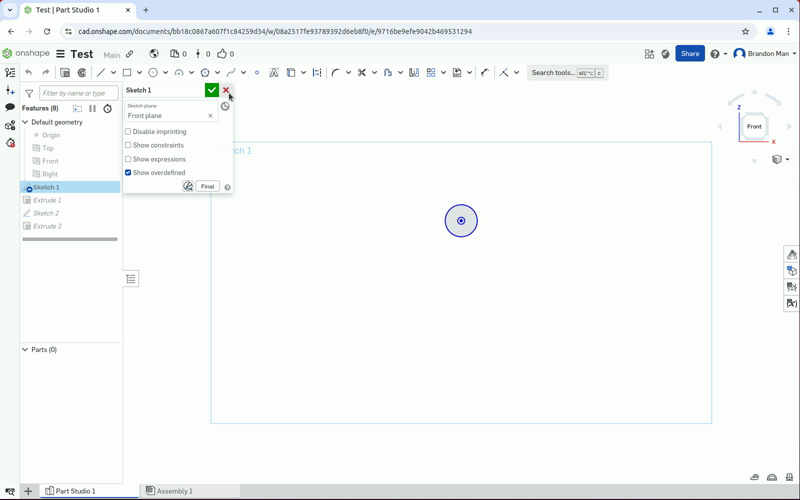
key(shift+s)
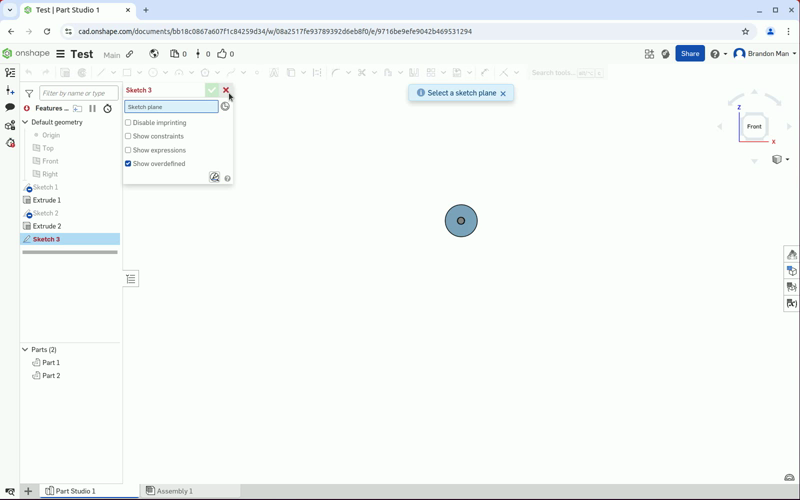
mouse_move(73, 163)
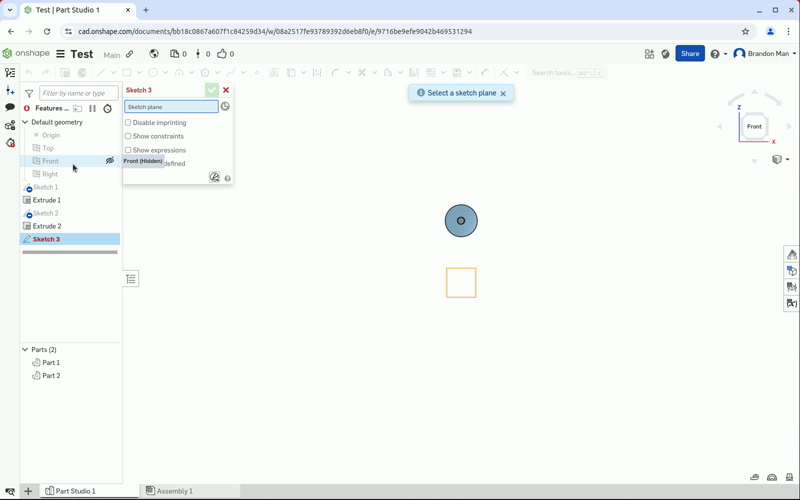
click(73, 163)
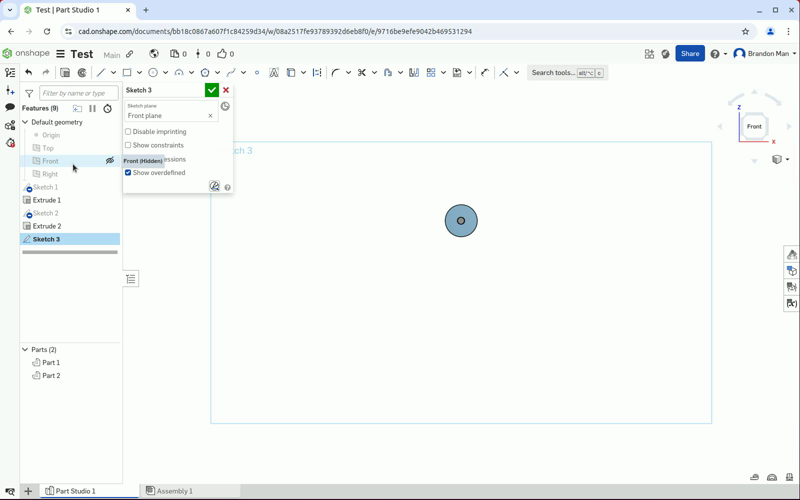
mouse_move(73, 352)
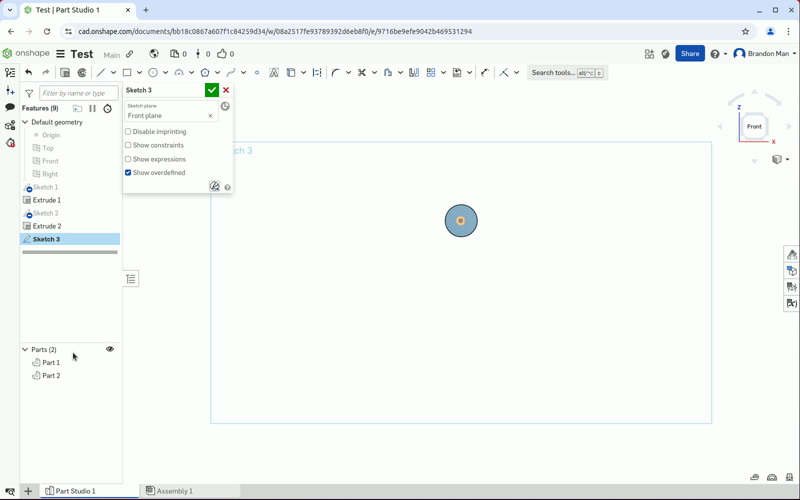
key(y)
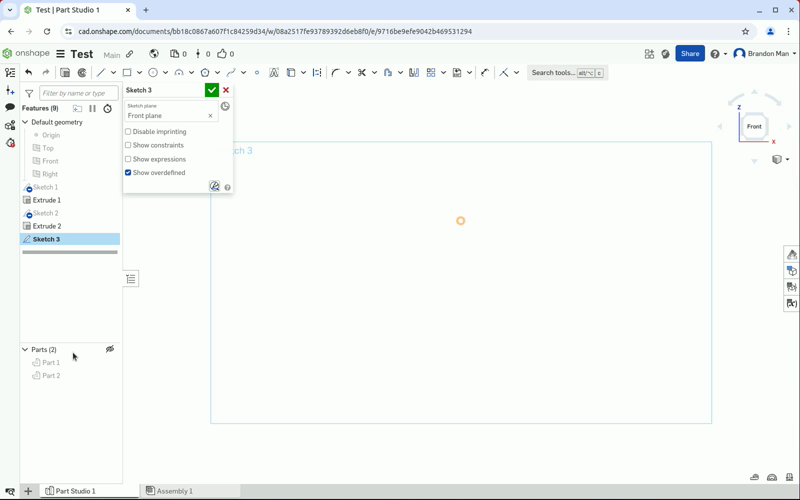
key(l)
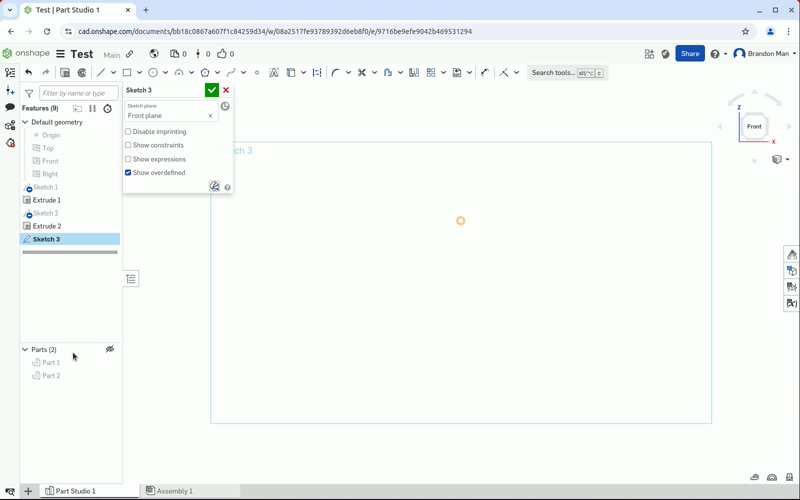
key_down(shift)
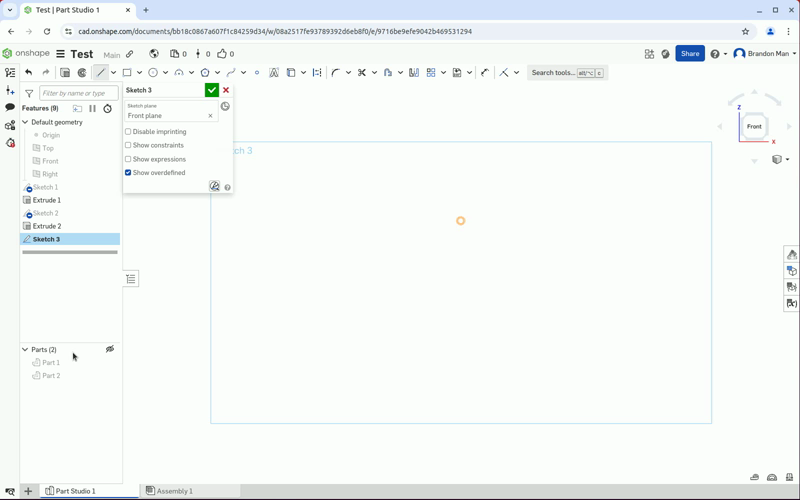
mouse_move(445, 223)
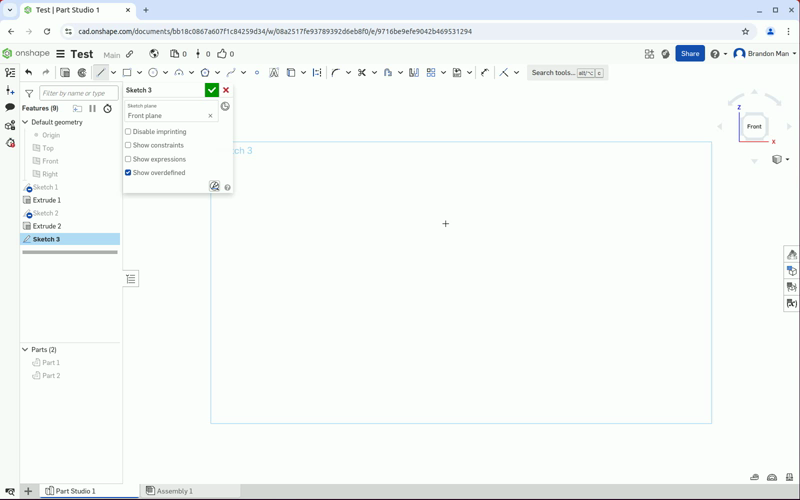
click(445, 223)
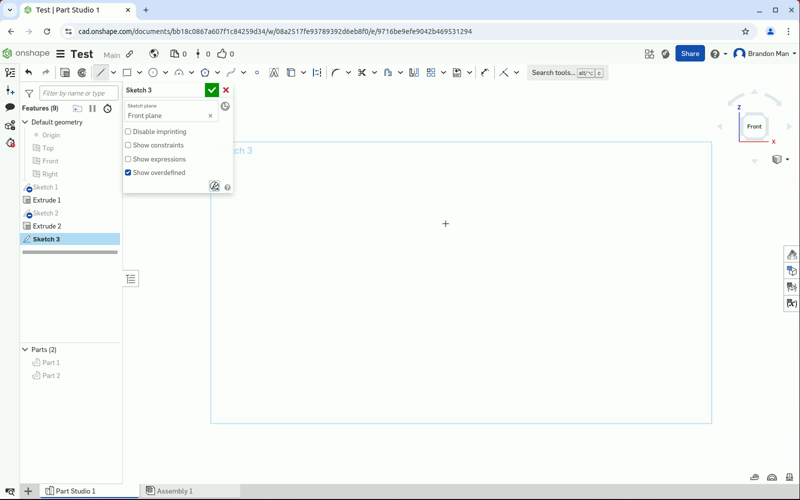
key_up(shift)
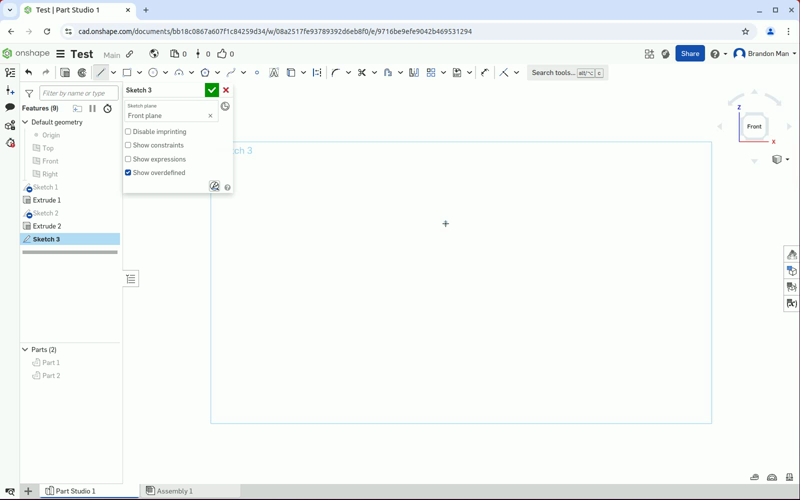
key_down(shift)
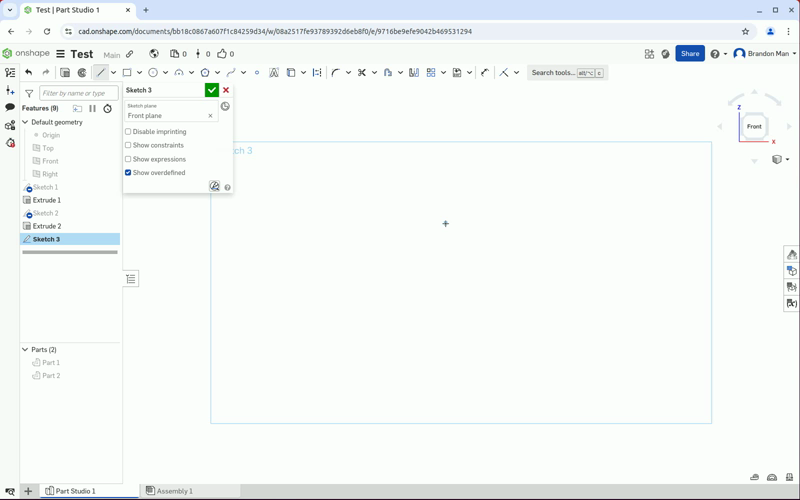
mouse_move(451, 284)
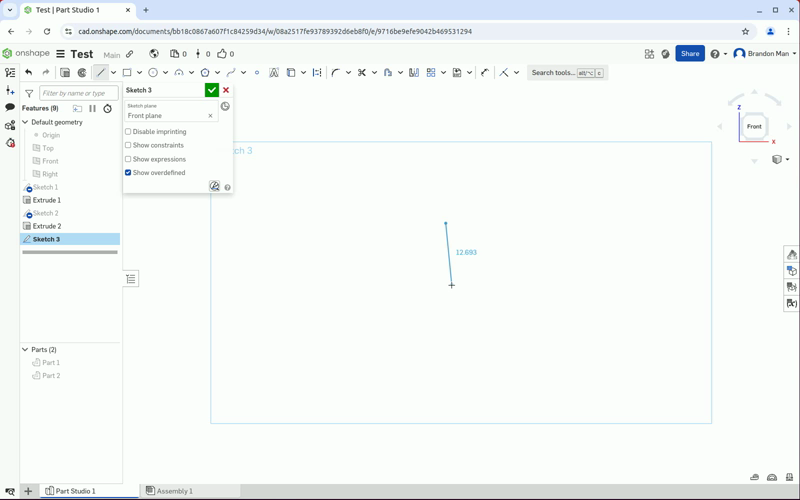
click(451, 284)
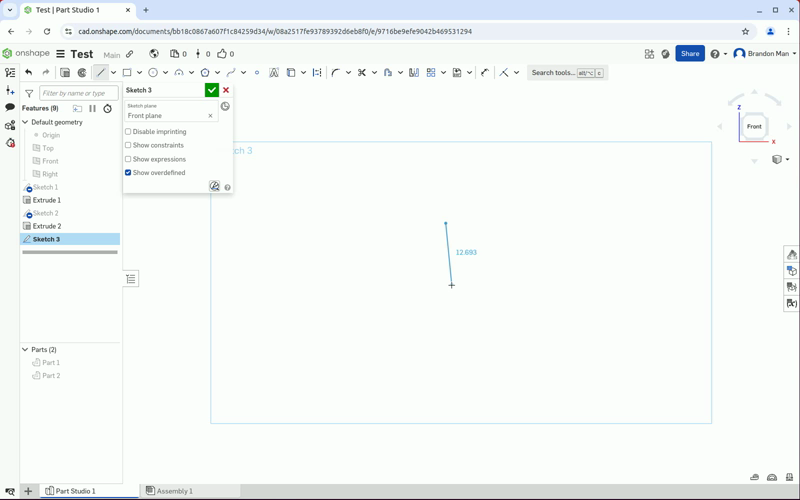
key_up(shift)
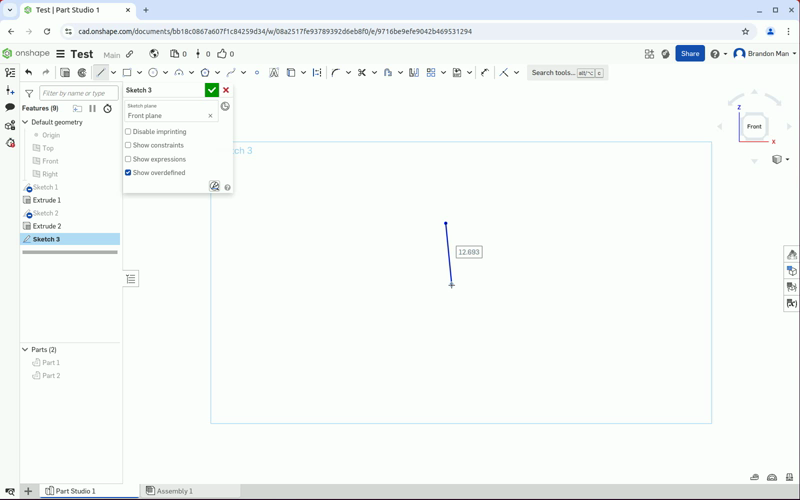
key(esc)
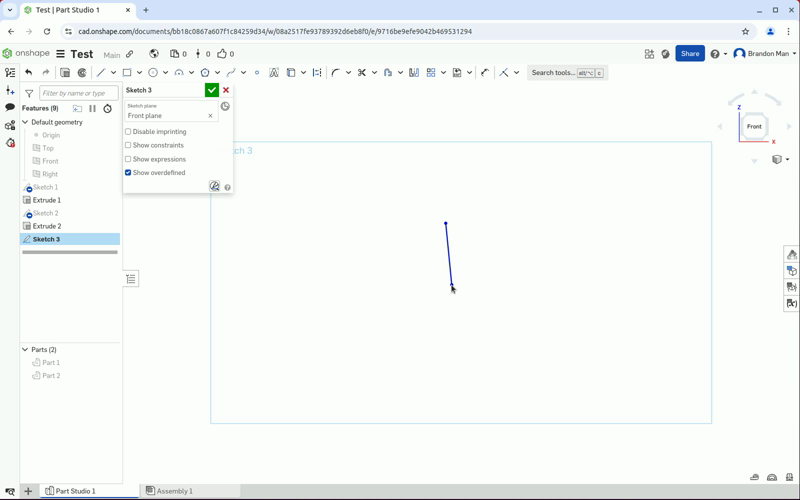
key(a)
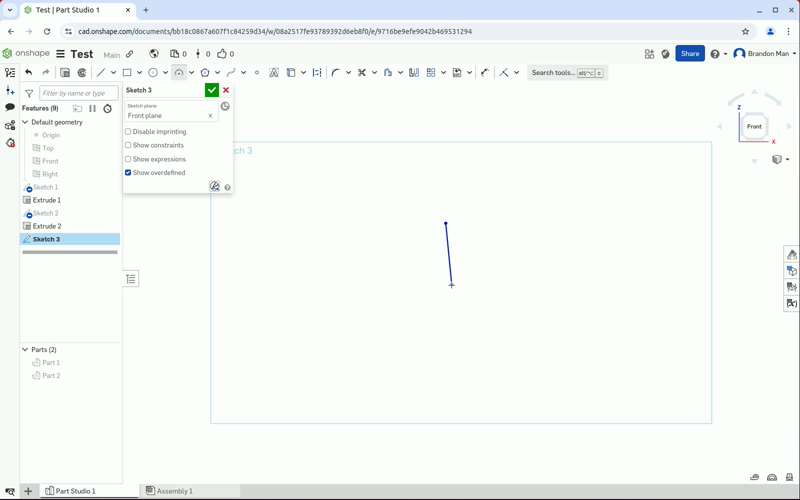
mouse_move(451, 284)
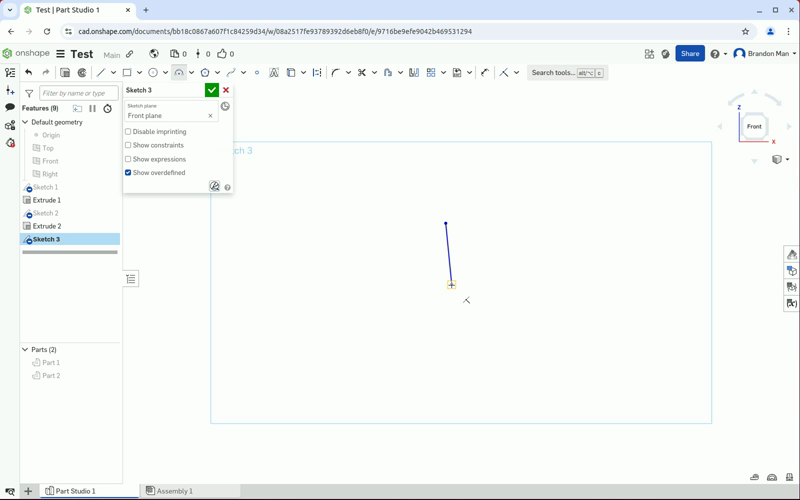
click(451, 284)
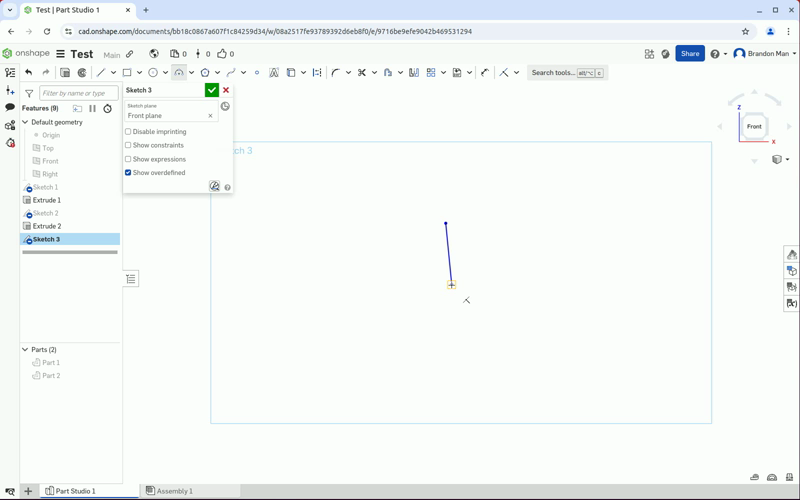
key_down(shift)
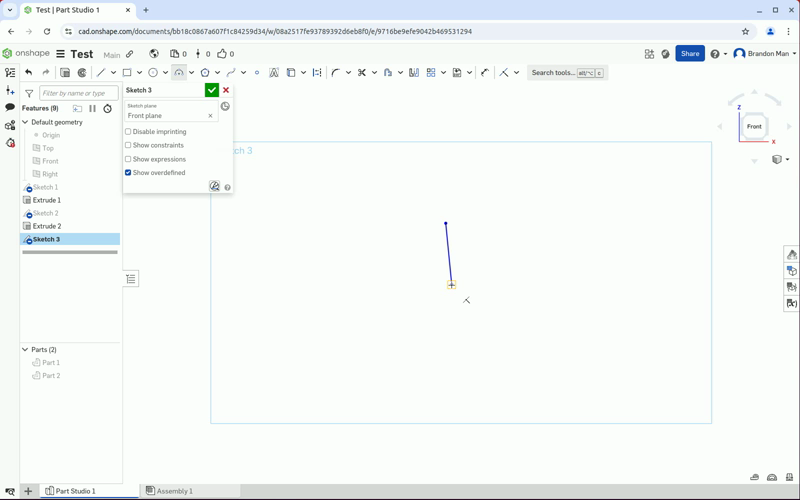
mouse_move(460, 292)
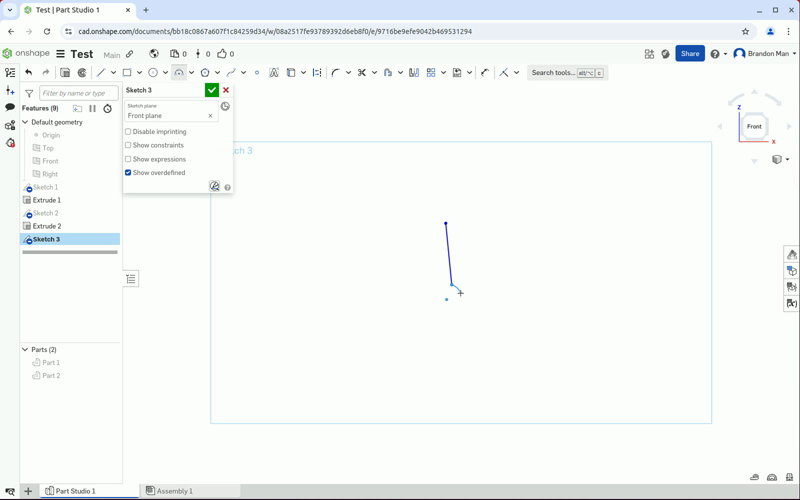
click(460, 292)
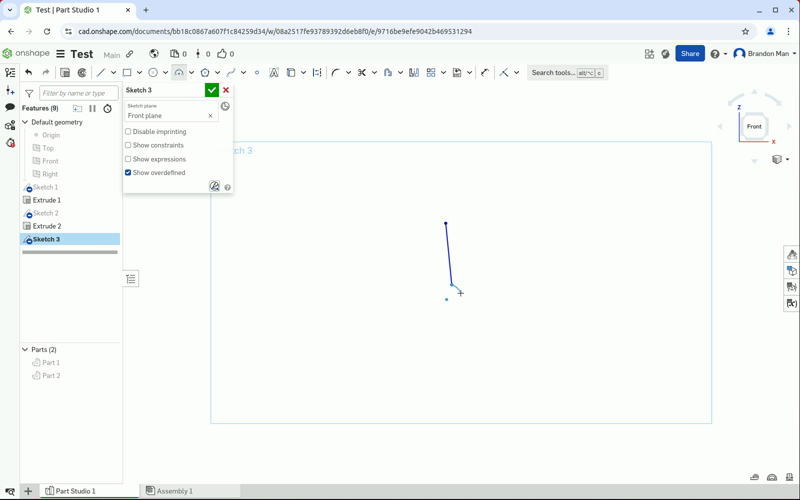
mouse_move(466, 276)
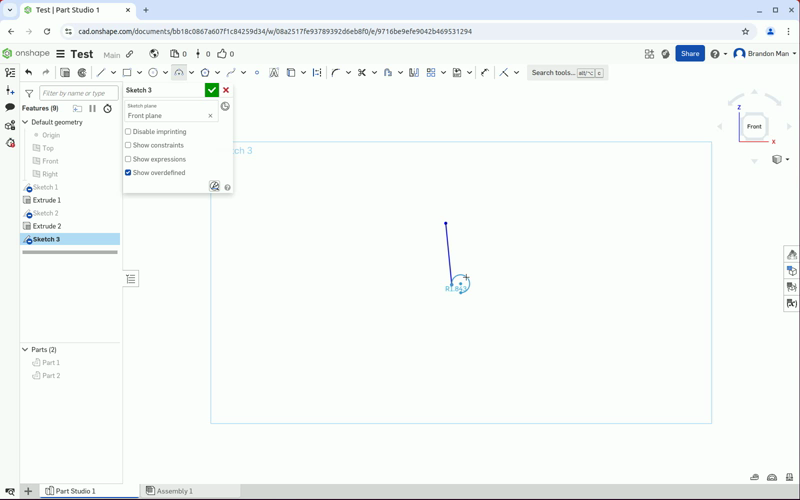
click(466, 276)
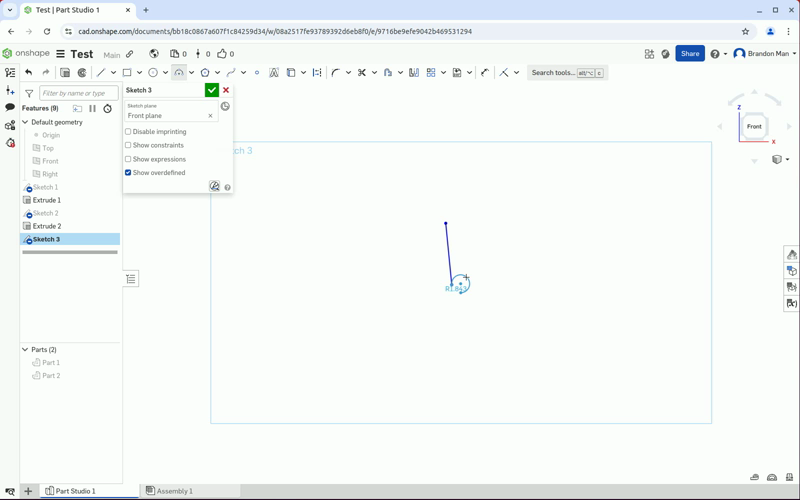
key_up(shift)
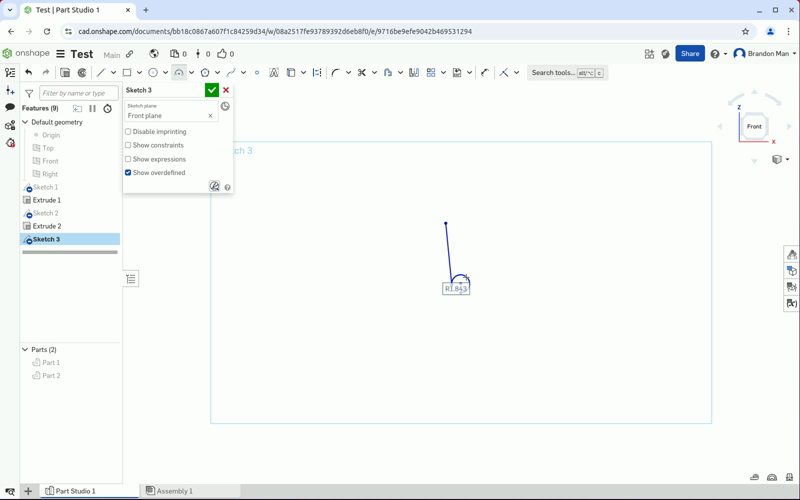
key(esc)
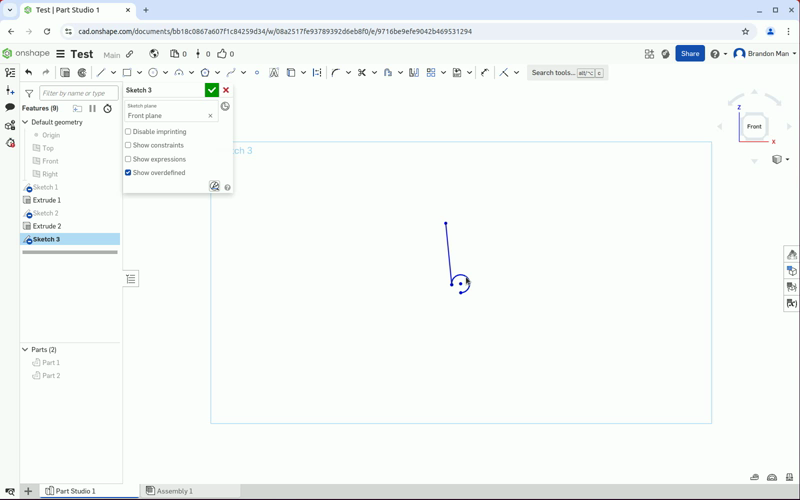
key(l)
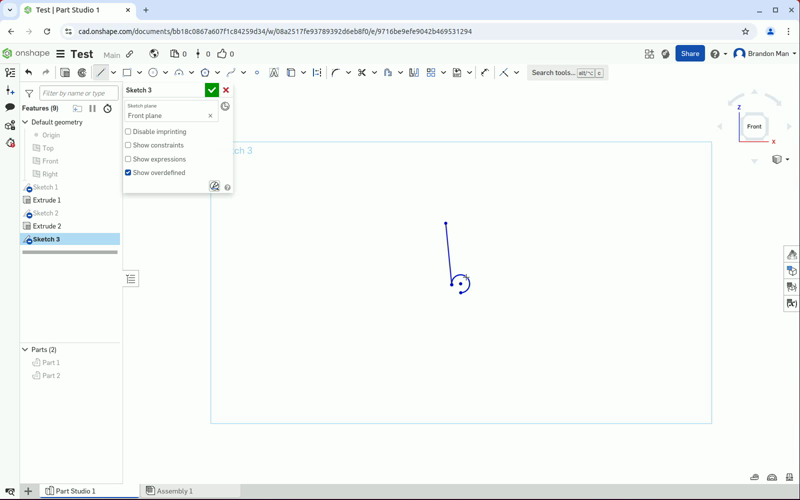
mouse_move(460, 292)
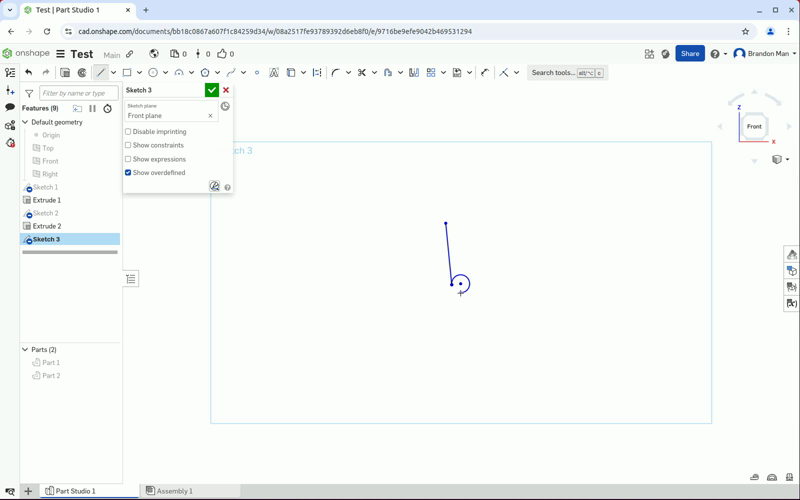
click(460, 292)
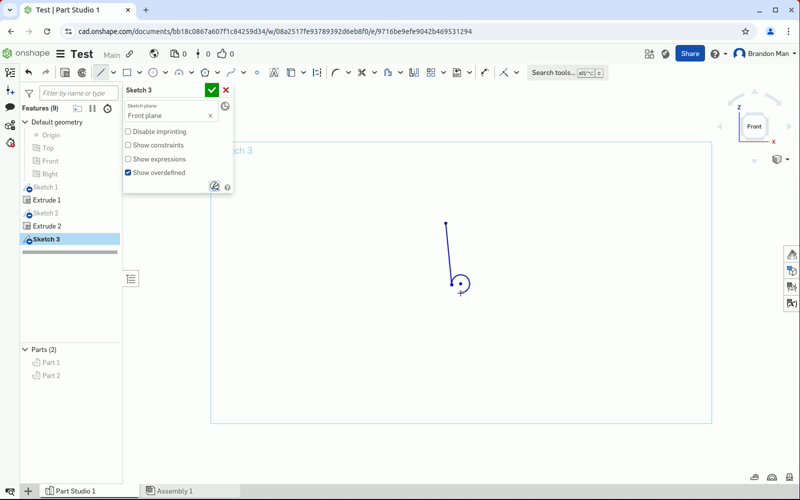
key_down(shift)
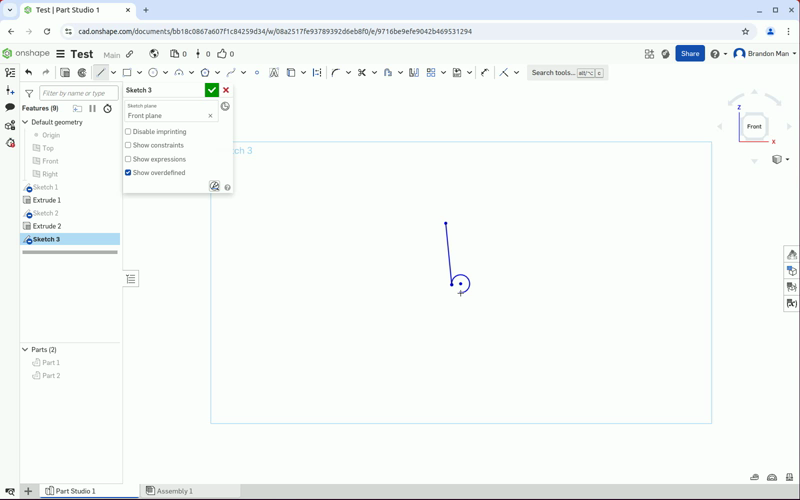
mouse_move(490, 292)
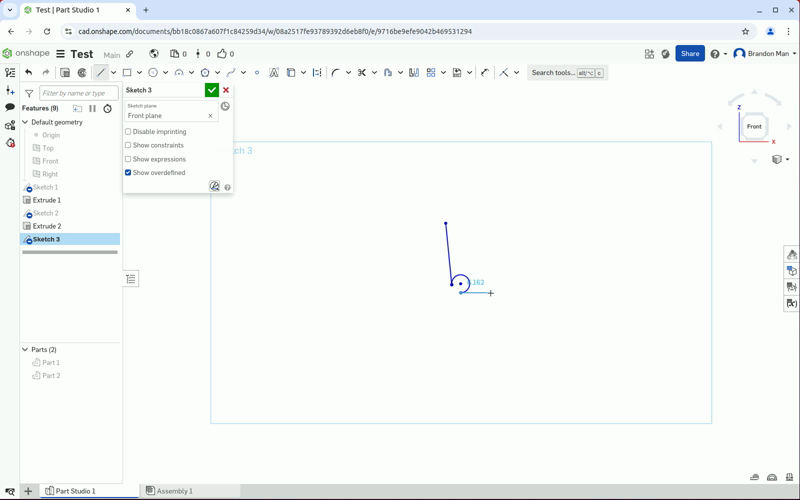
mouse_move(504, 291)
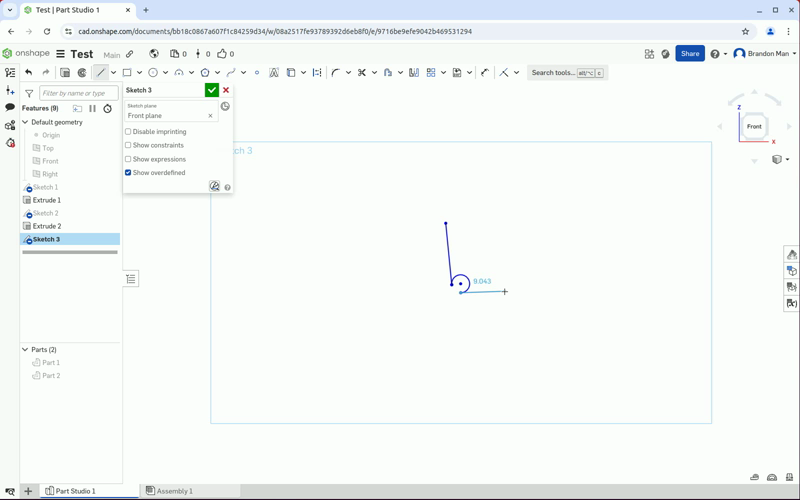
click(504, 291)
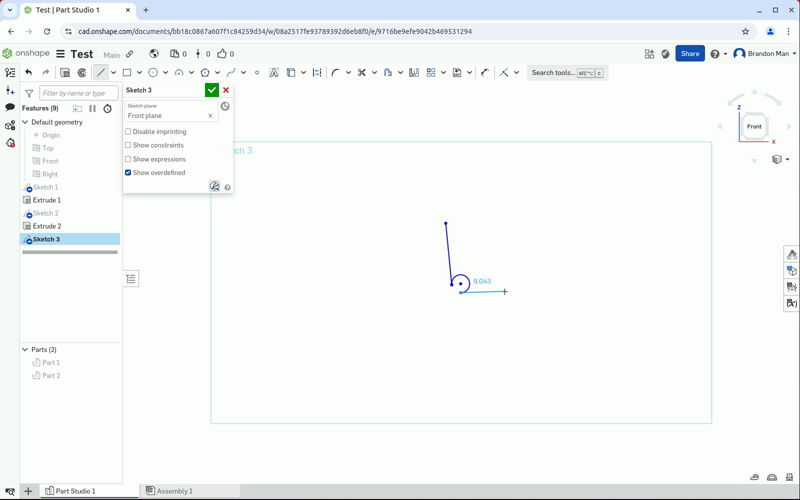
key_up(shift)
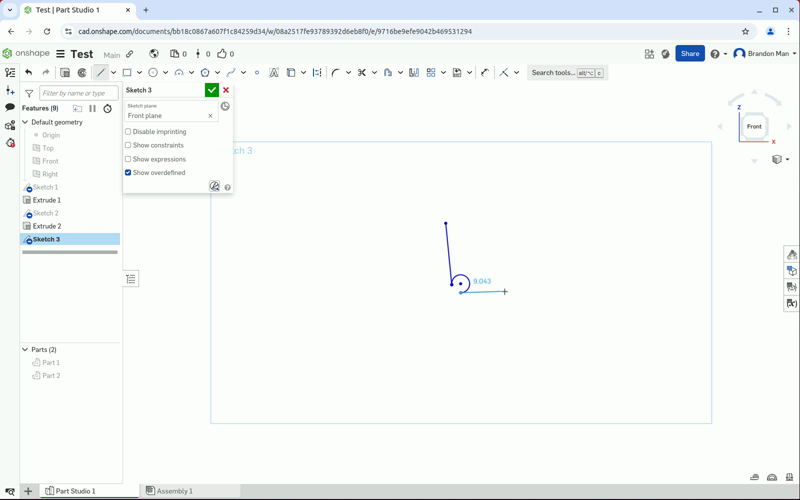
key(esc)
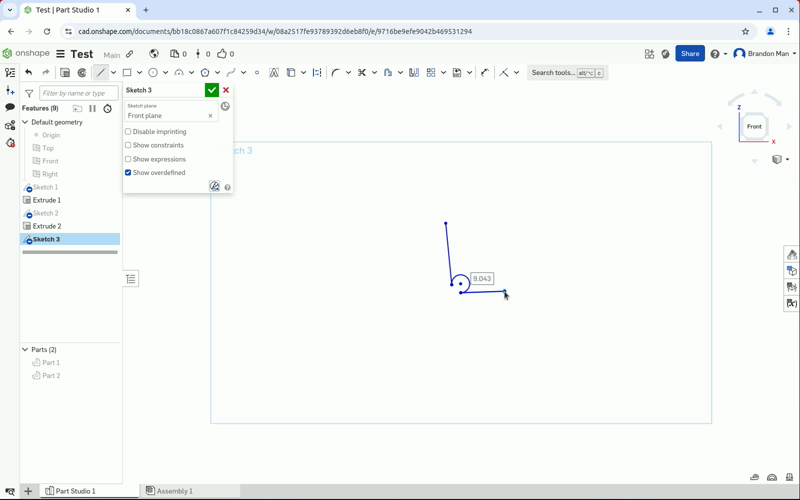
key(a)
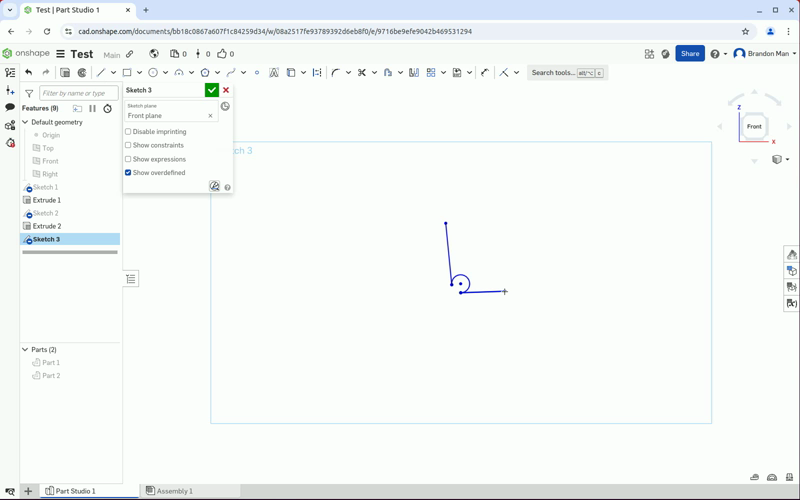
mouse_move(504, 291)
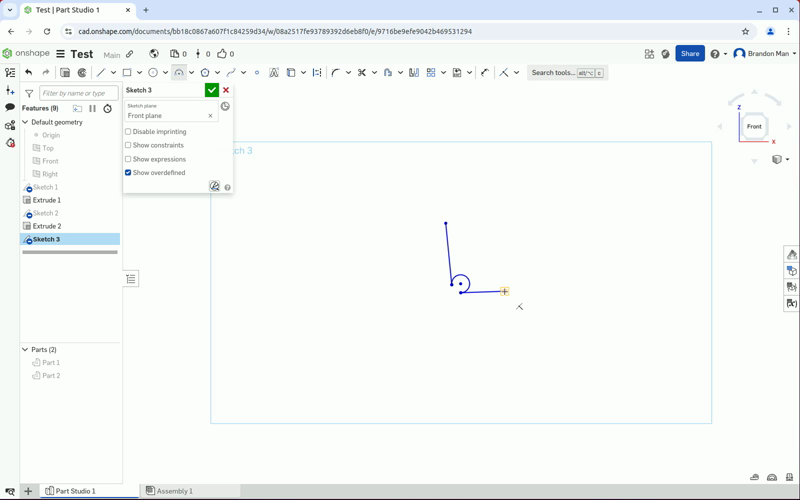
click(504, 291)
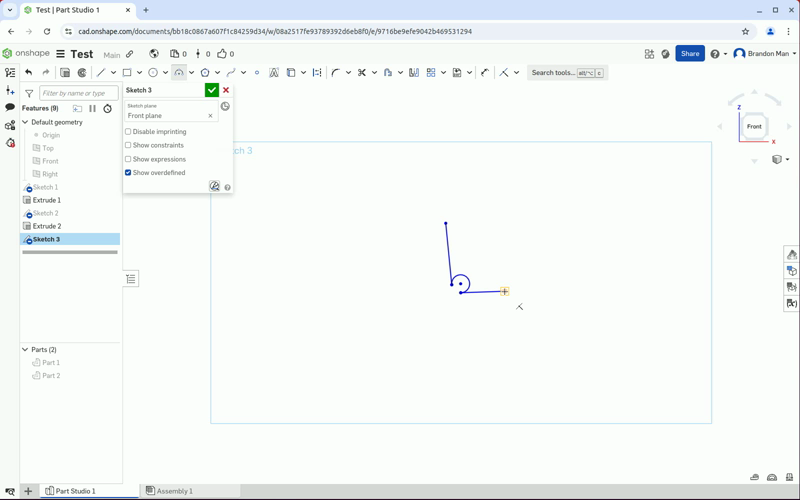
key_down(shift)
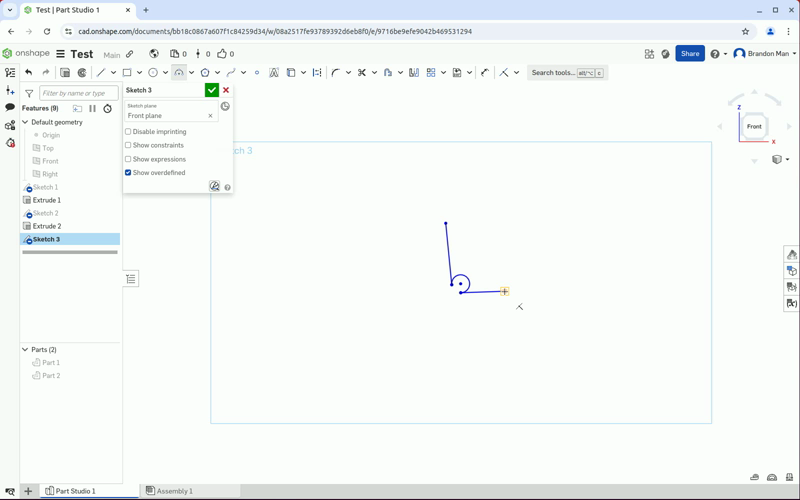
mouse_move(504, 276)
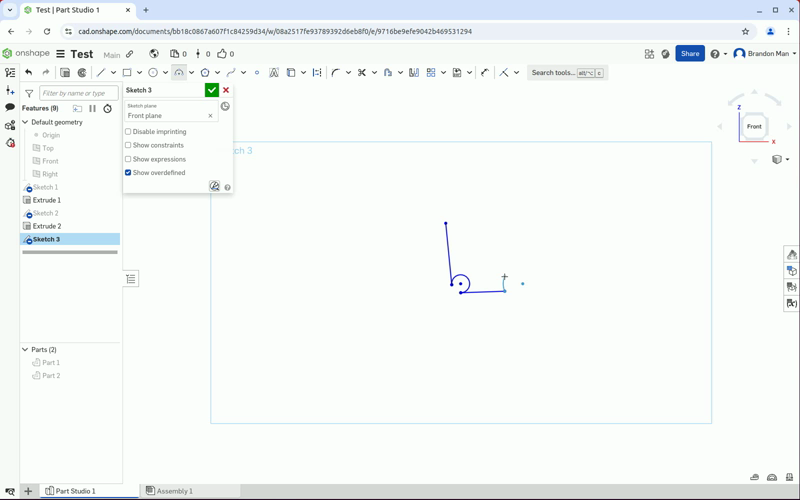
click(504, 276)
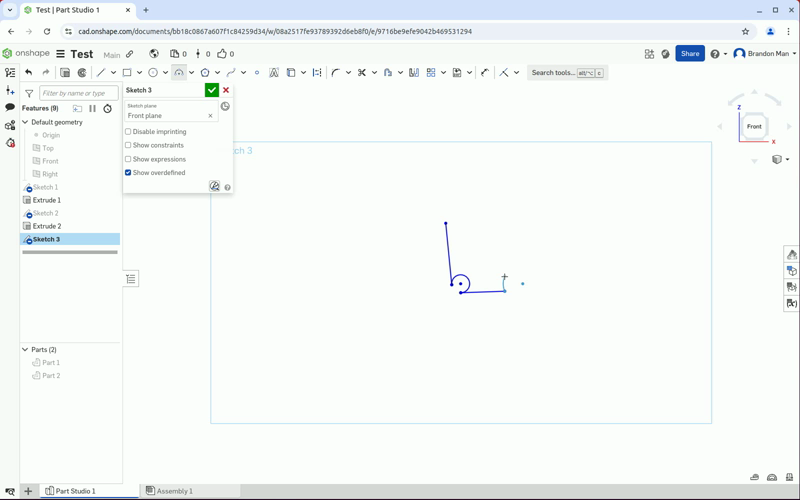
mouse_move(496, 283)
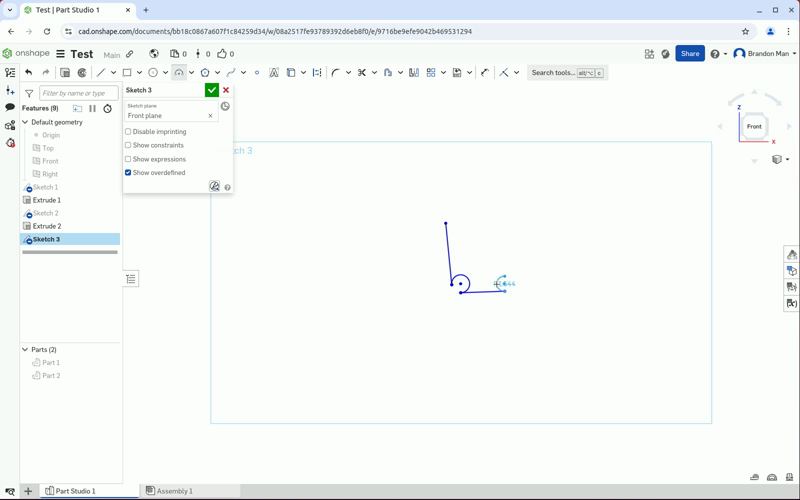
click(496, 283)
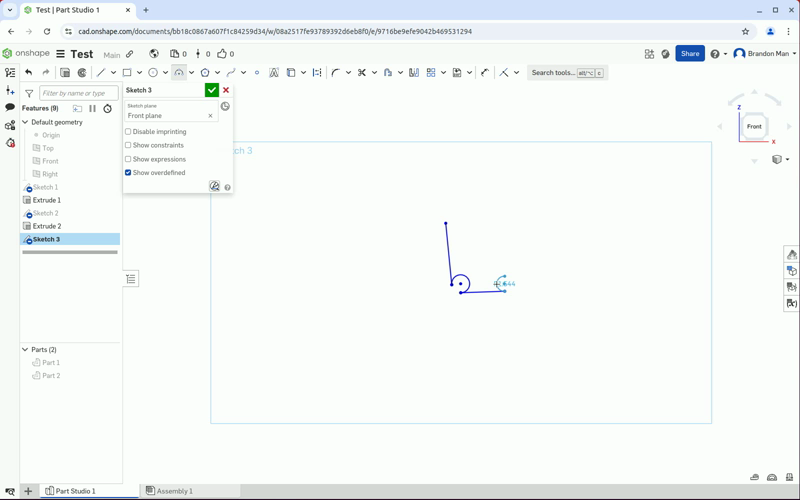
key_up(shift)
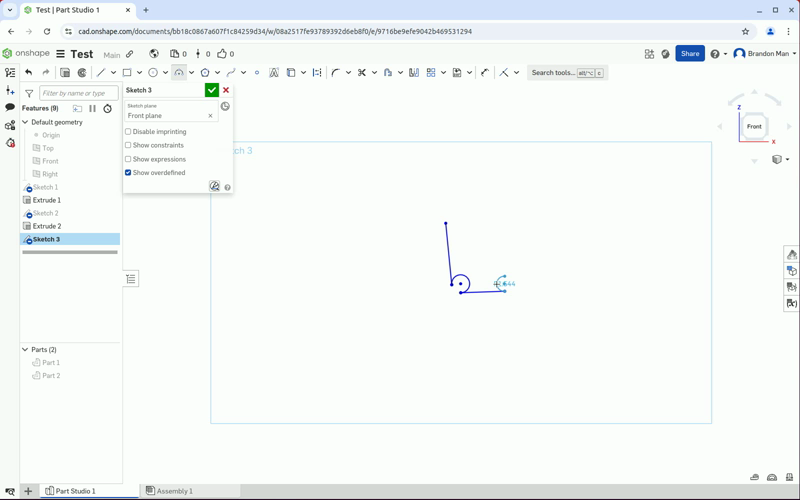
key(esc)
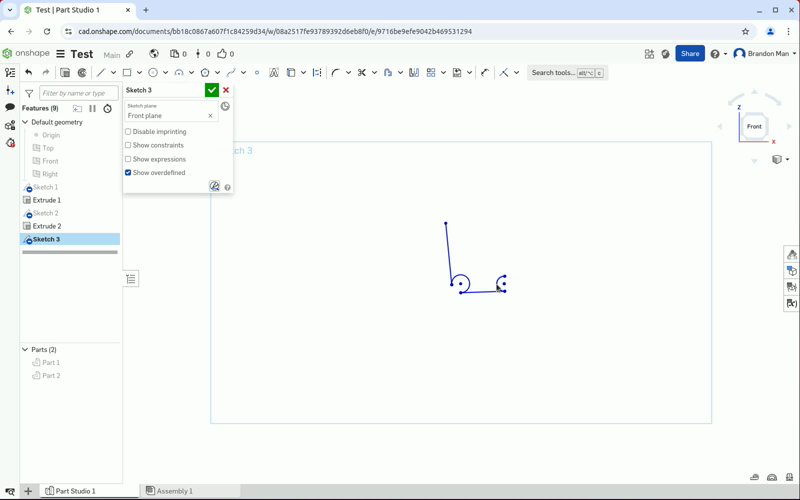
key(l)
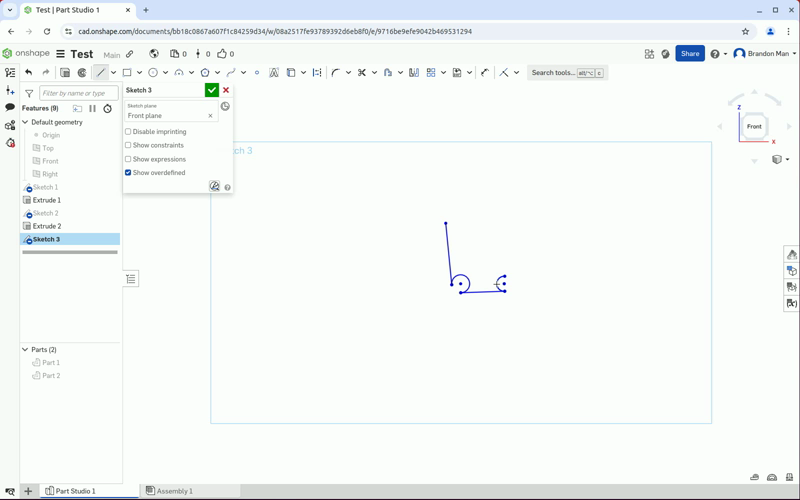
mouse_move(504, 276)
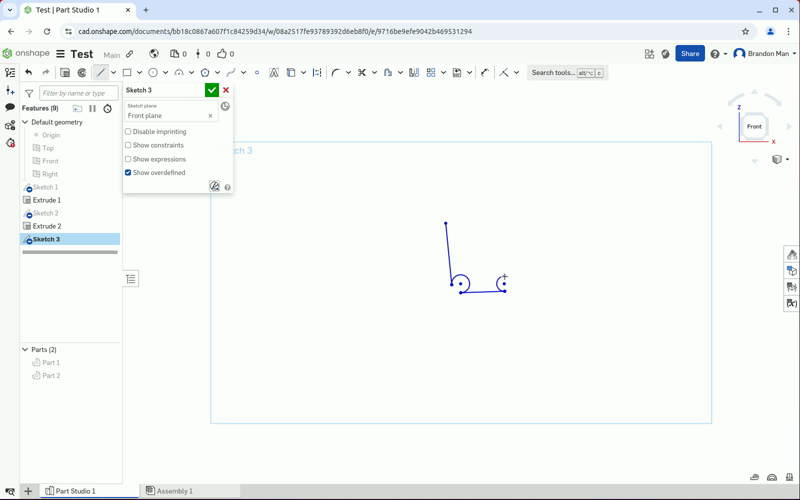
click(504, 276)
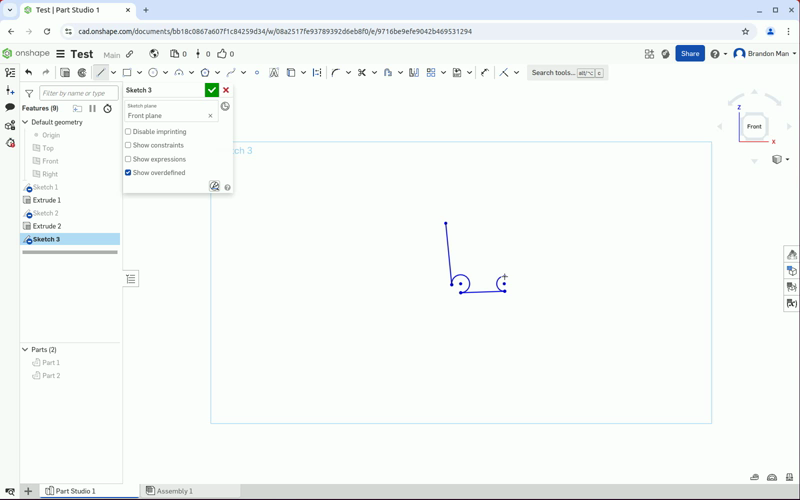
key_down(shift)
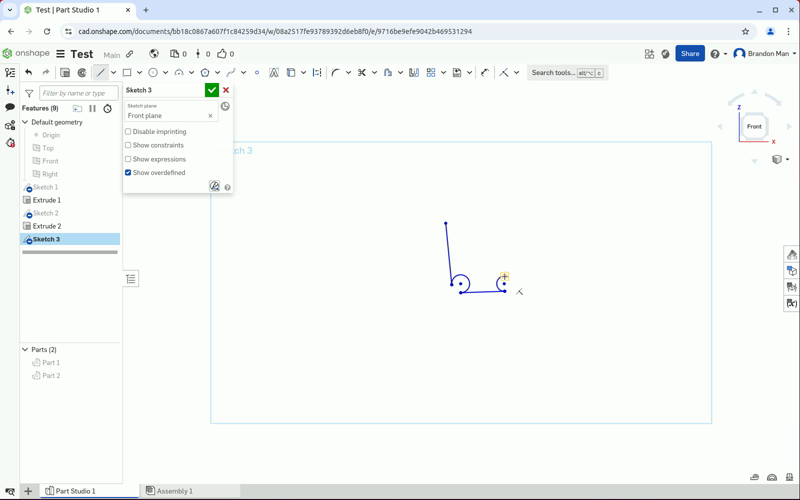
mouse_move(534, 276)
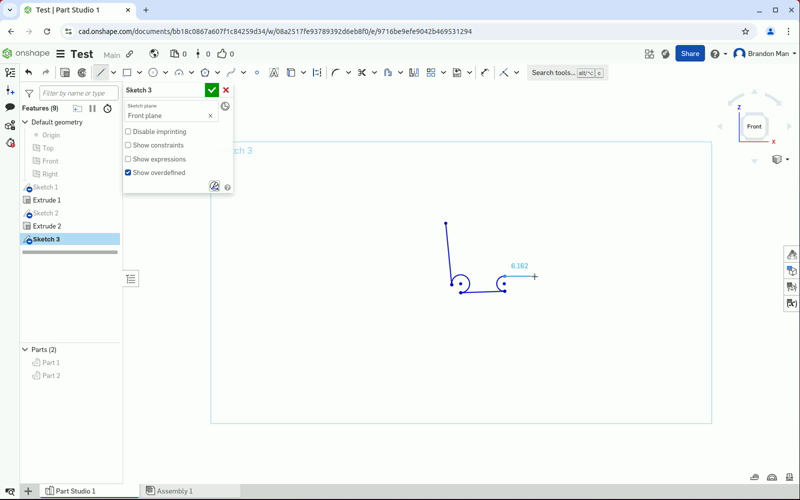
mouse_move(479, 275)
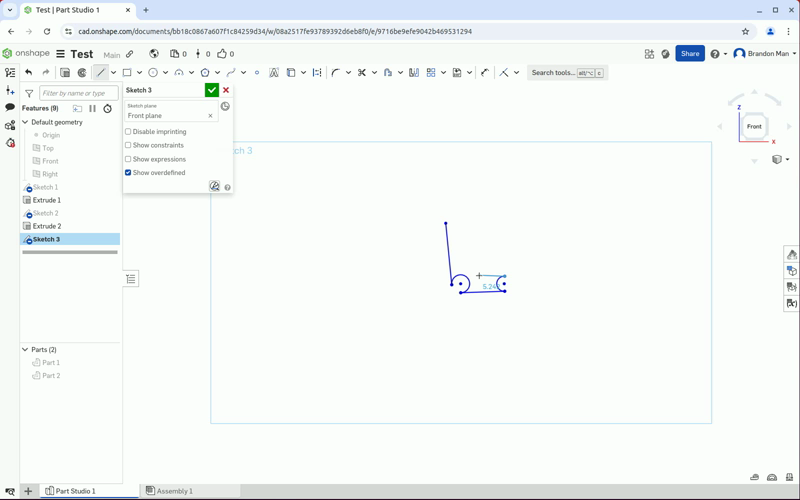
click(479, 275)
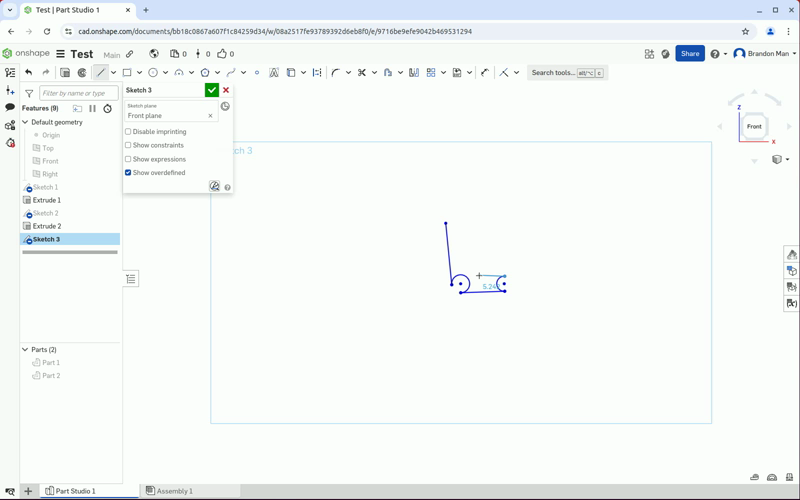
key_up(shift)
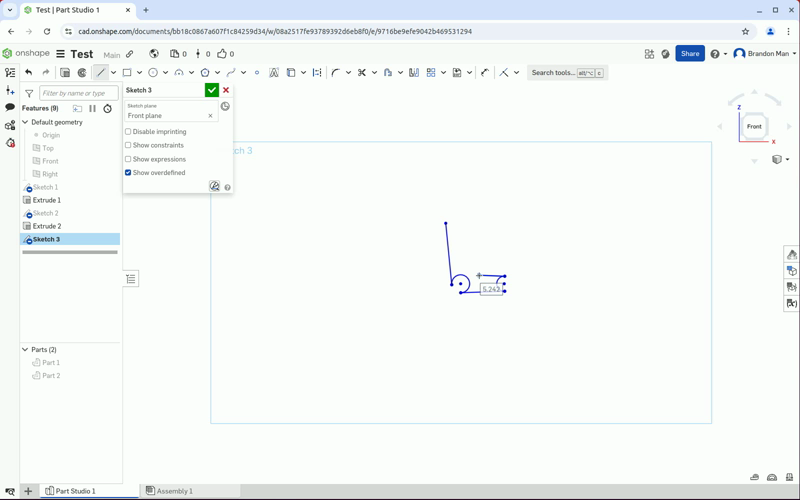
key(esc)
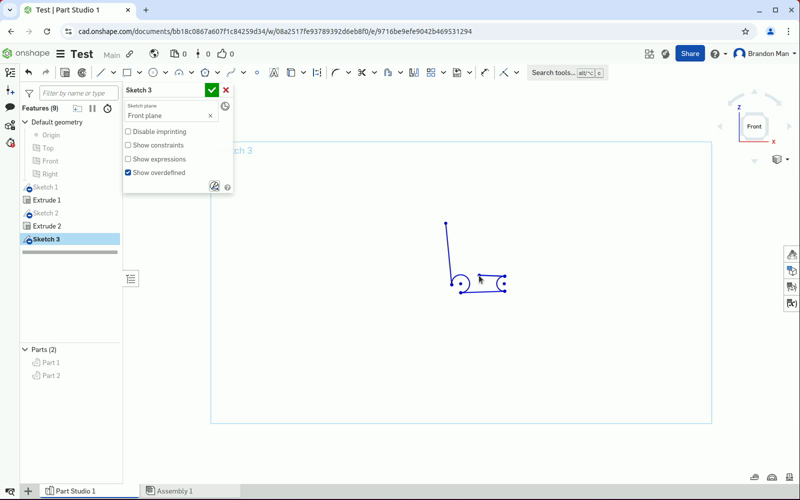
key(a)
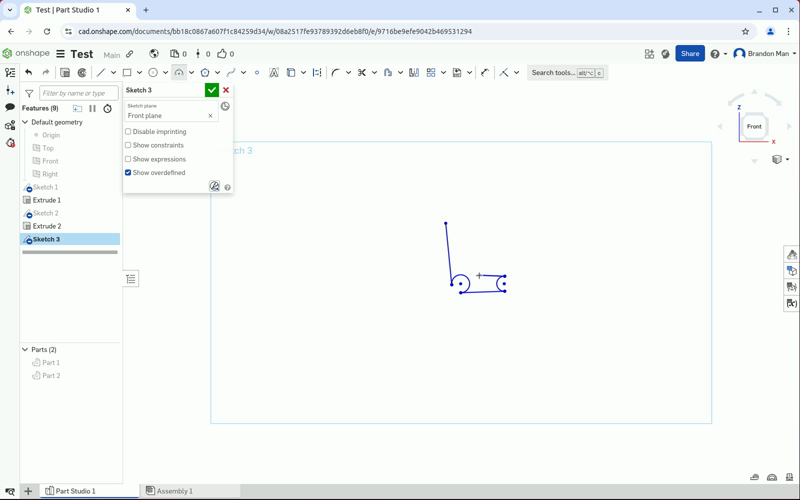
mouse_move(479, 275)
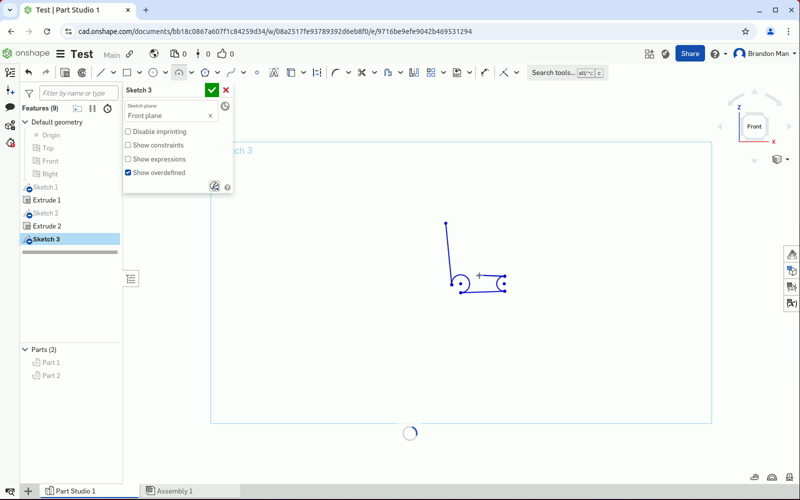
click(479, 275)
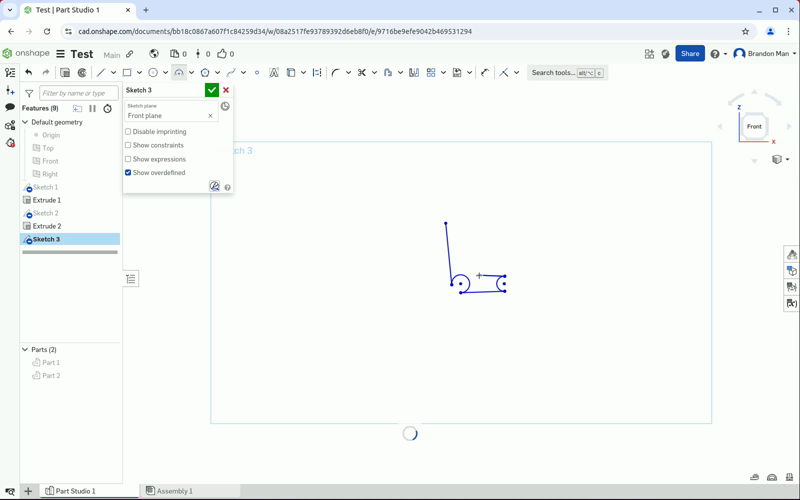
key_down(shift)
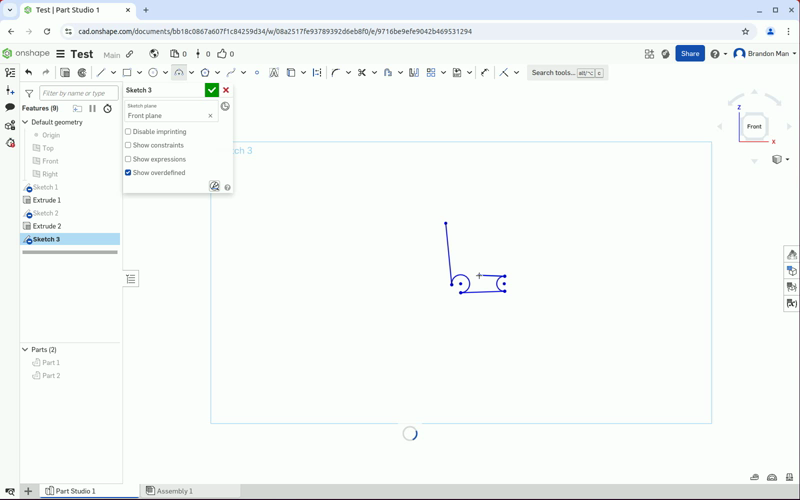
mouse_move(471, 266)
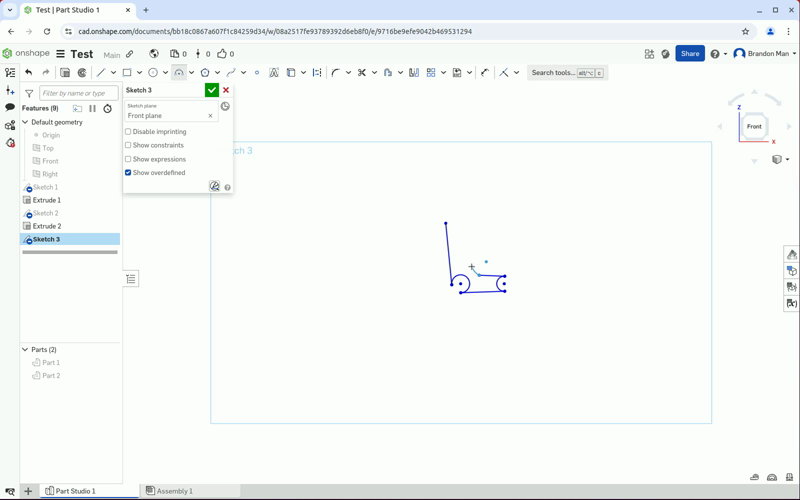
click(471, 266)
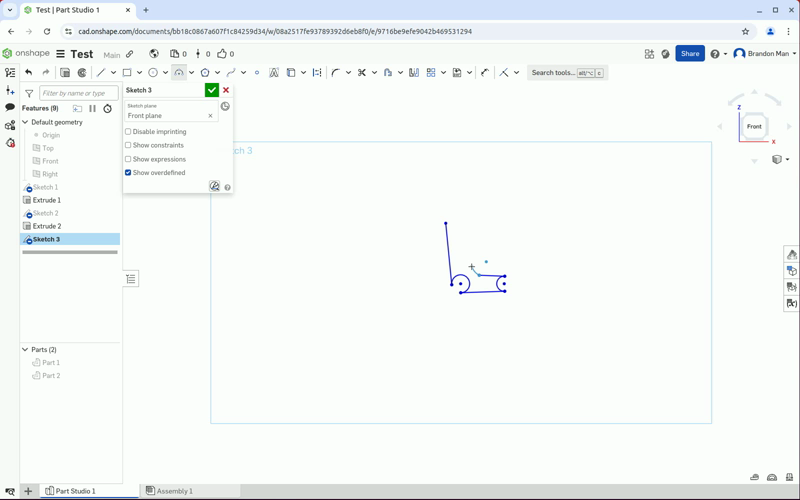
mouse_move(473, 272)
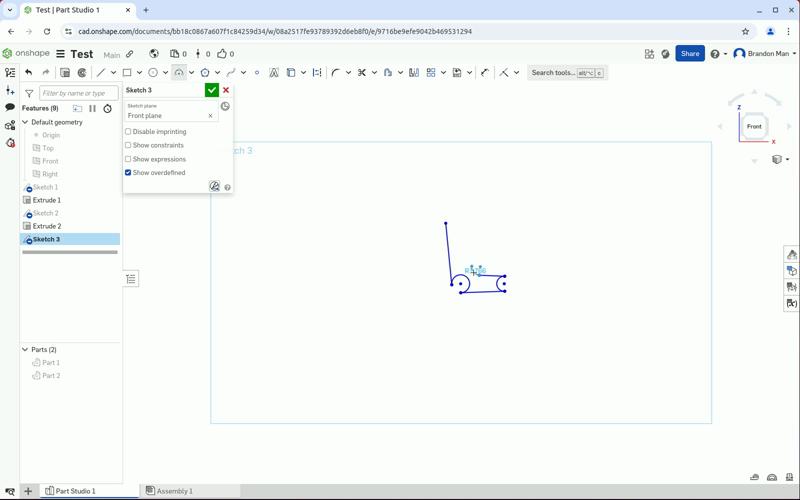
click(473, 272)
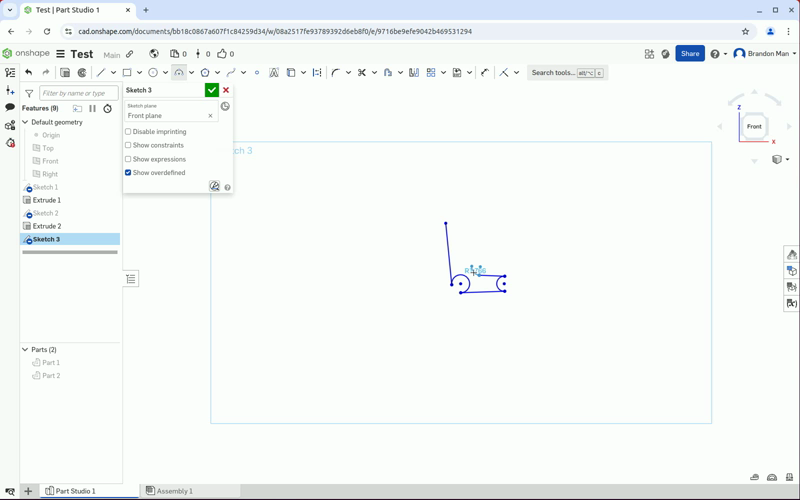
key_up(shift)
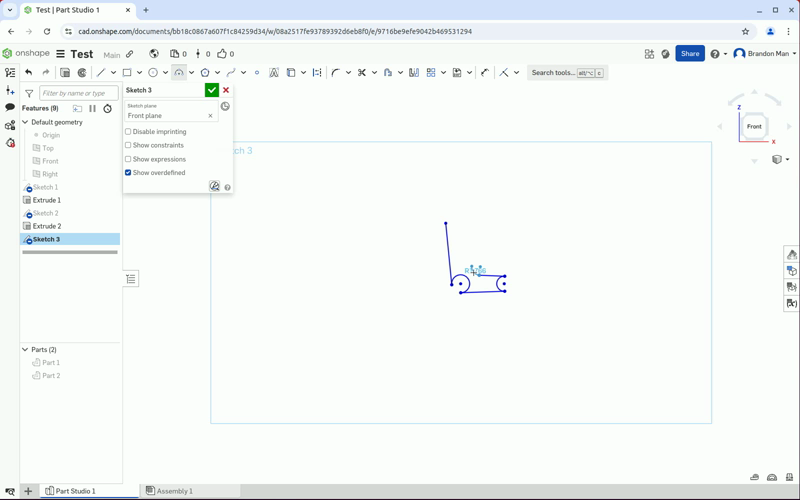
key(esc)
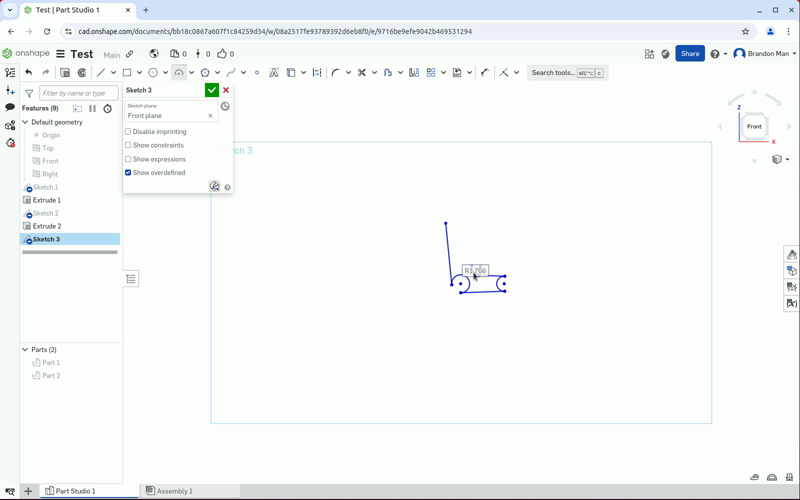
key(l)
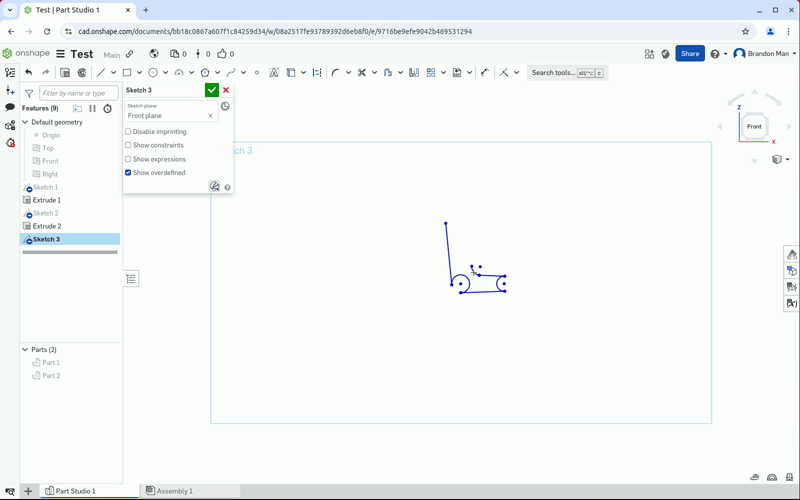
mouse_move(471, 266)
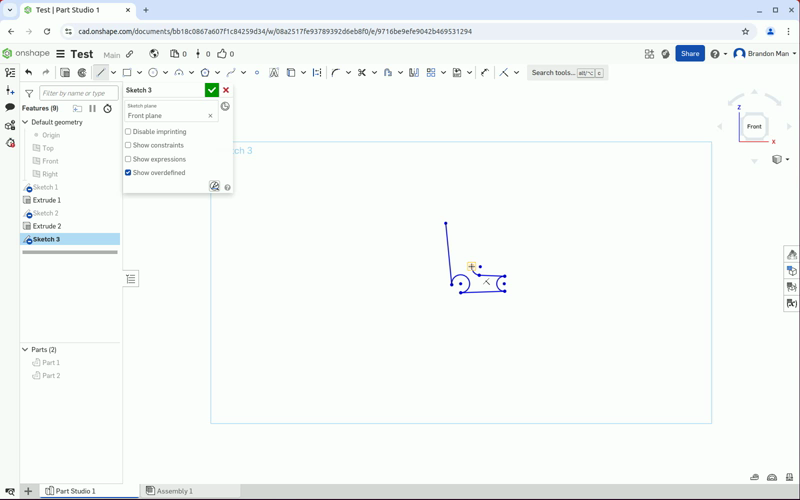
click(471, 266)
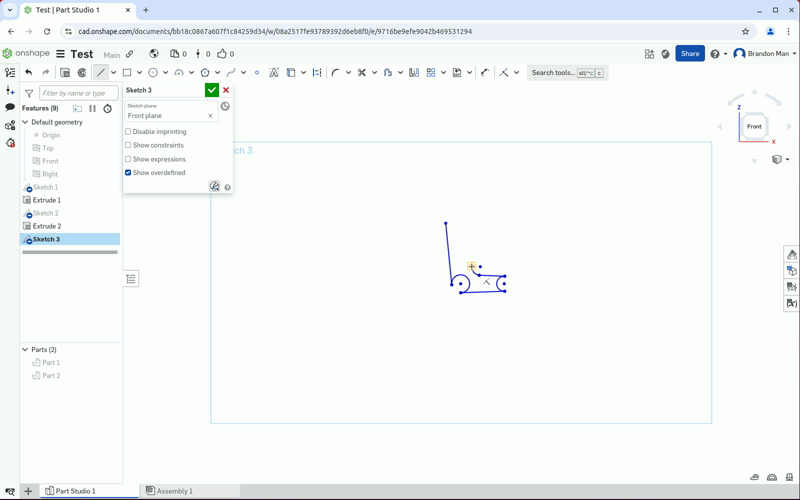
key_down(shift)
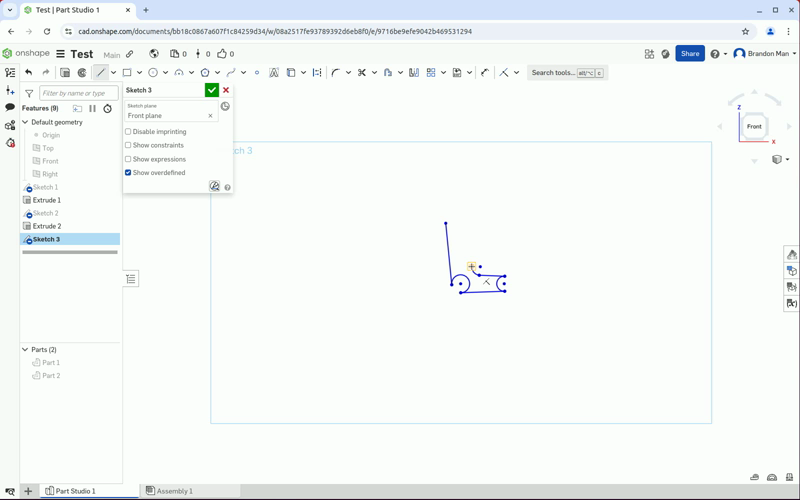
mouse_move(501, 266)
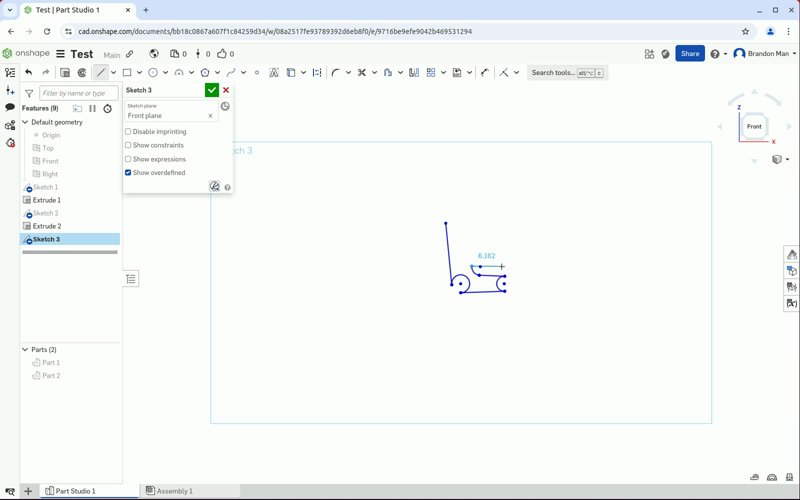
mouse_move(476, 223)
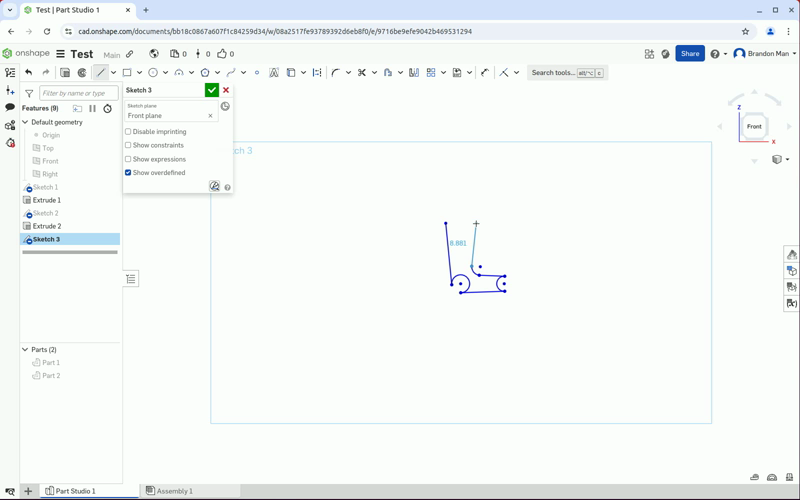
click(476, 223)
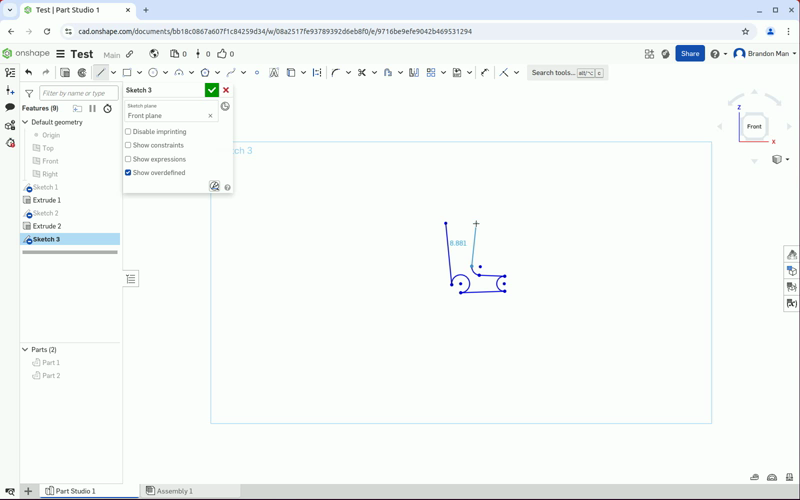
key_up(shift)
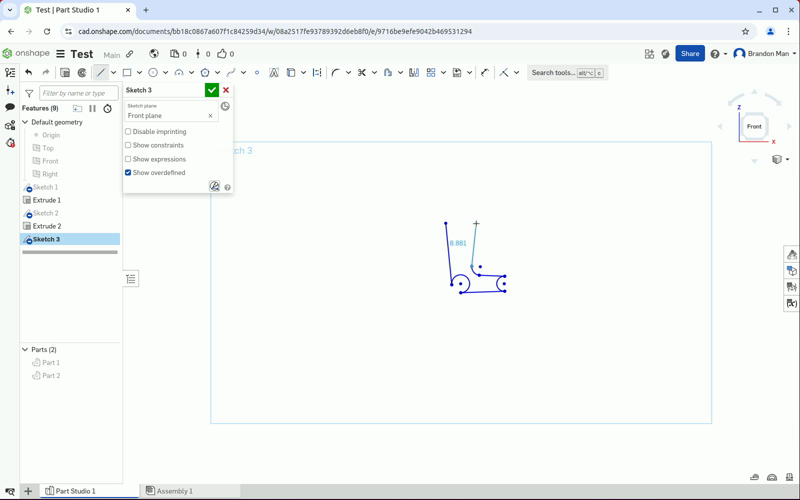
key(esc)
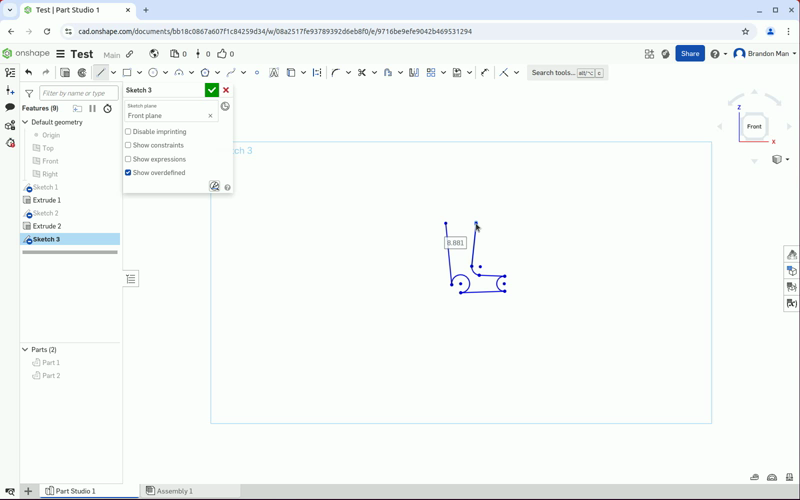
key(a)
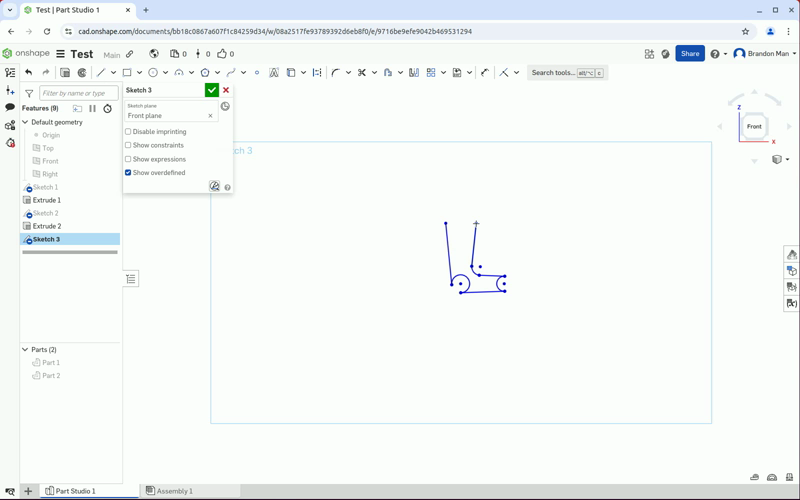
mouse_move(476, 223)
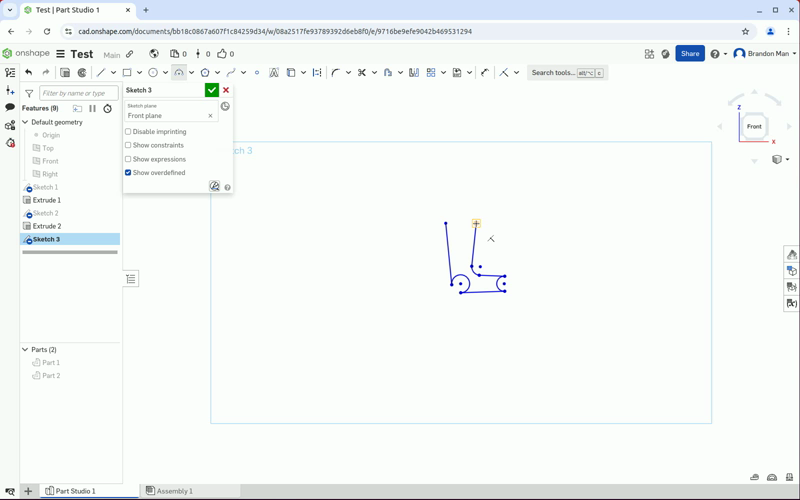
click(476, 223)
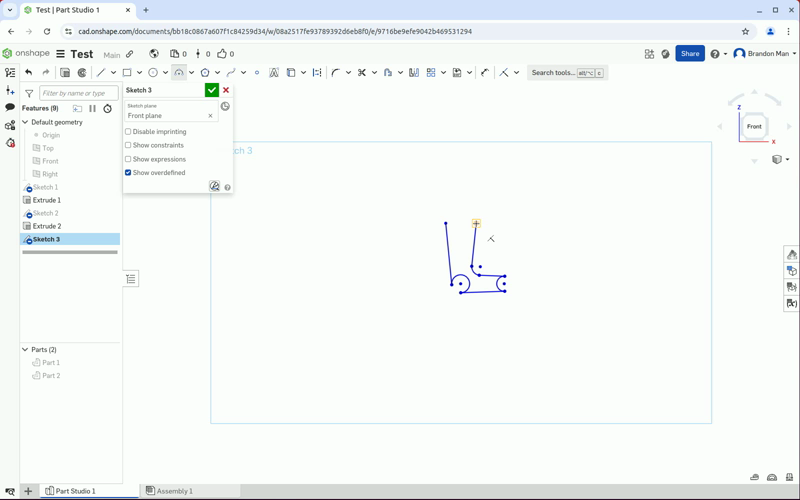
mouse_move(445, 223)
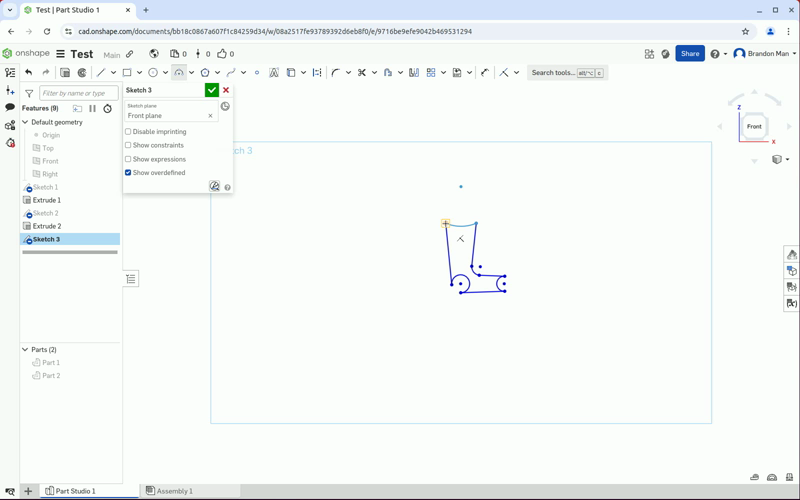
click(445, 223)
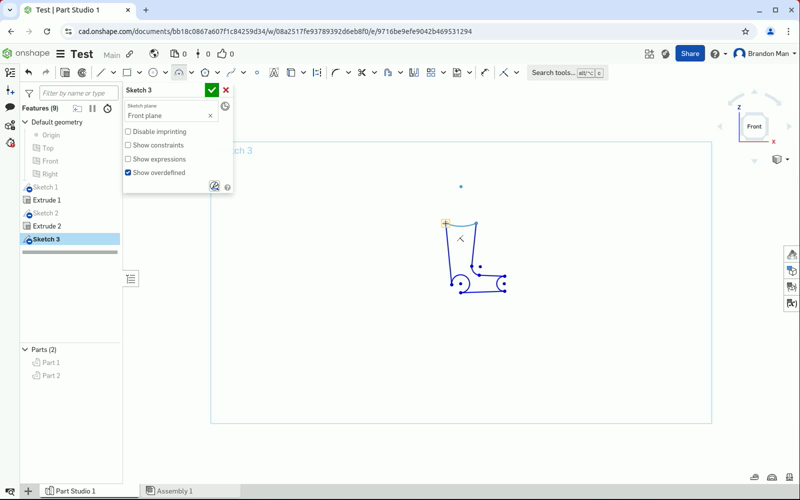
key_down(shift)
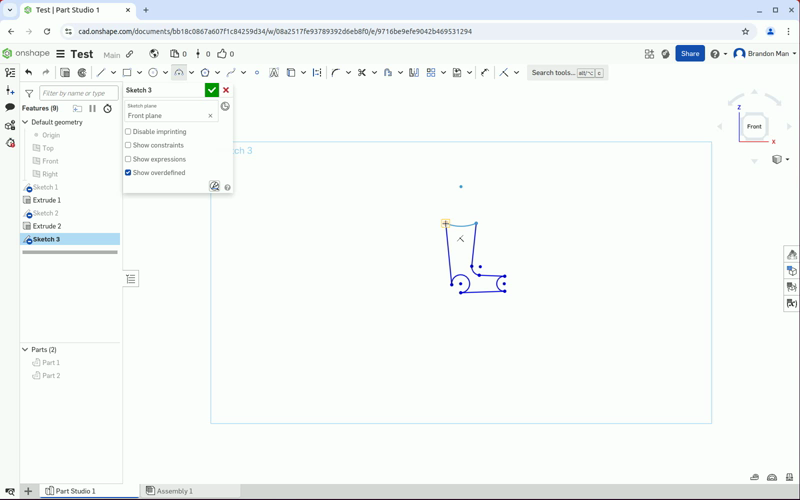
mouse_move(460, 237)
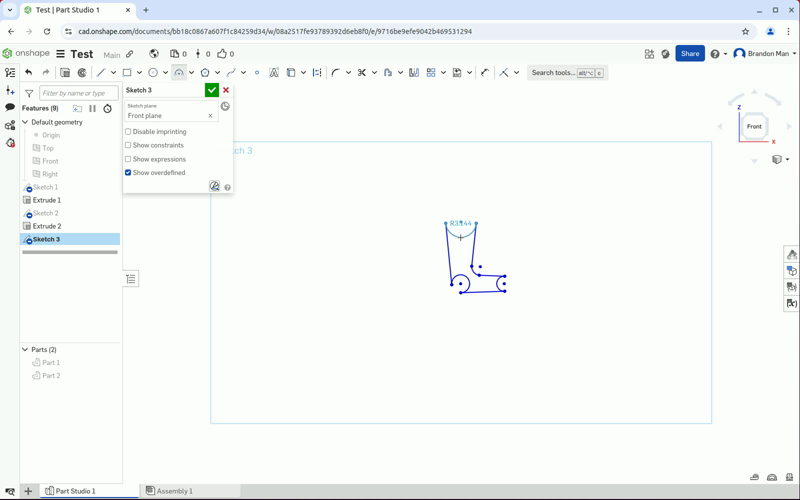
click(460, 237)
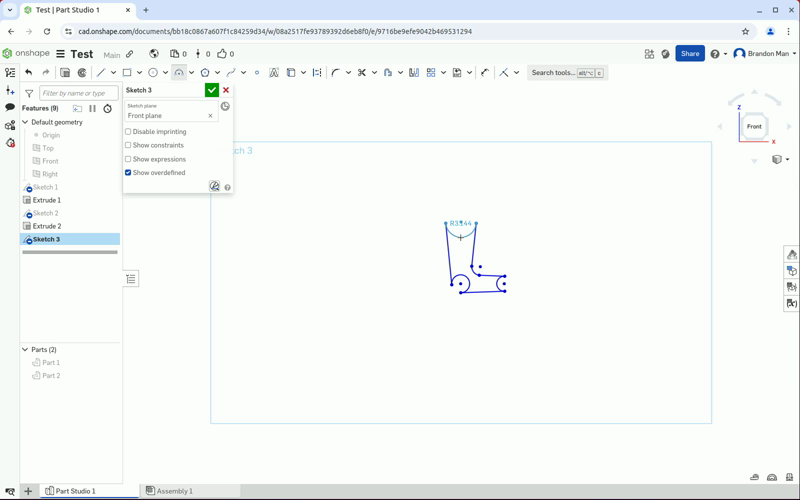
key_up(shift)
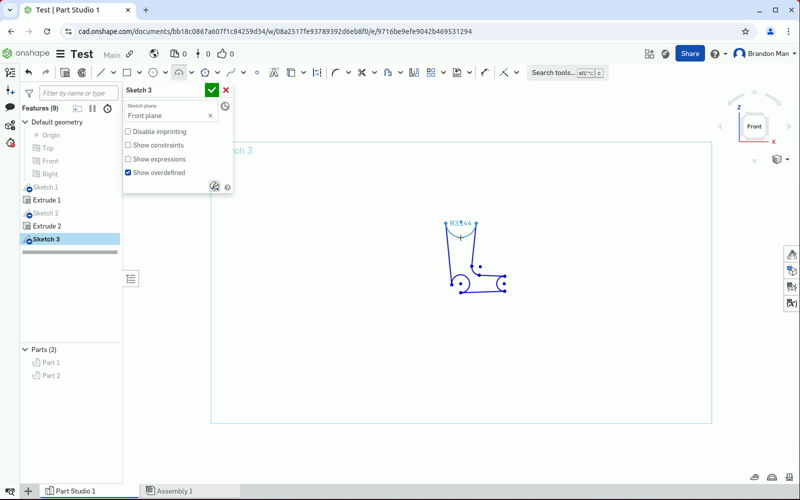
key(esc)
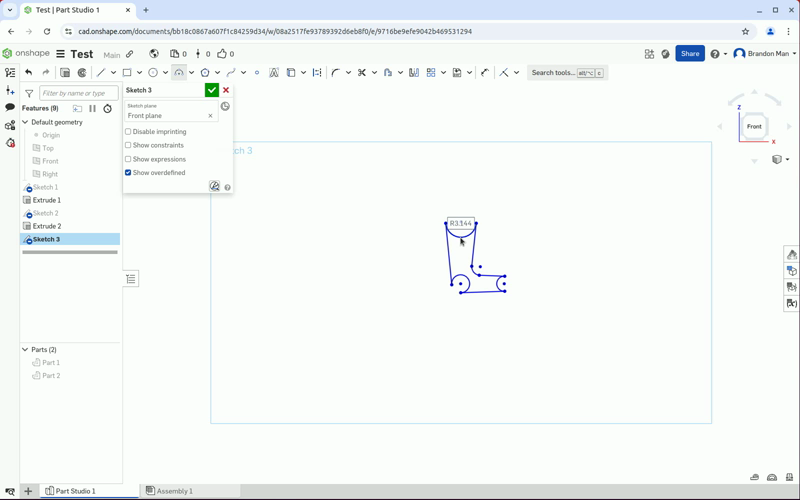
mouse_move(471, 278)
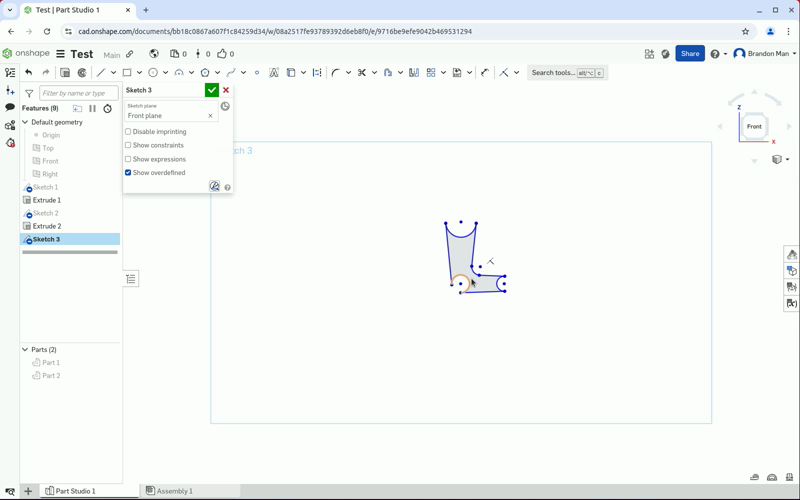
scroll(6)
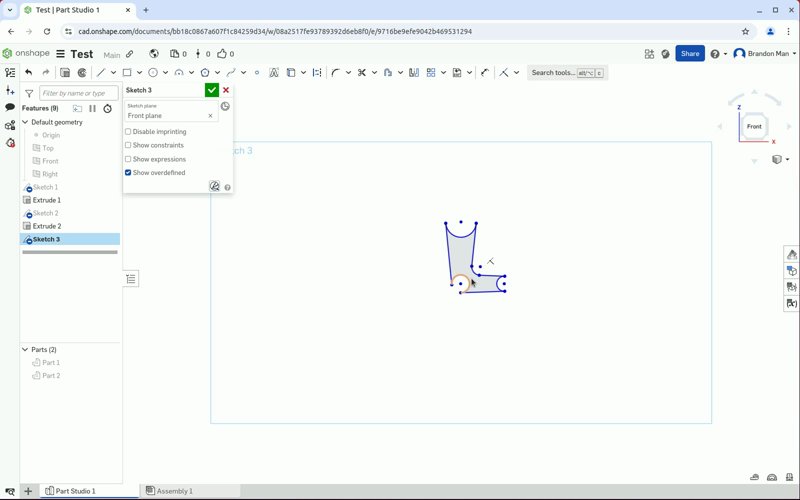
scroll(6)
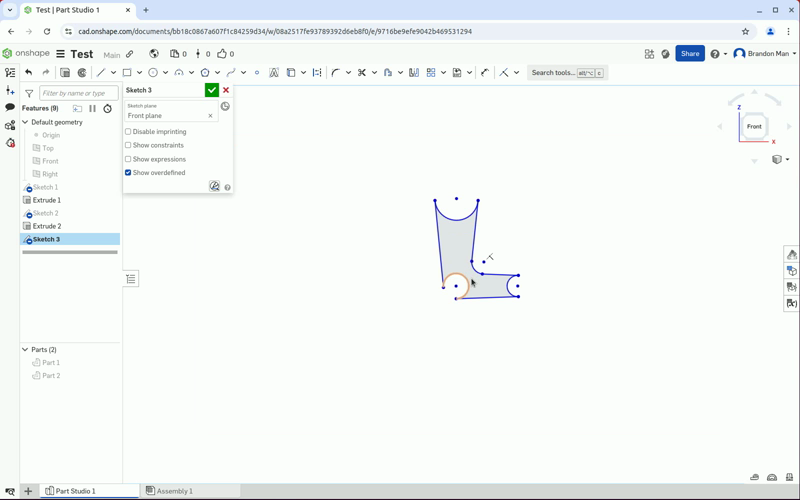
scroll(6)
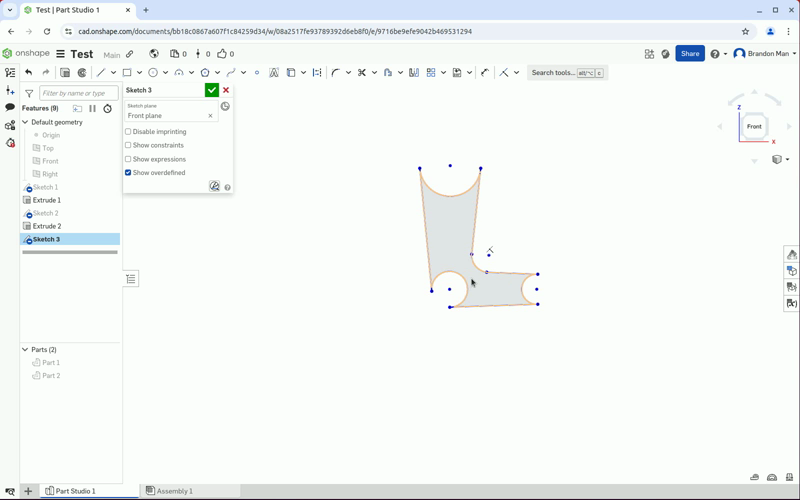
scroll(6)
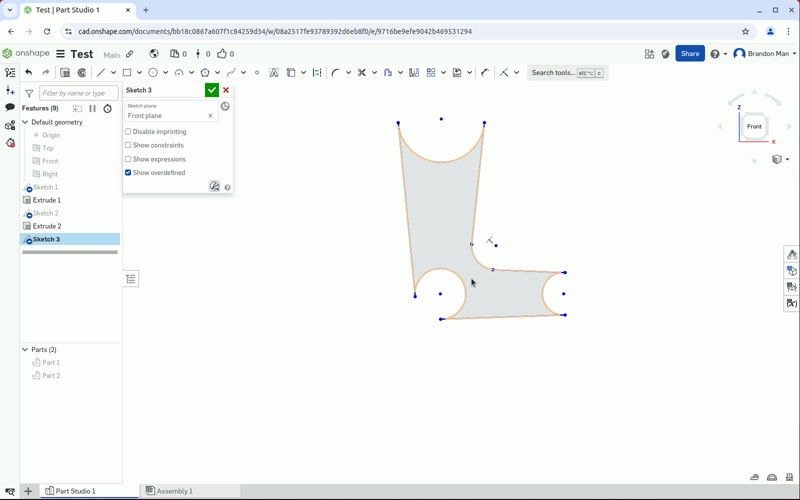
scroll(6)
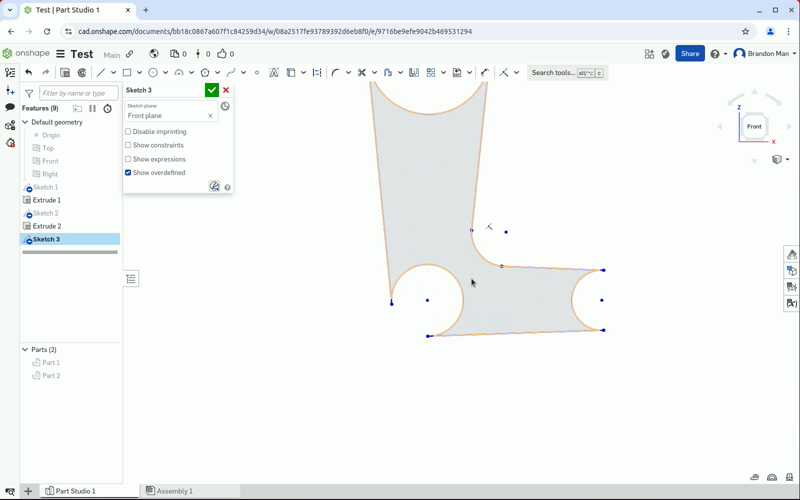
scroll(6)
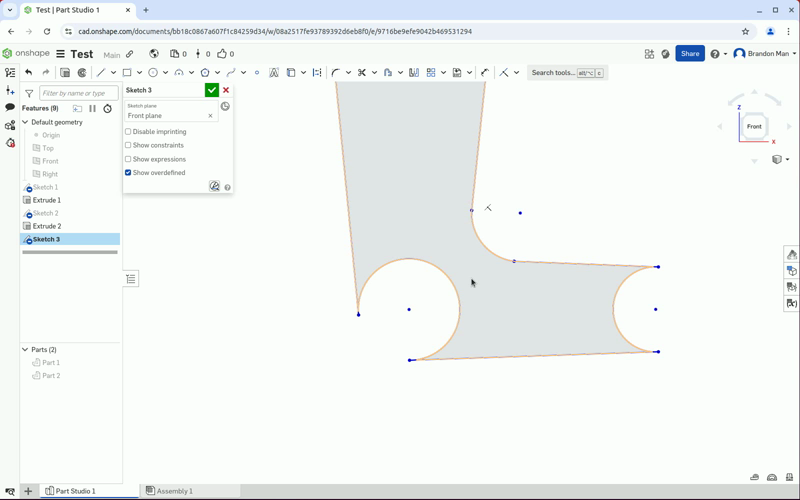
scroll(6)
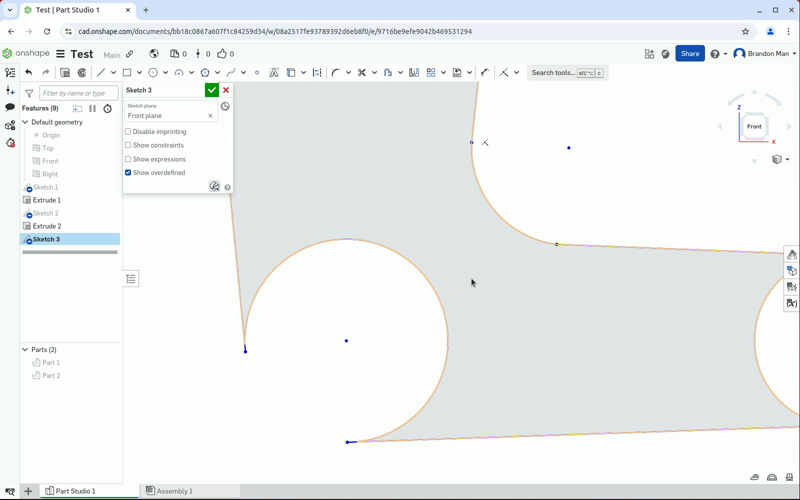
click(471, 278)
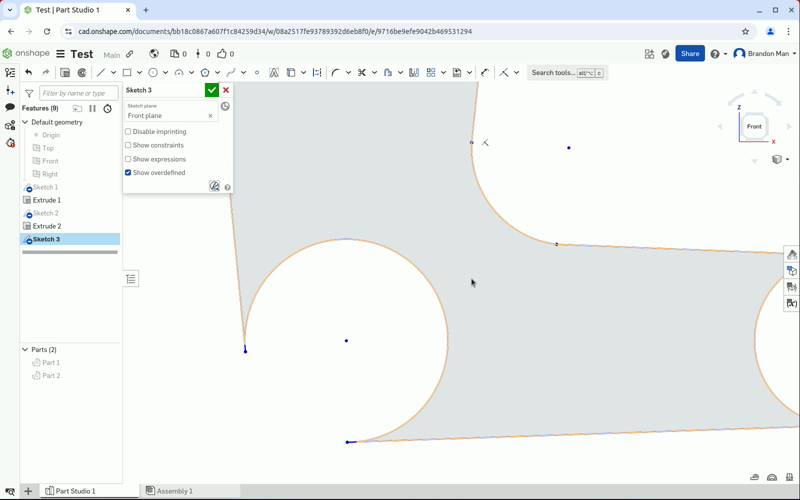
scroll(-6)
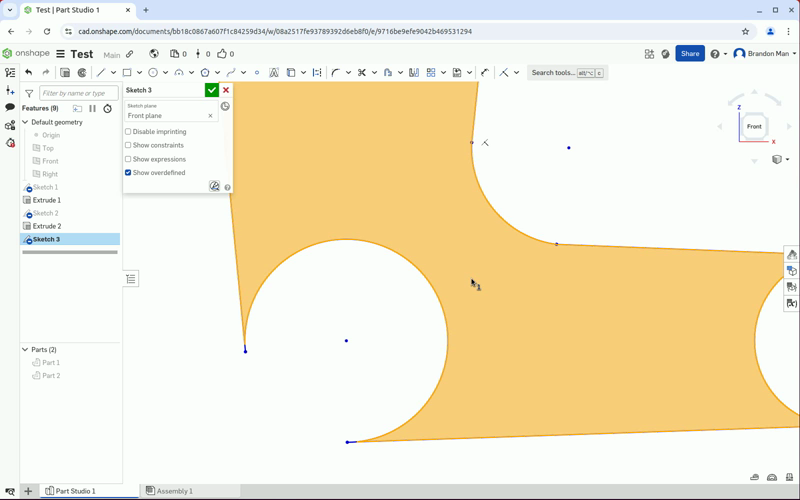
scroll(-6)
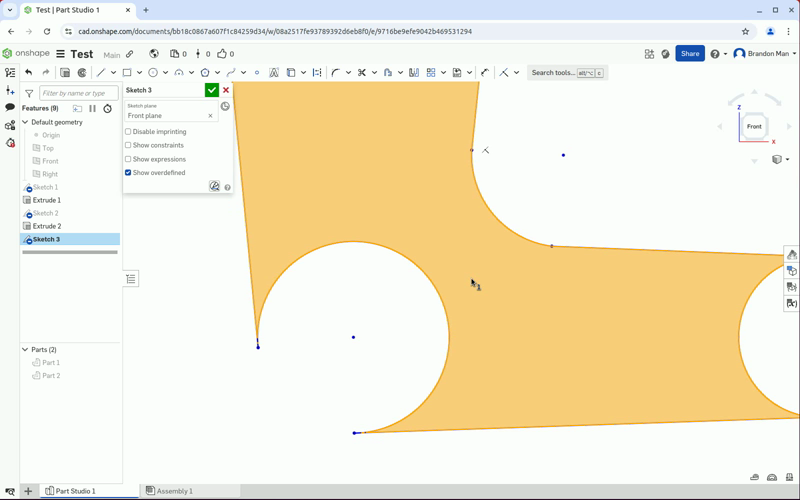
scroll(-6)
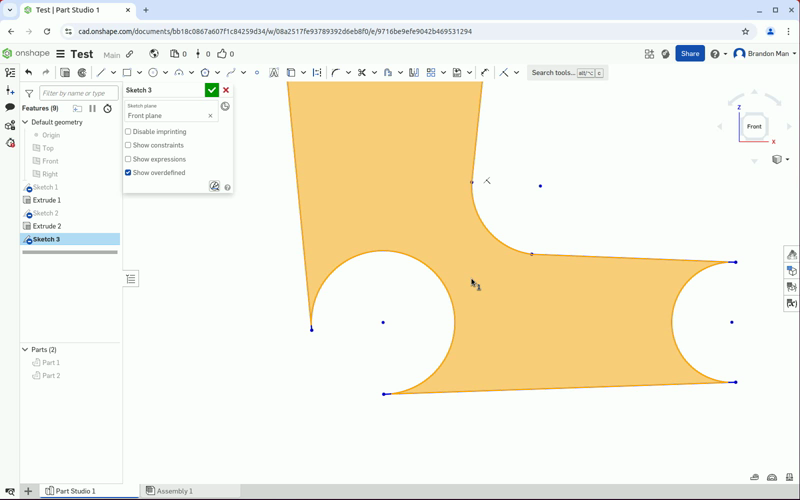
scroll(-6)
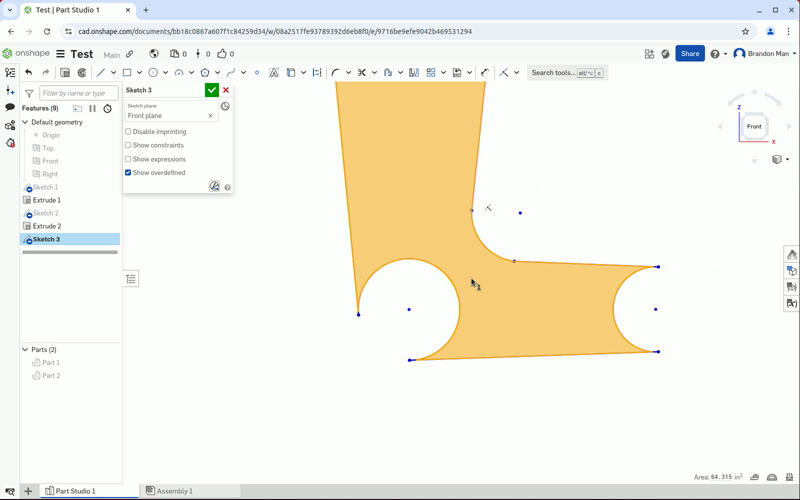
scroll(-6)
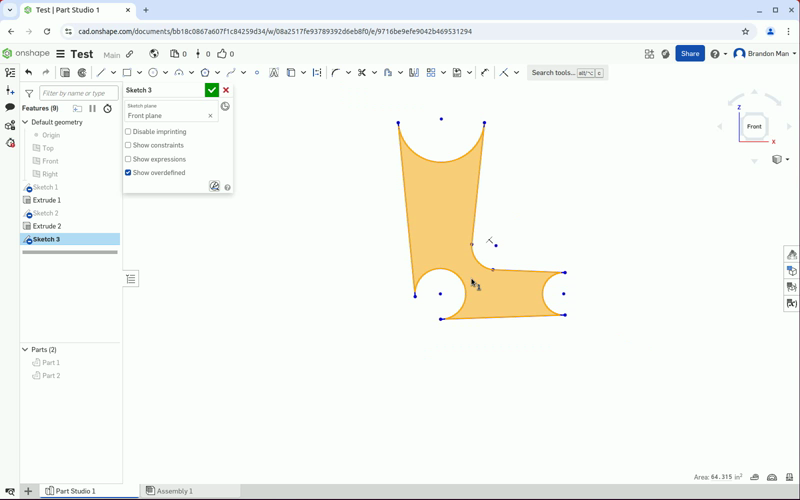
scroll(-6)
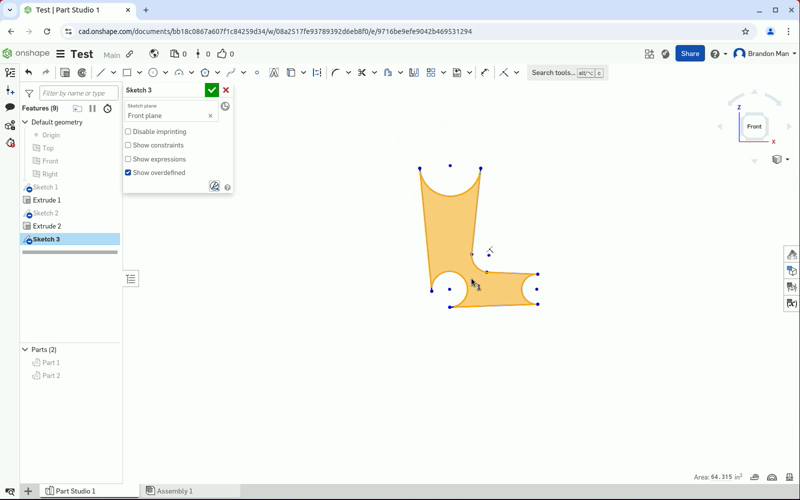
scroll(-6)
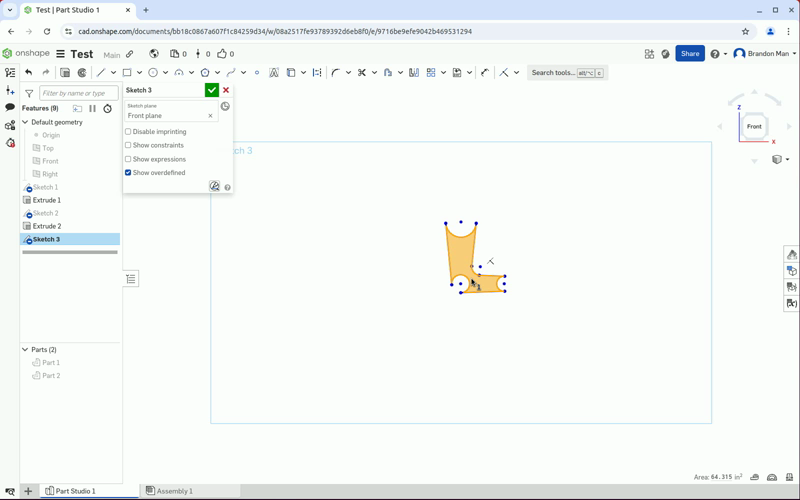
mouse_move(73, 352)
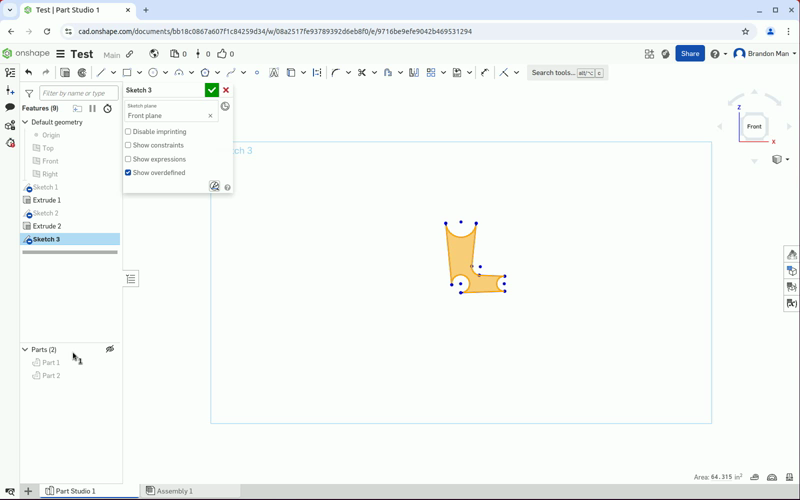
key(shift+y)
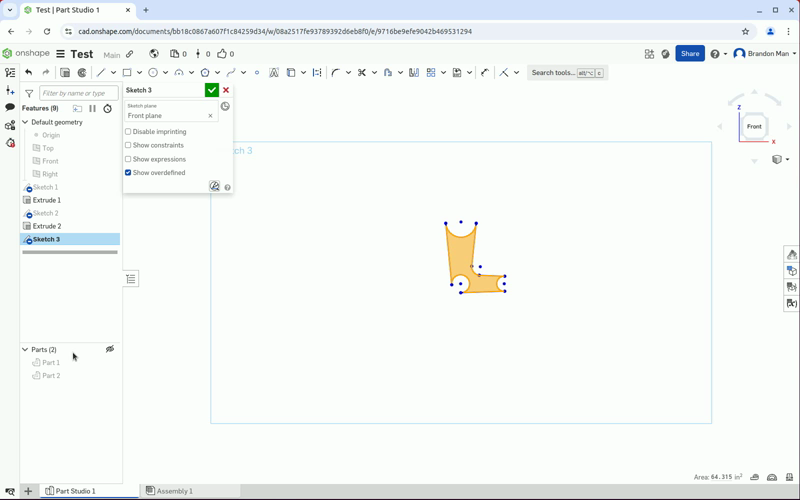
key(shift+e)
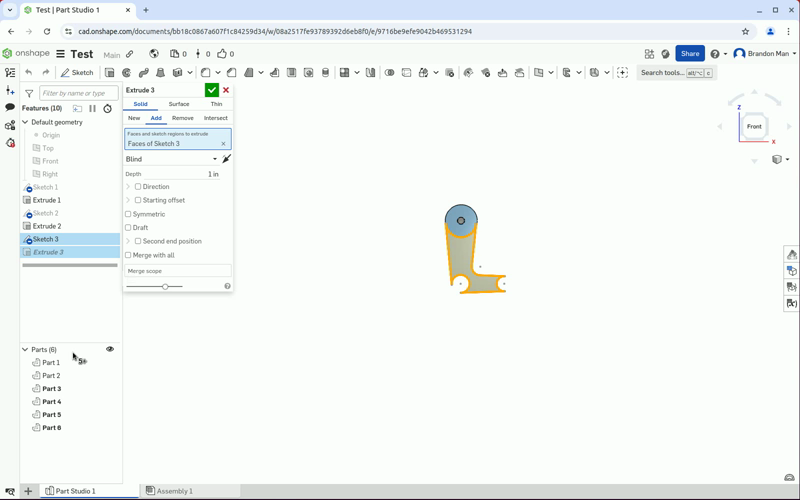
mouse_move(143, 106)
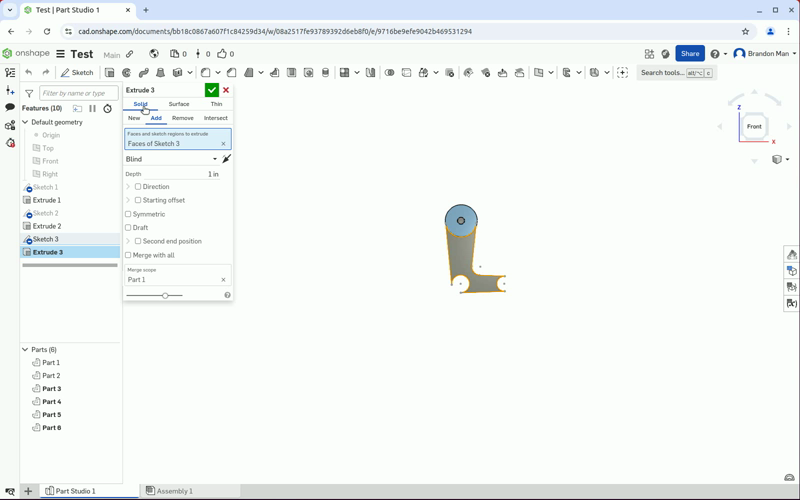
click(143, 106)
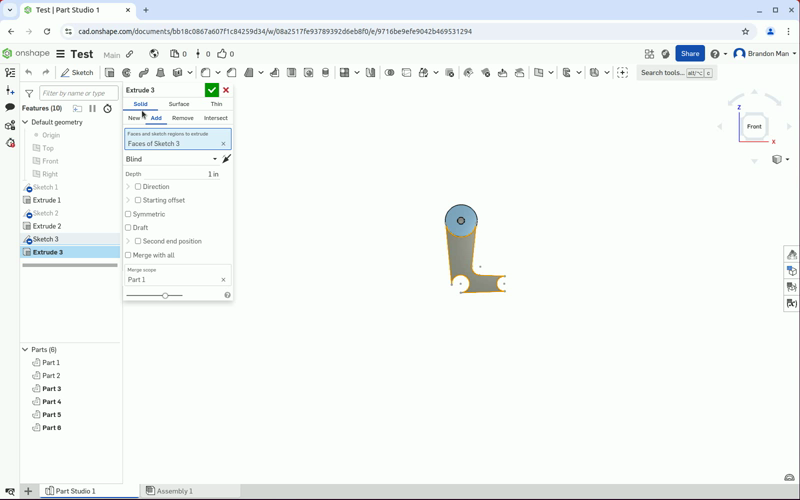
mouse_move(137, 120)
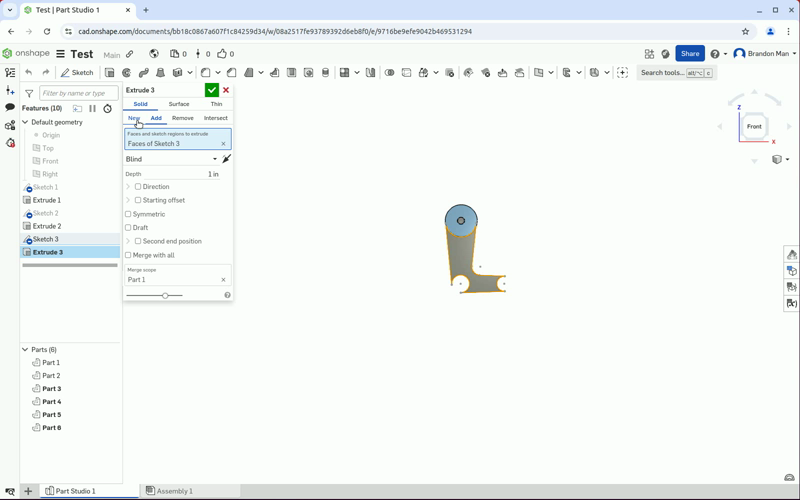
click(137, 120)
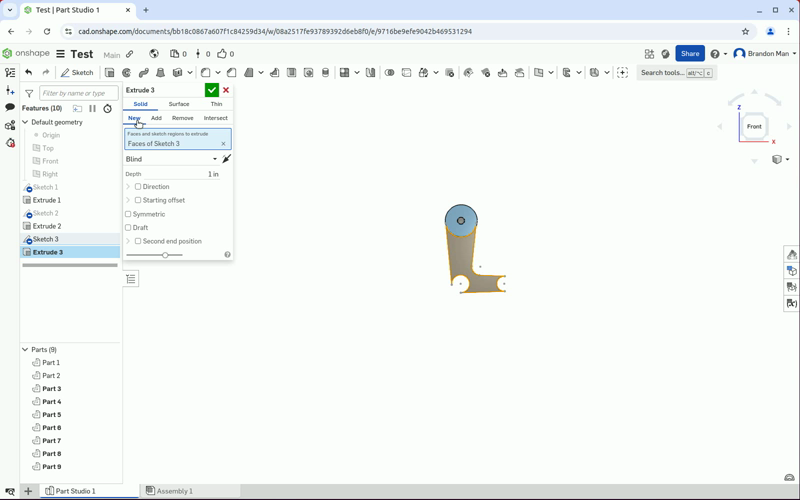
key(tab, 4)
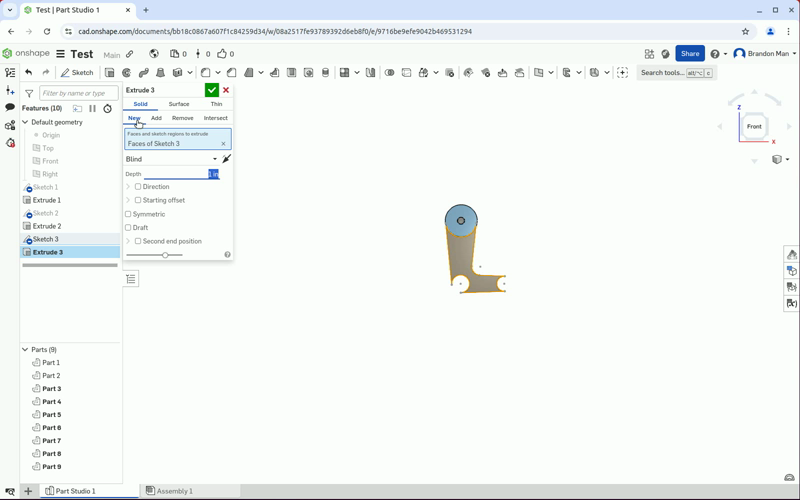
text(6.258)
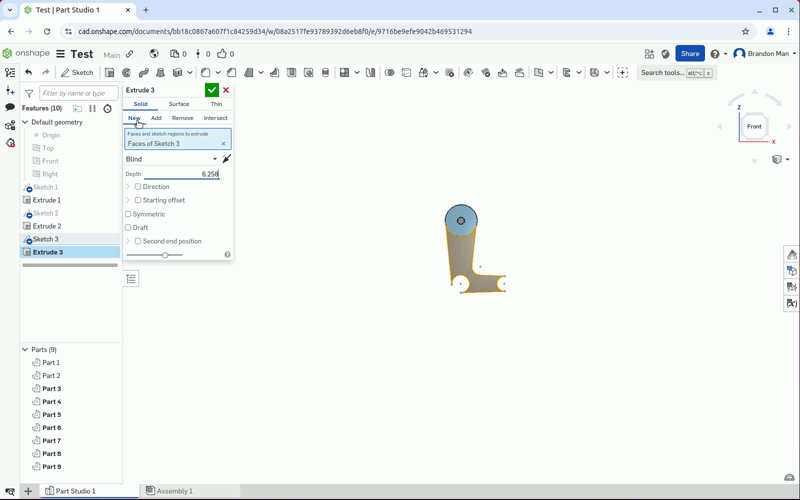
key(enter)
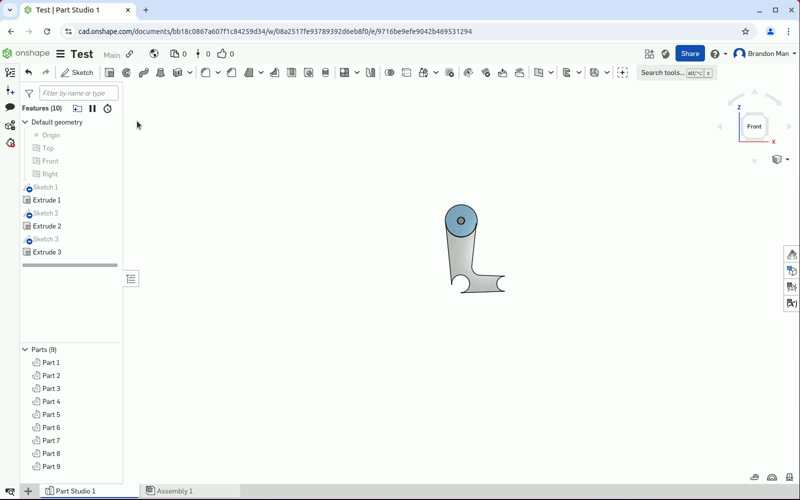
key(shift+h)
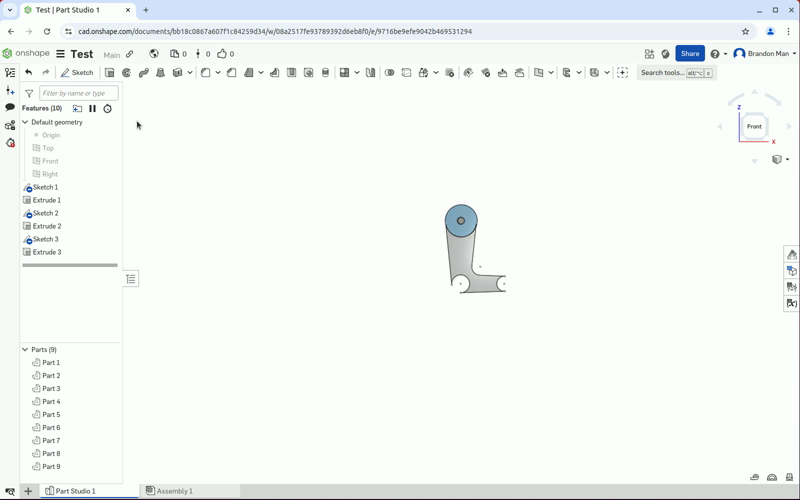
key(shift+h)
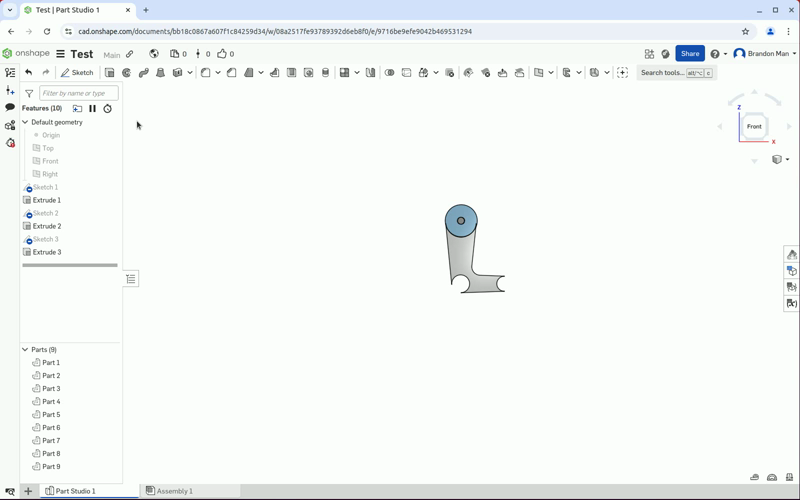
mouse_move(73, 189)
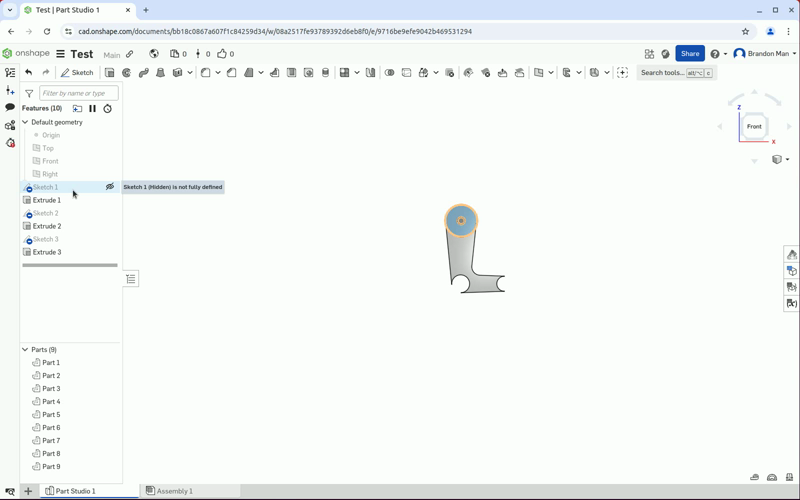
click(73, 189)
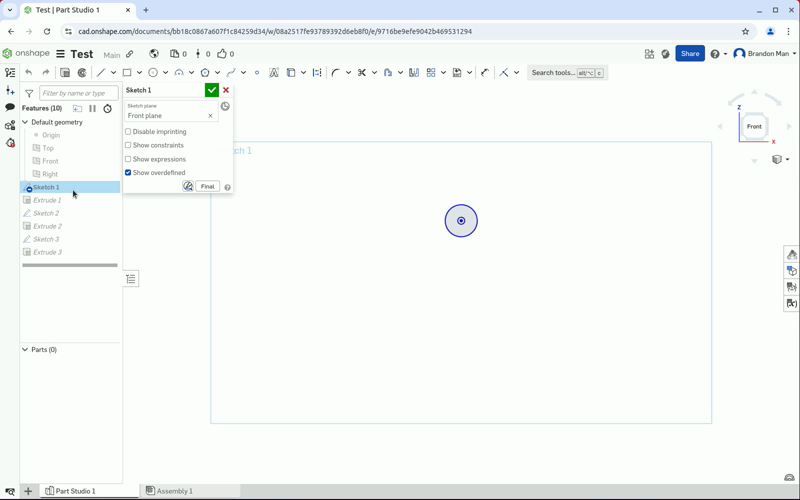
mouse_move(229, 92)
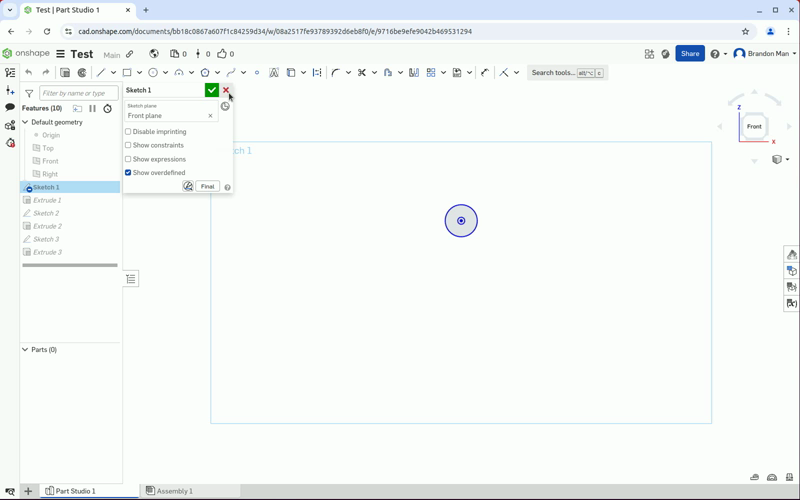
click(229, 92)
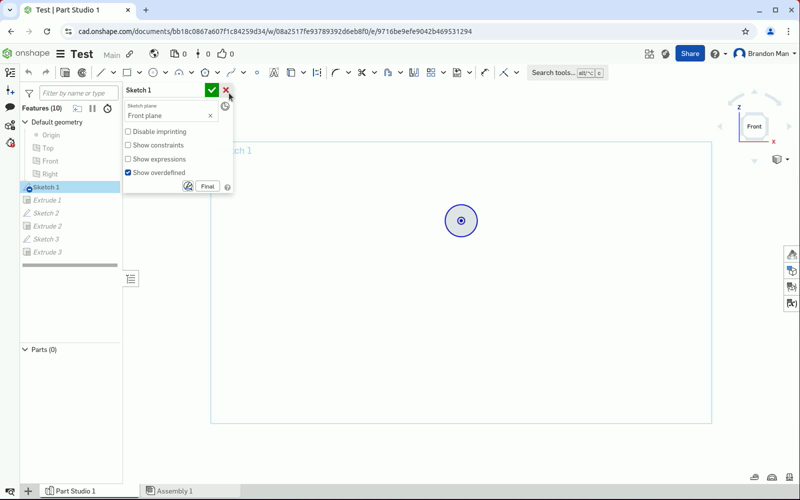
key(shift+s)
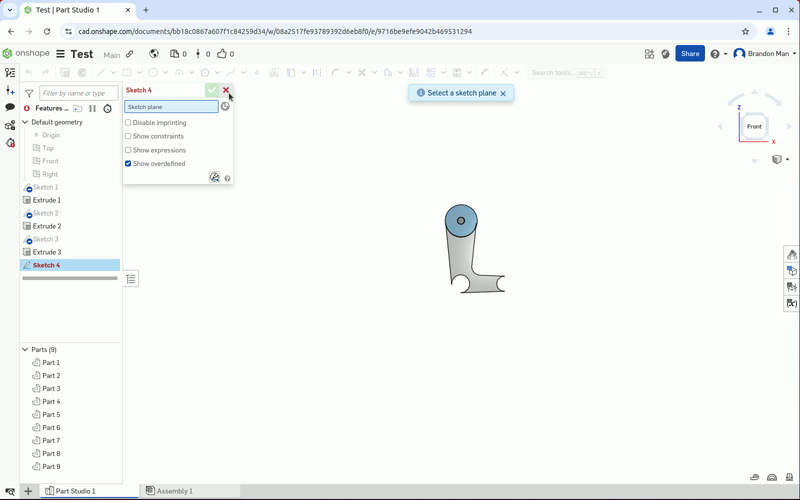
mouse_move(73, 163)
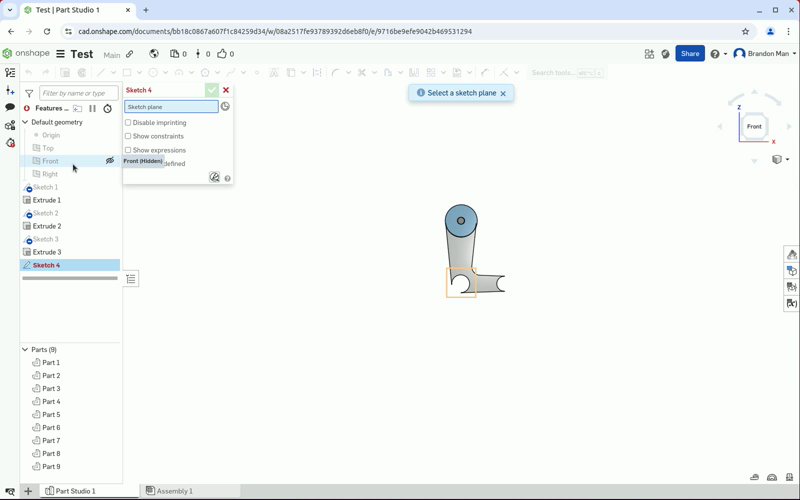
click(73, 163)
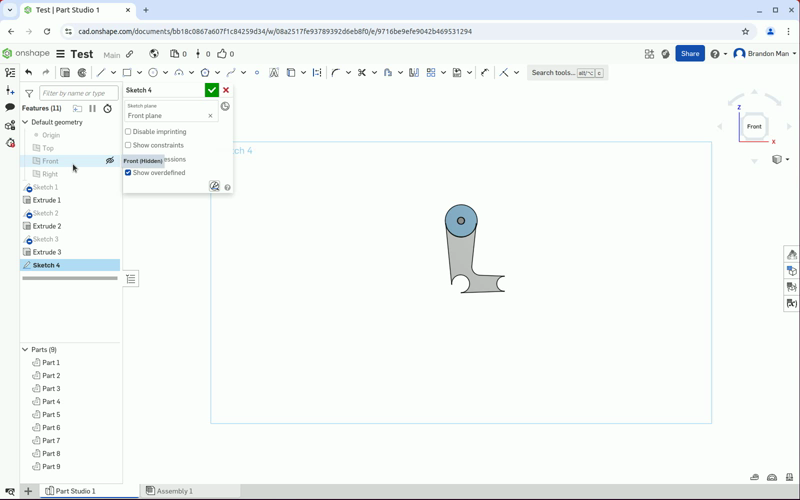
mouse_move(73, 352)
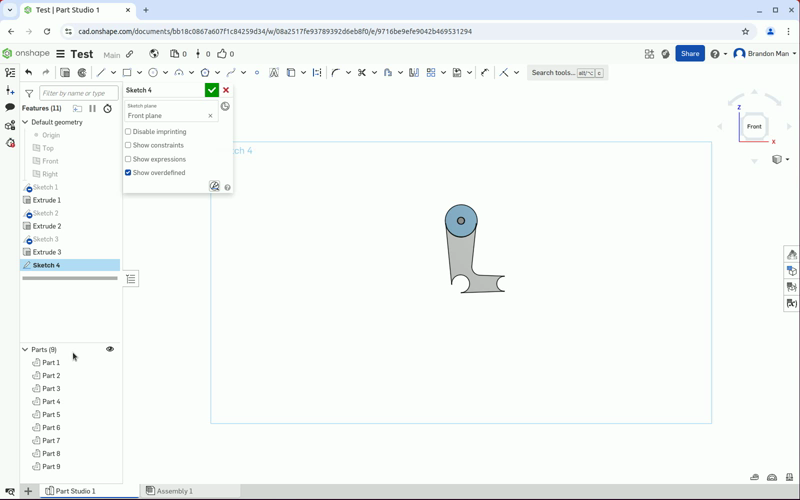
key(y)
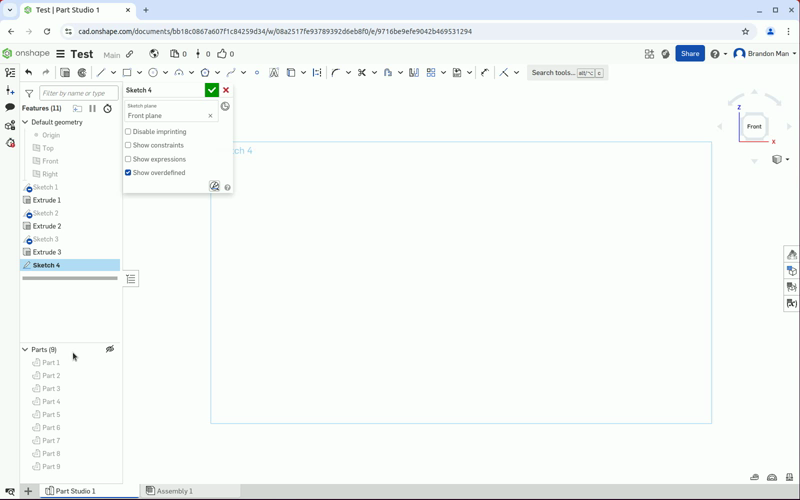
key(a)
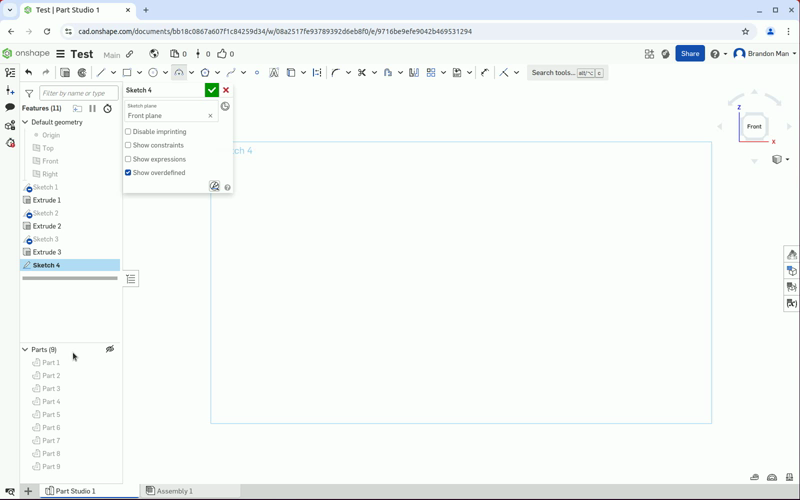
key_down(shift)
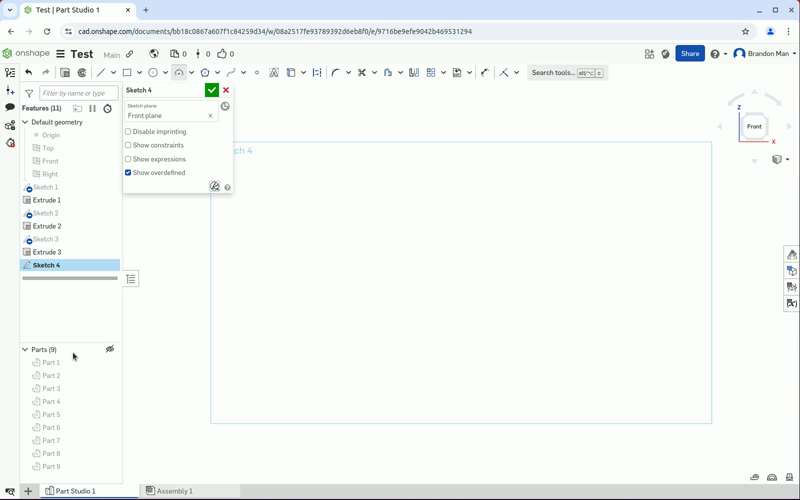
mouse_move(445, 219)
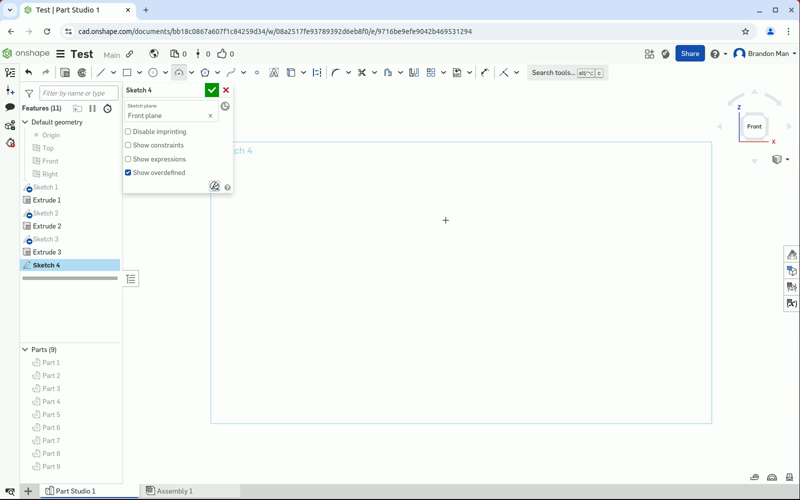
click(445, 219)
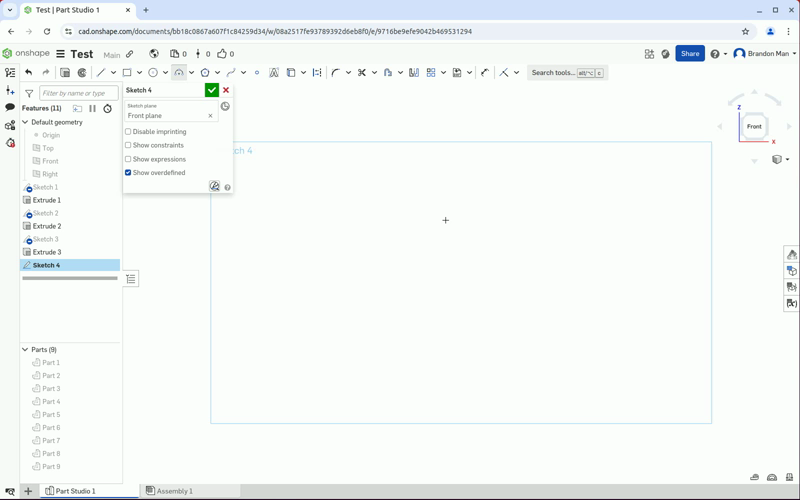
key_up(shift)
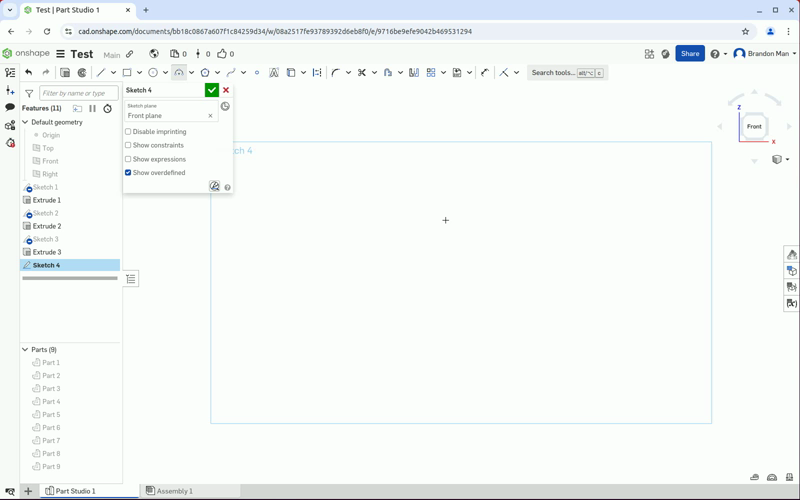
key_down(shift)
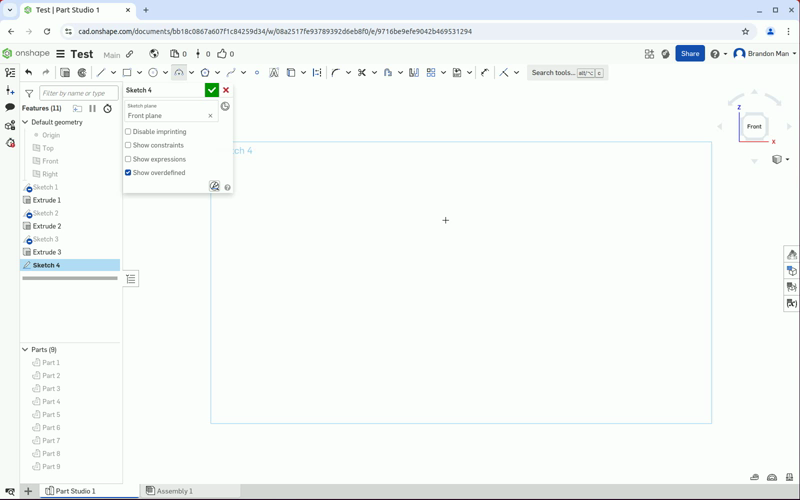
mouse_move(477, 219)
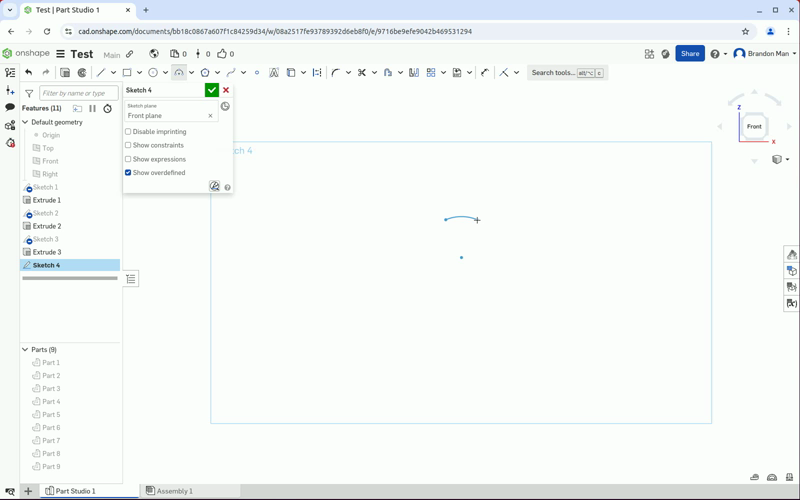
click(477, 219)
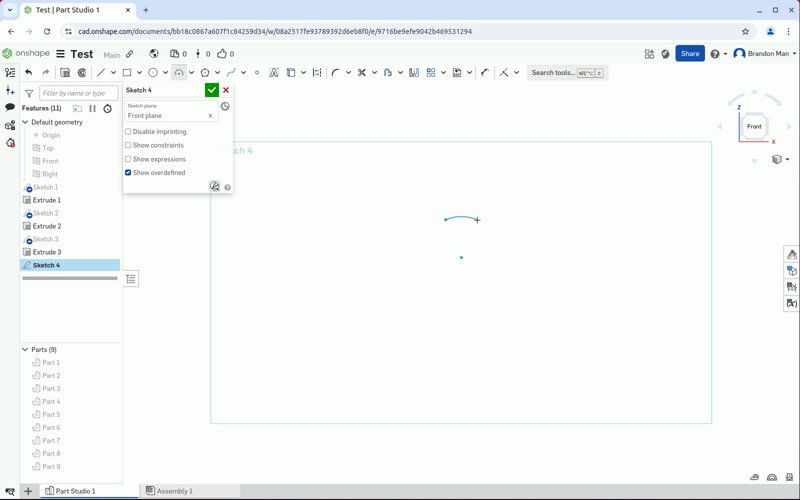
mouse_move(461, 205)
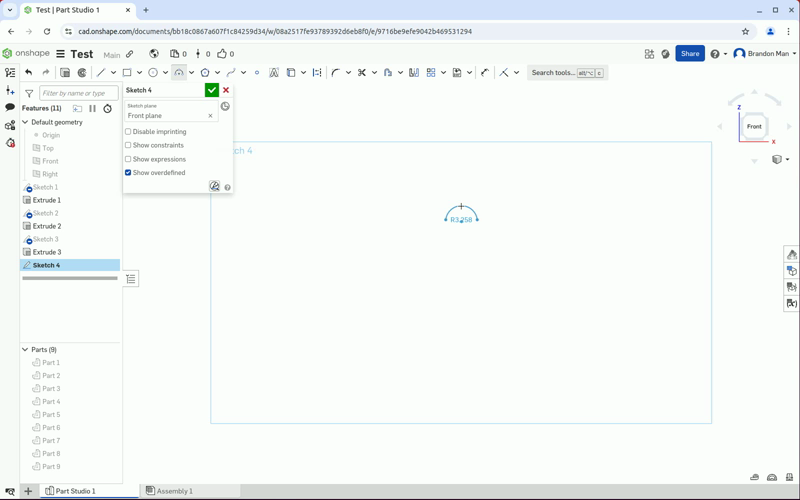
click(461, 205)
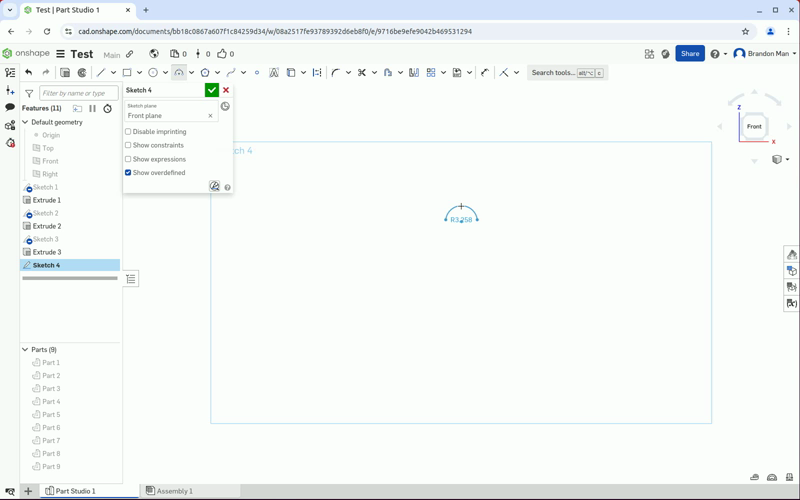
key_up(shift)
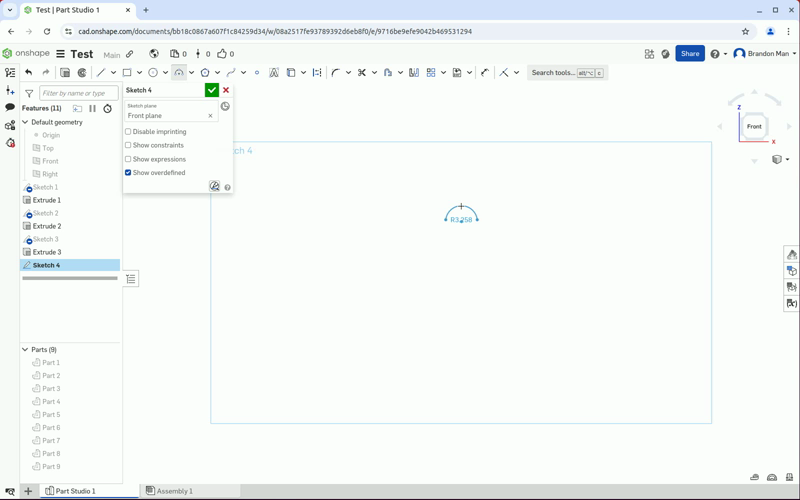
key(esc)
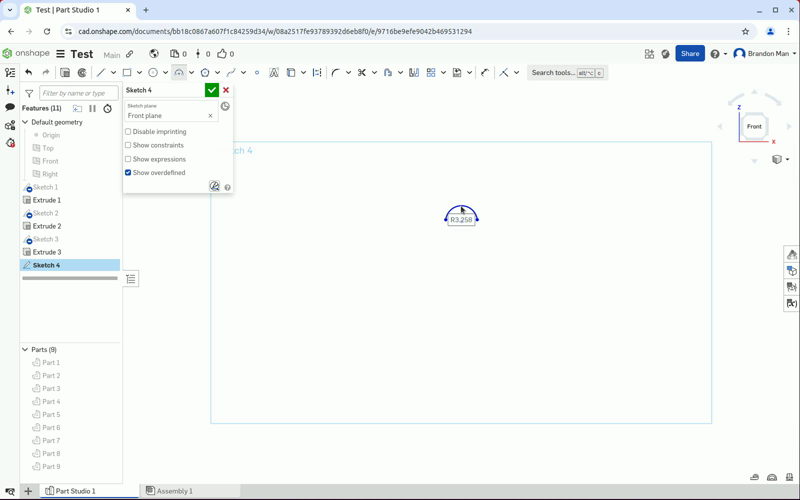
key(l)
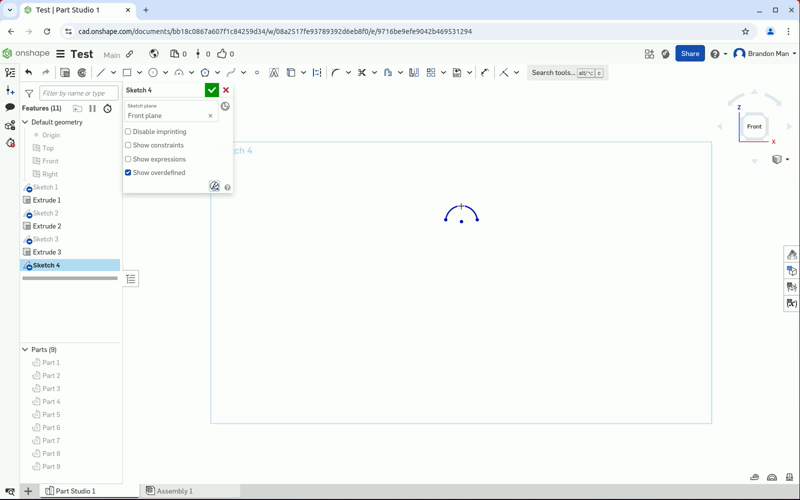
mouse_move(477, 219)
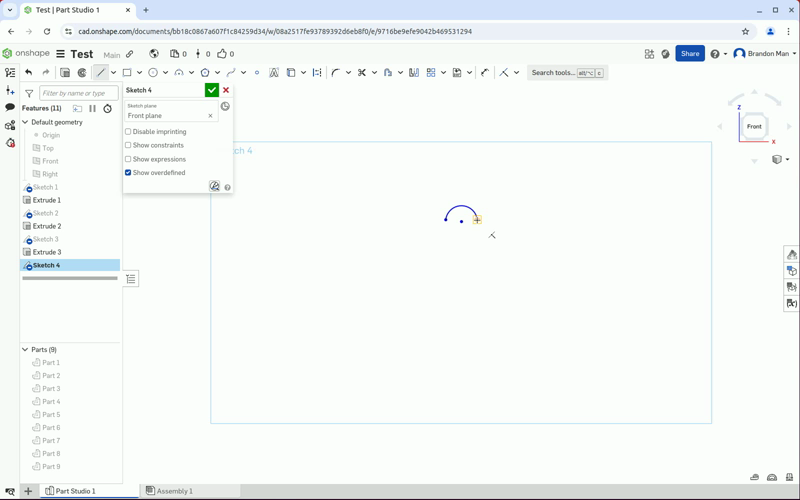
click(477, 219)
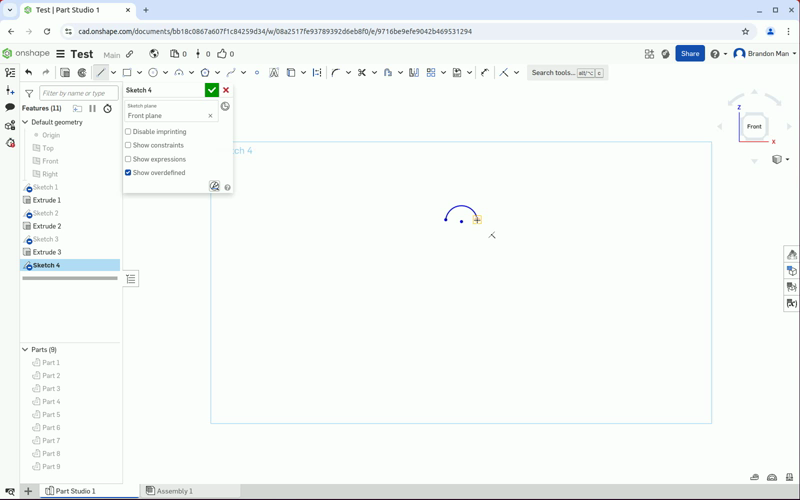
key_down(shift)
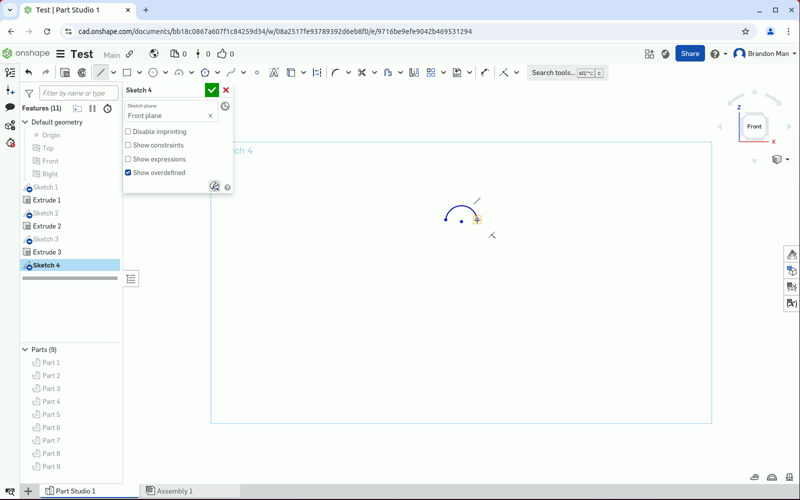
mouse_move(507, 219)
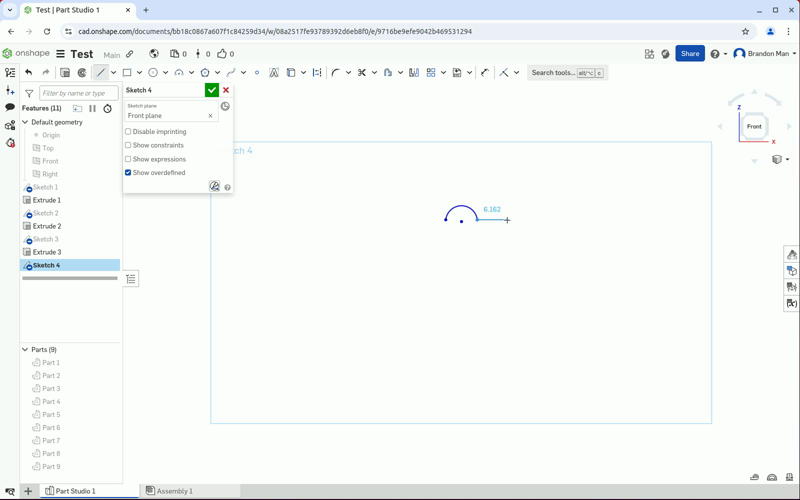
mouse_move(470, 169)
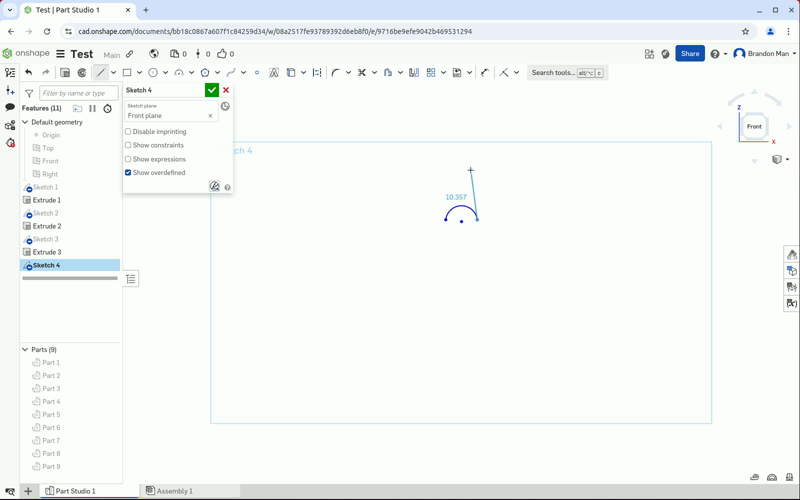
click(470, 169)
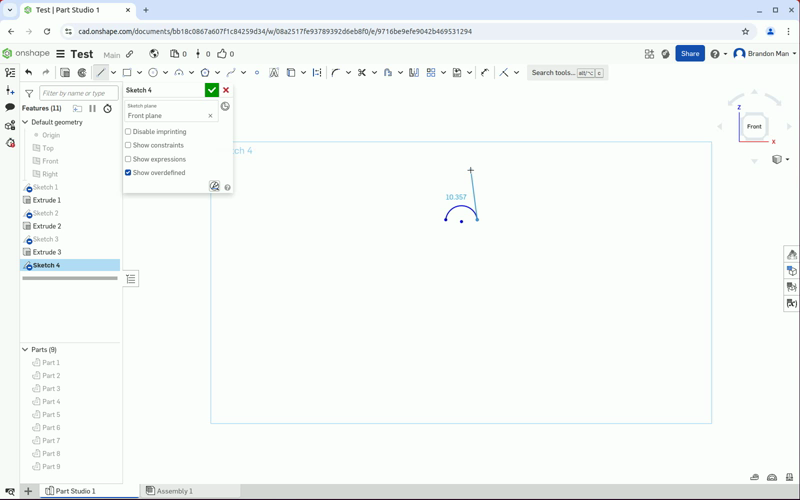
key_up(shift)
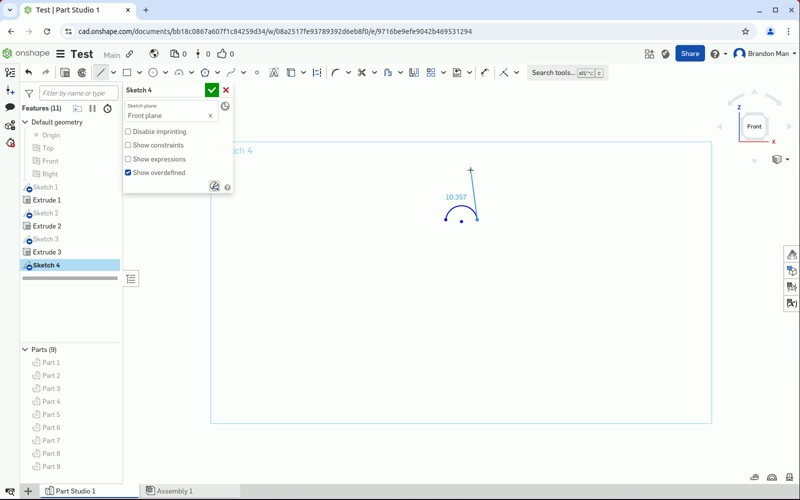
key(esc)
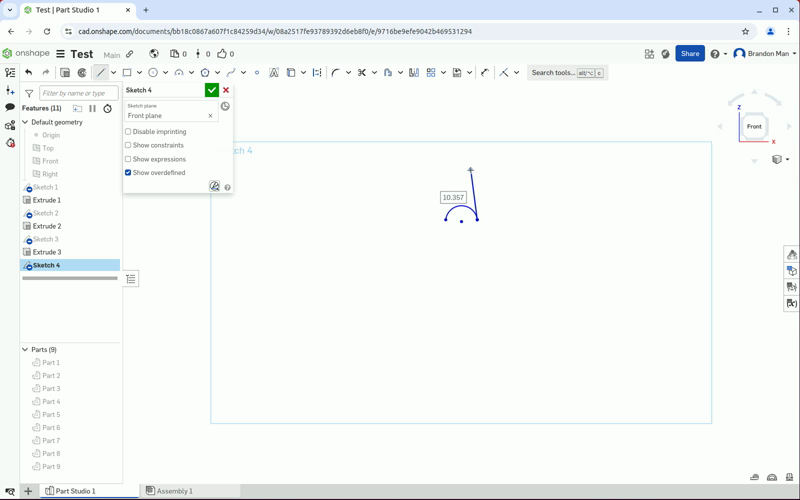
key(a)
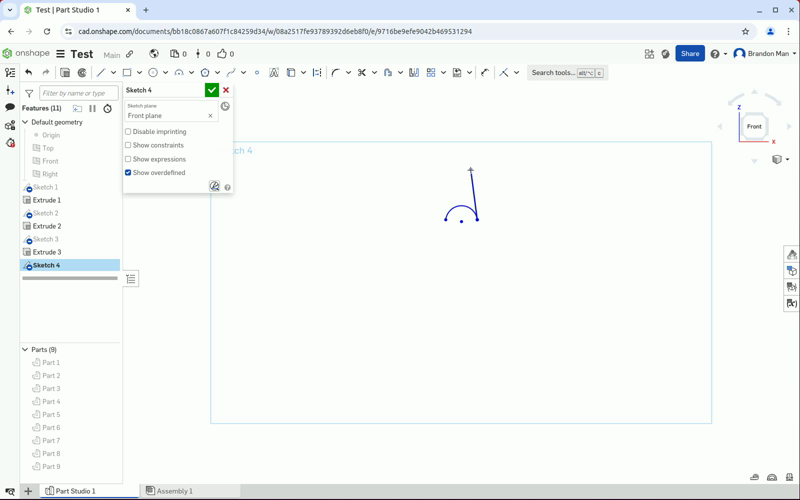
mouse_move(470, 169)
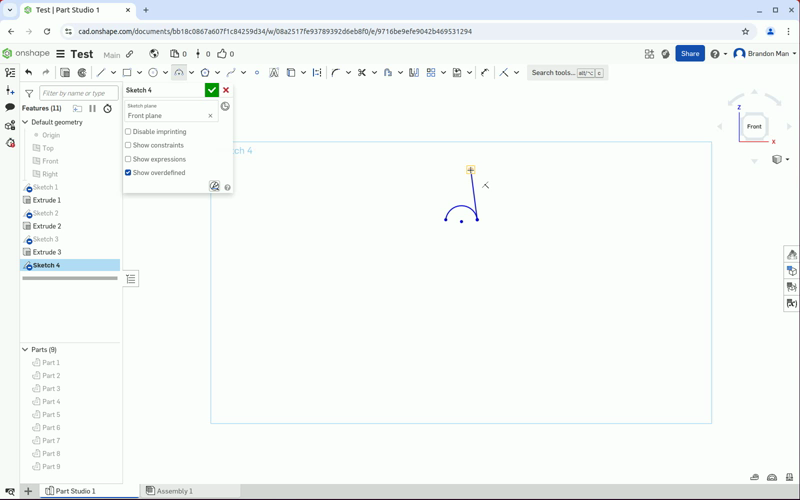
click(470, 169)
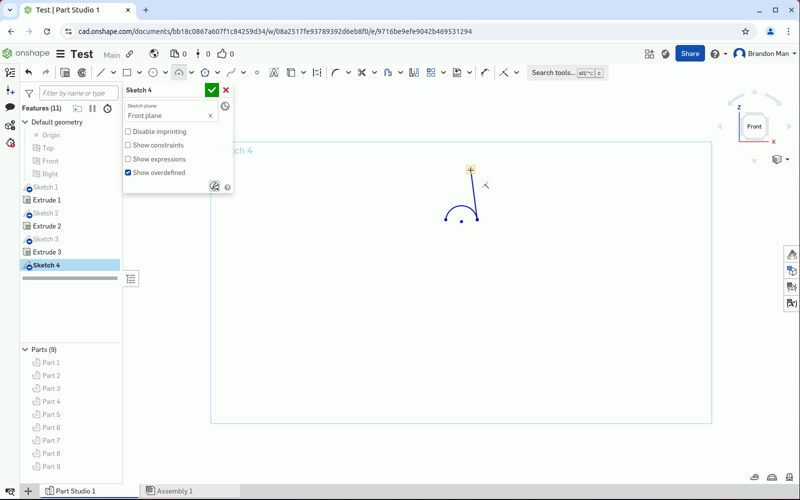
key_down(shift)
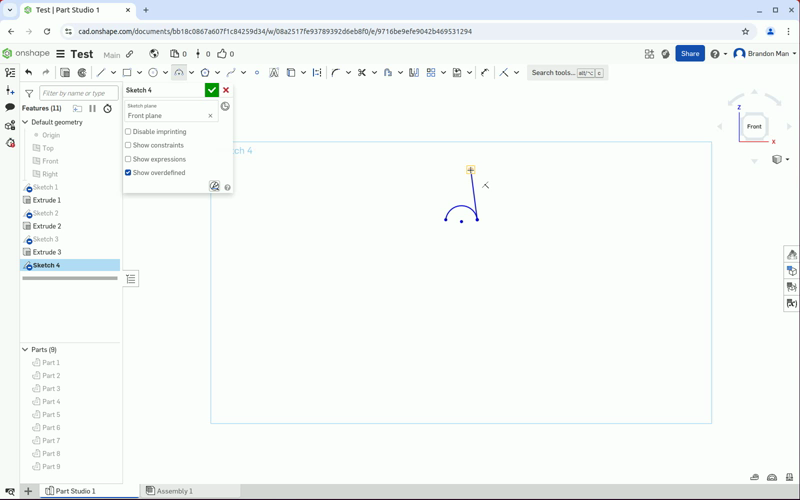
mouse_move(451, 169)
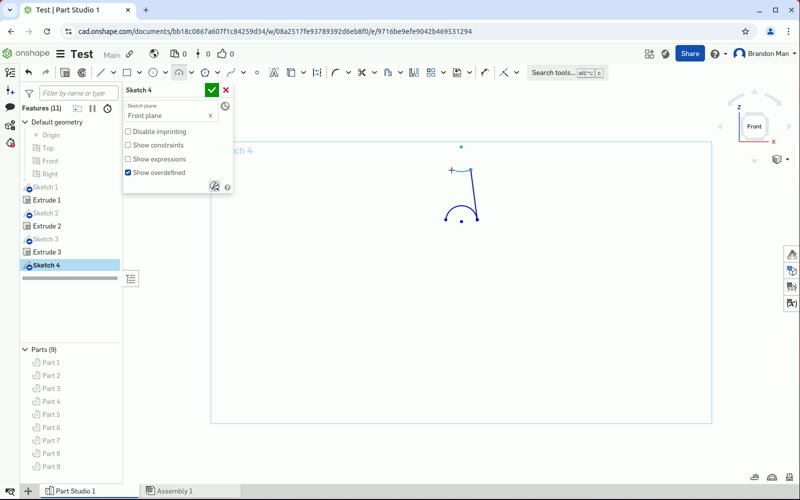
click(451, 169)
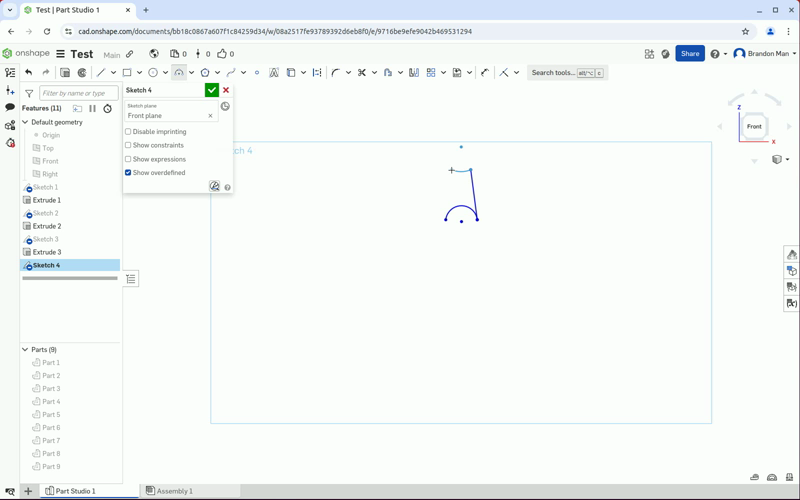
mouse_move(461, 180)
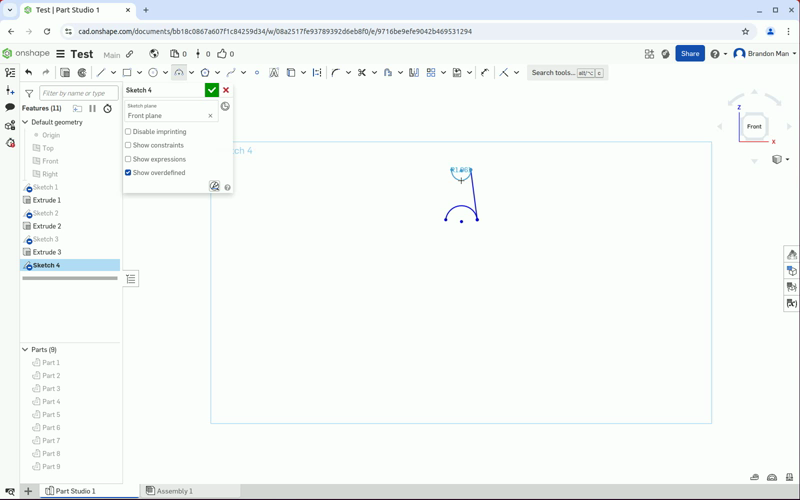
click(461, 180)
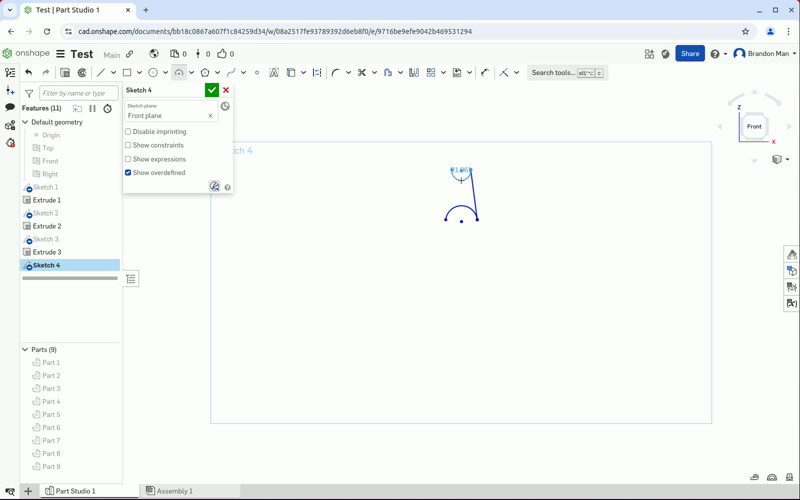
key_up(shift)
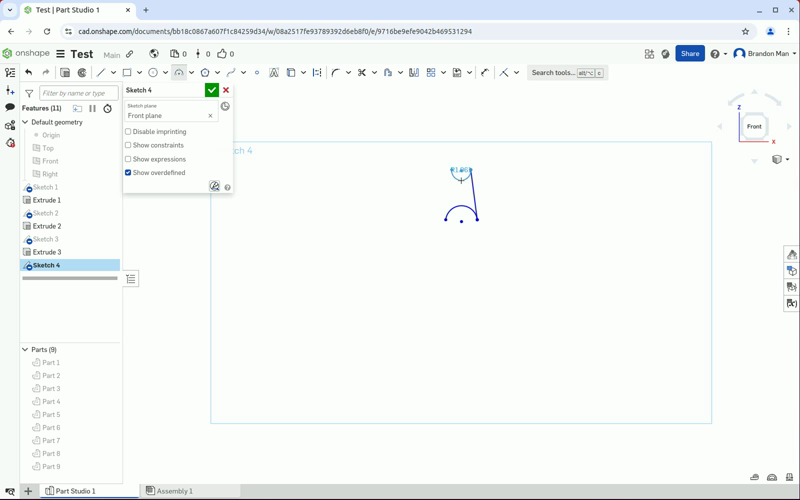
key(esc)
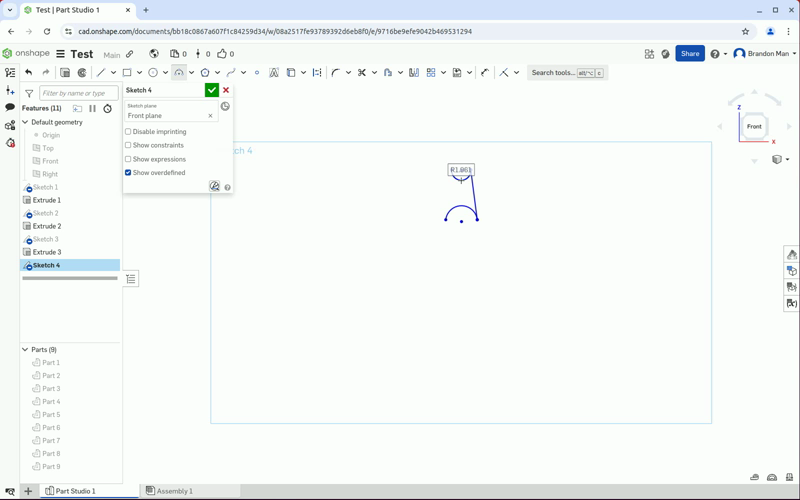
key(l)
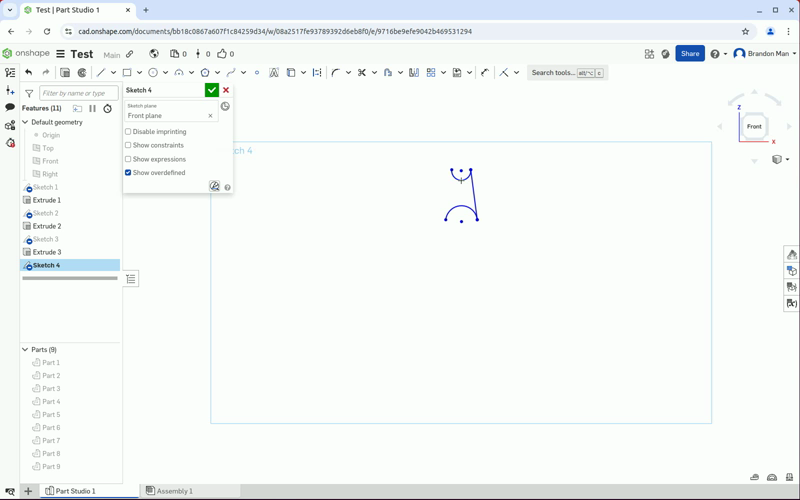
mouse_move(451, 169)
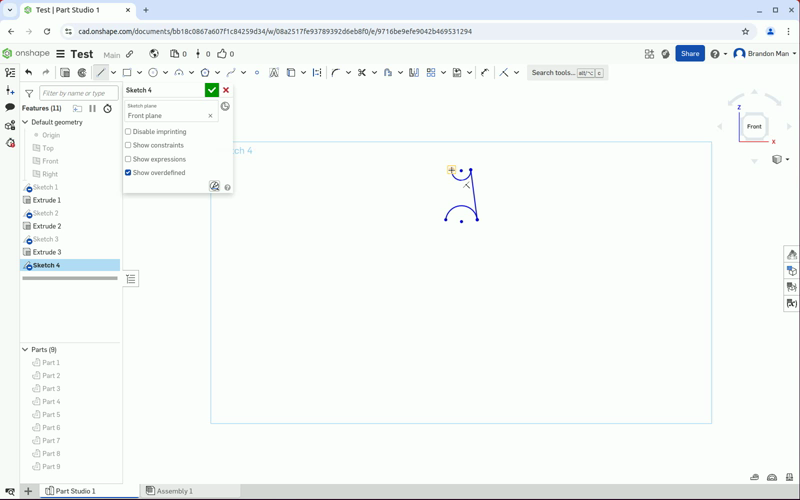
click(451, 169)
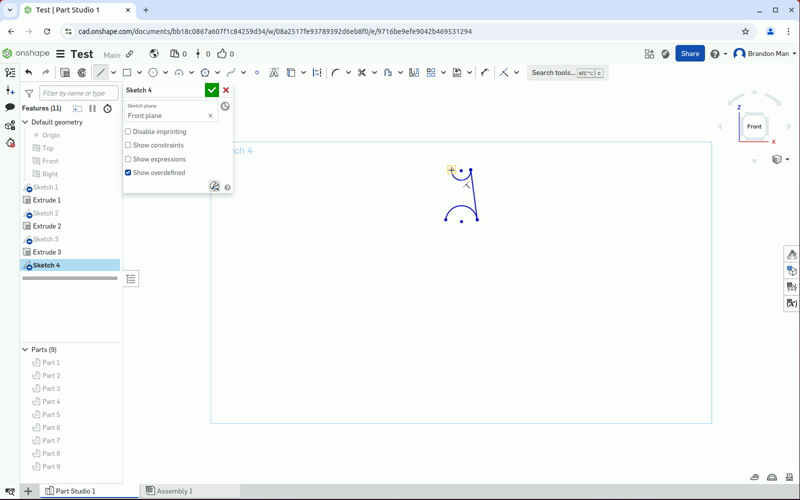
mouse_move(481, 169)
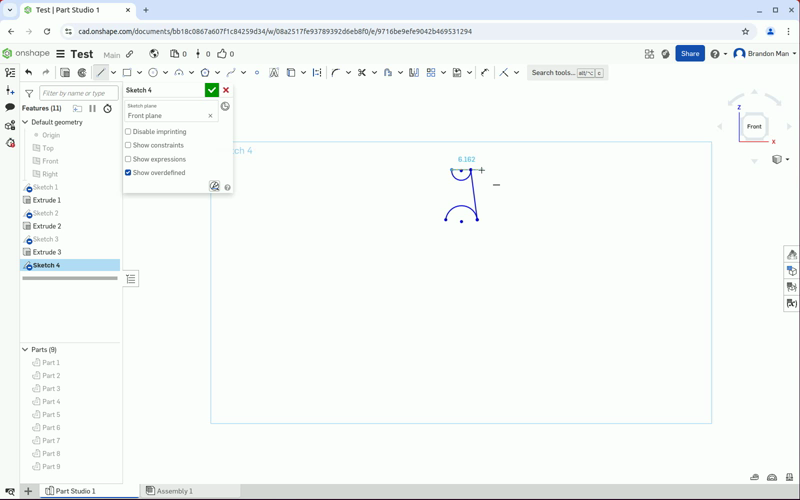
key_down(shift)
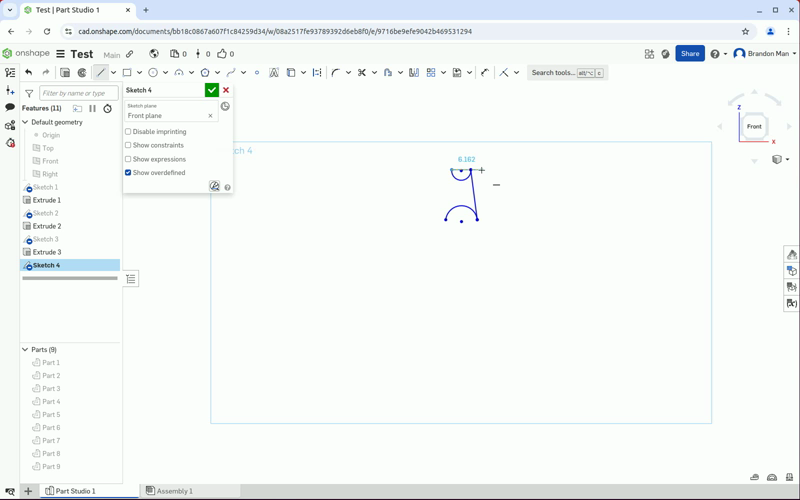
mouse_move(445, 219)
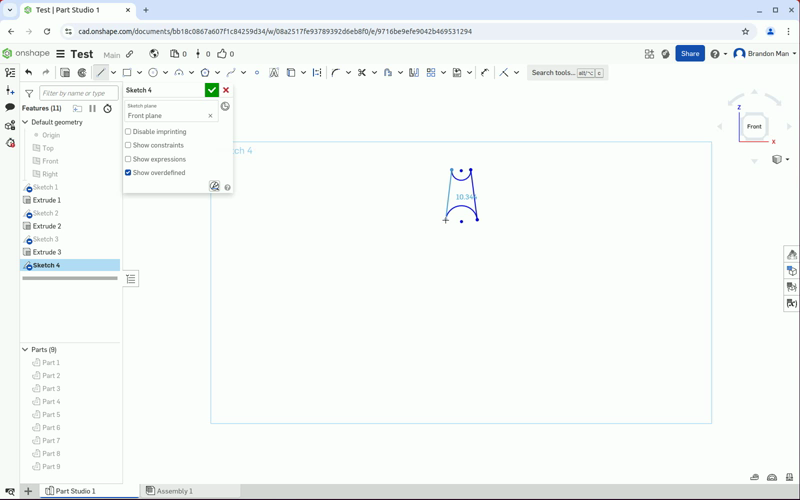
key_up(shift)
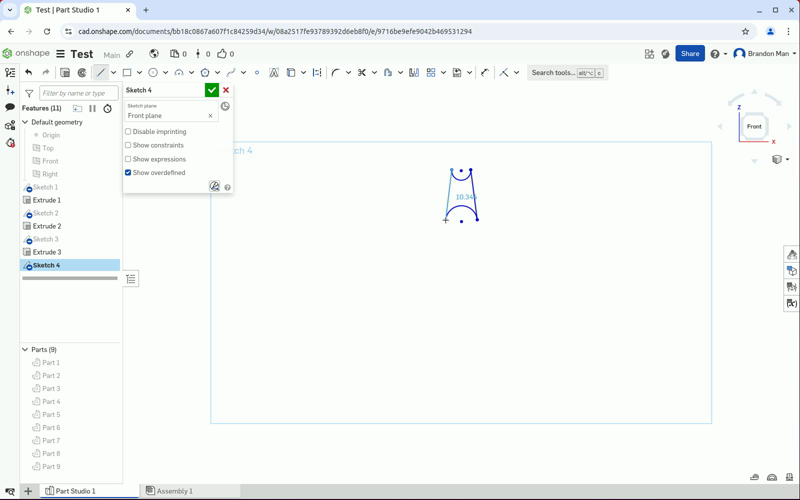
click(445, 219)
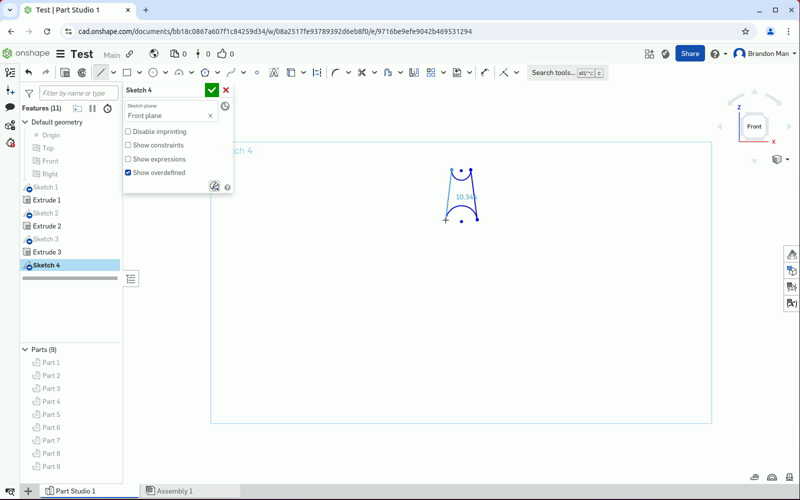
key(esc)
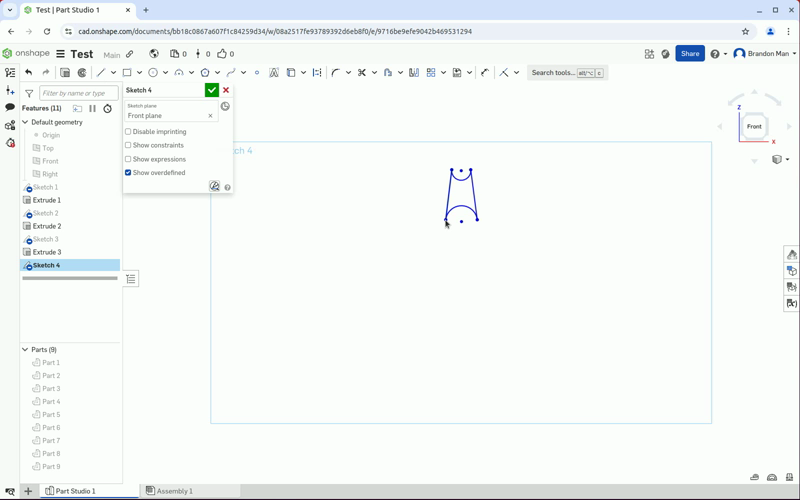
key(c)
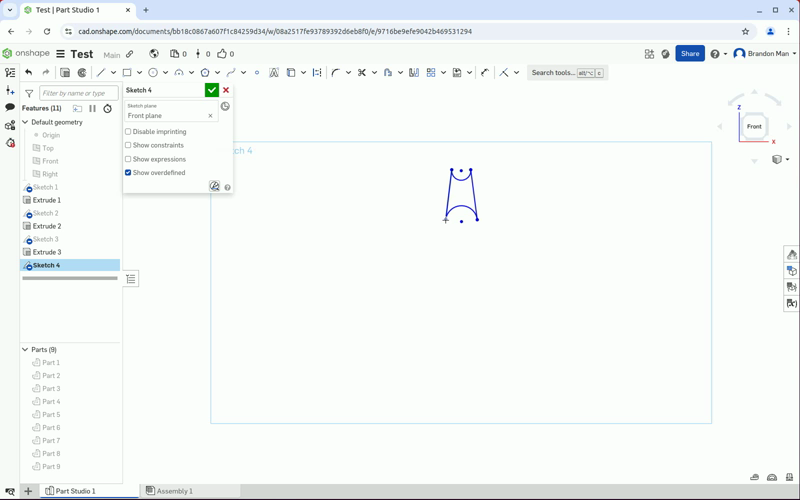
key_down(shift)
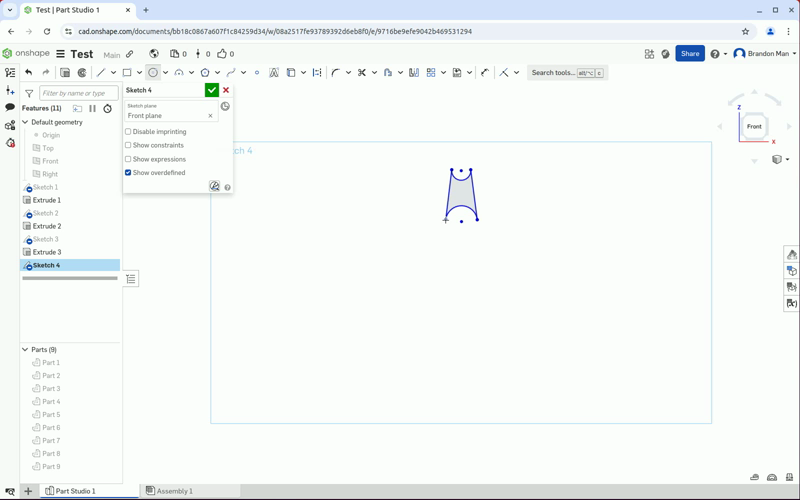
mouse_move(458, 185)
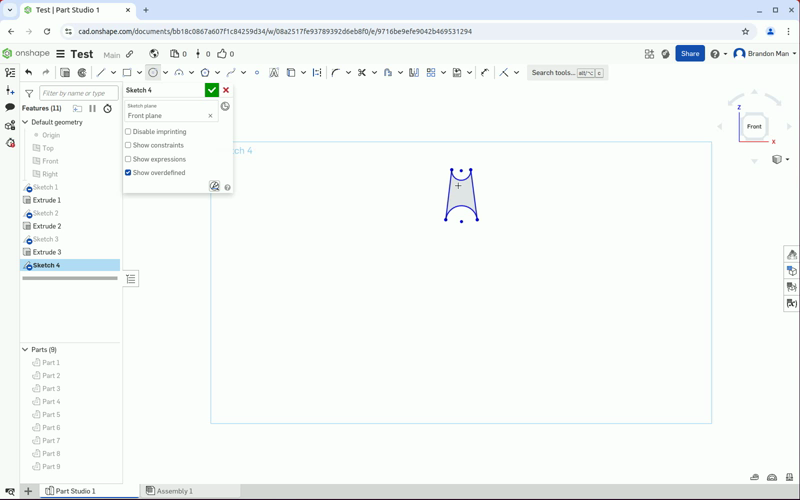
click(458, 185)
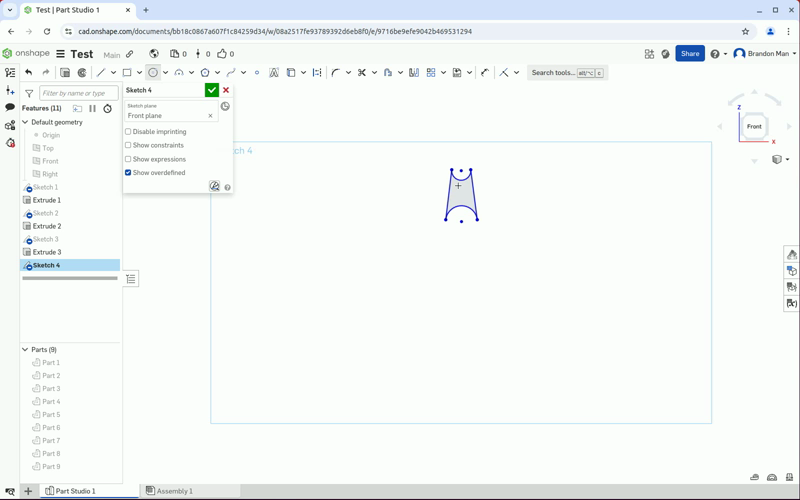
key_up(shift)
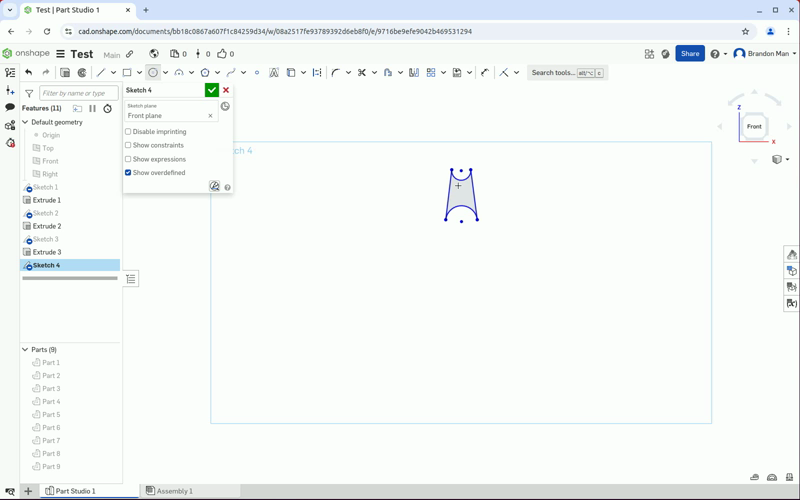
mouse_move(461, 185)
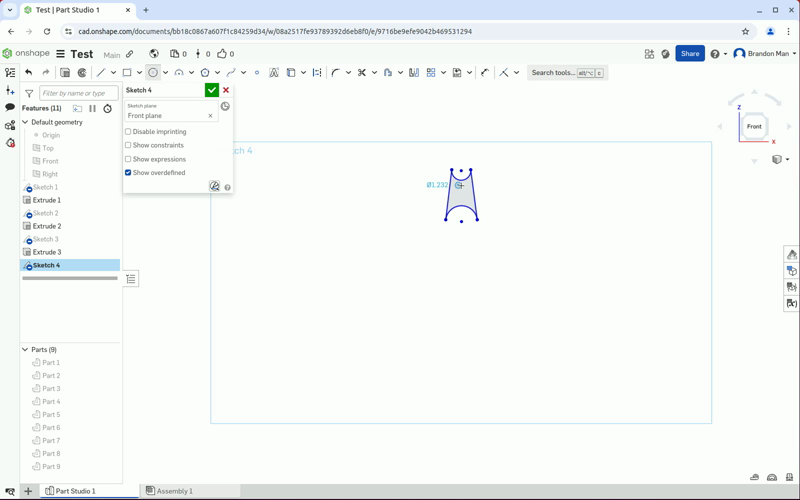
click(461, 185)
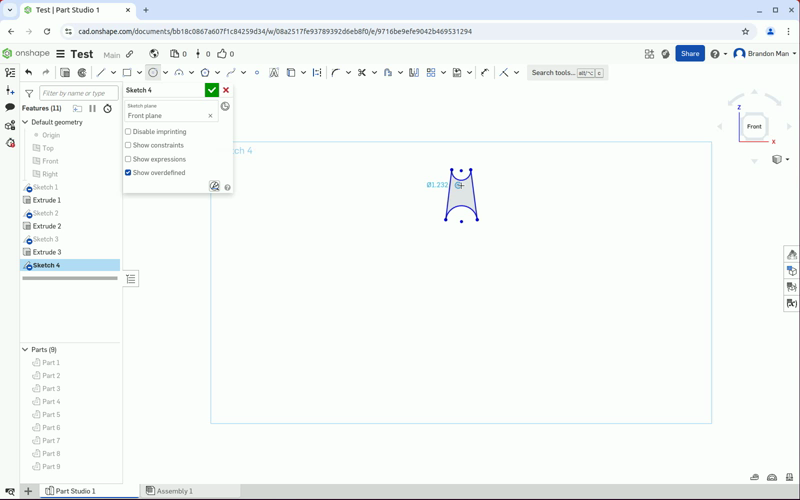
key(esc)
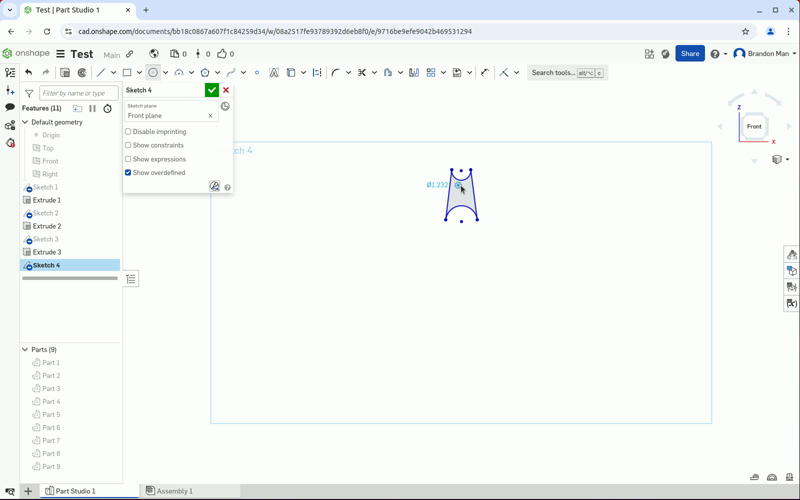
mouse_move(448, 198)
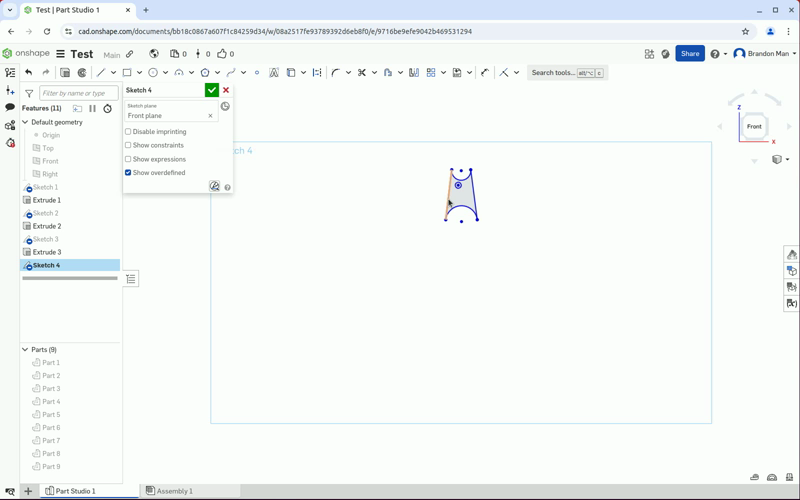
scroll(6)
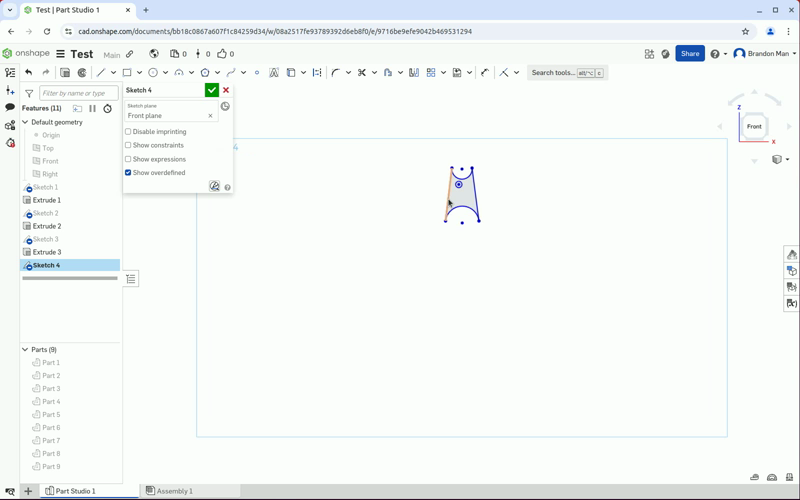
scroll(6)
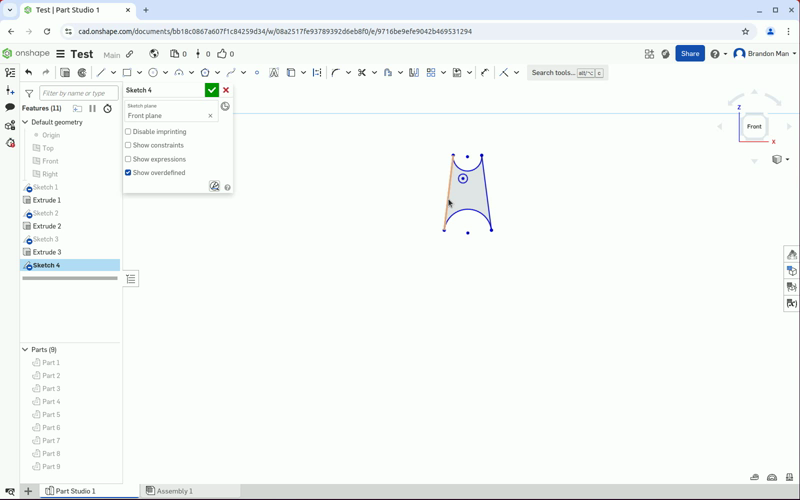
scroll(6)
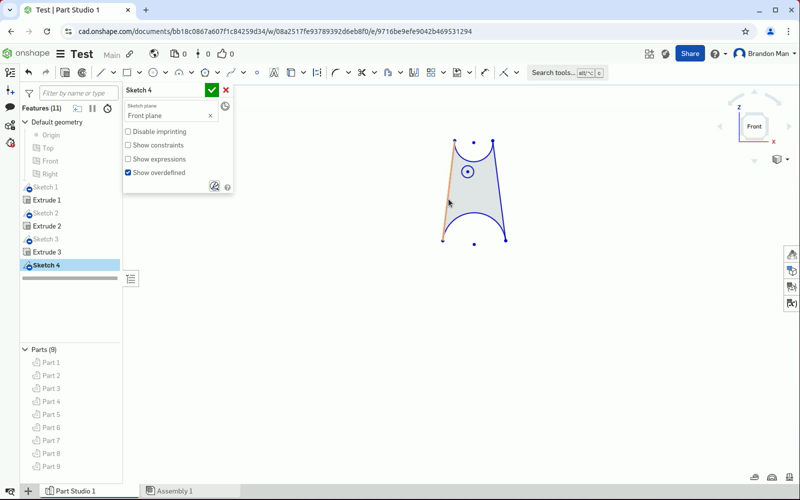
scroll(6)
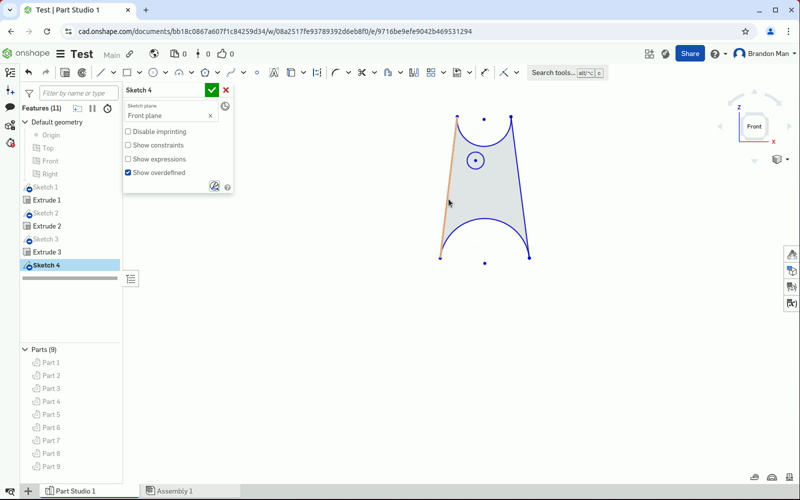
scroll(6)
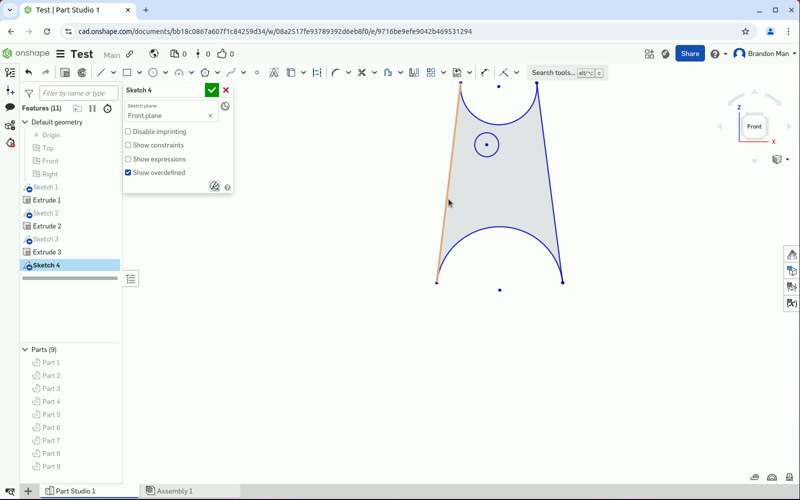
scroll(6)
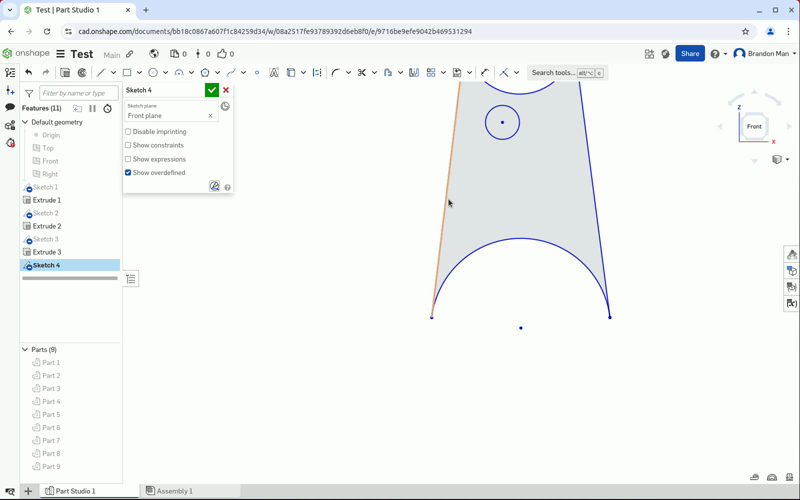
scroll(6)
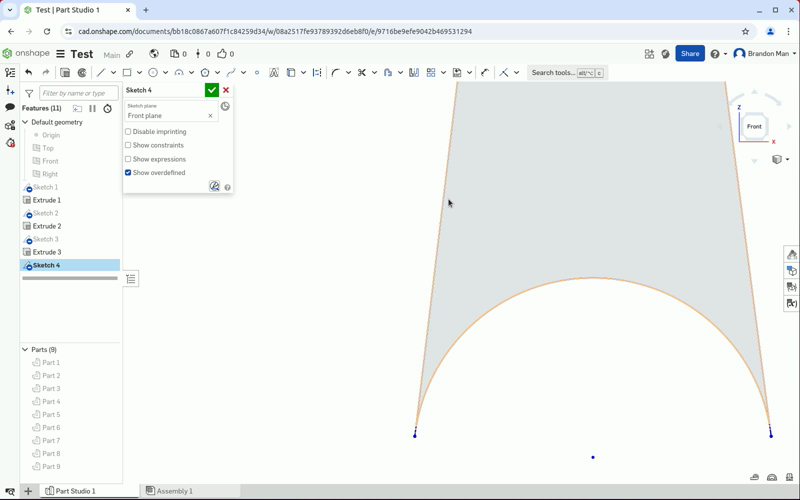
click(448, 198)
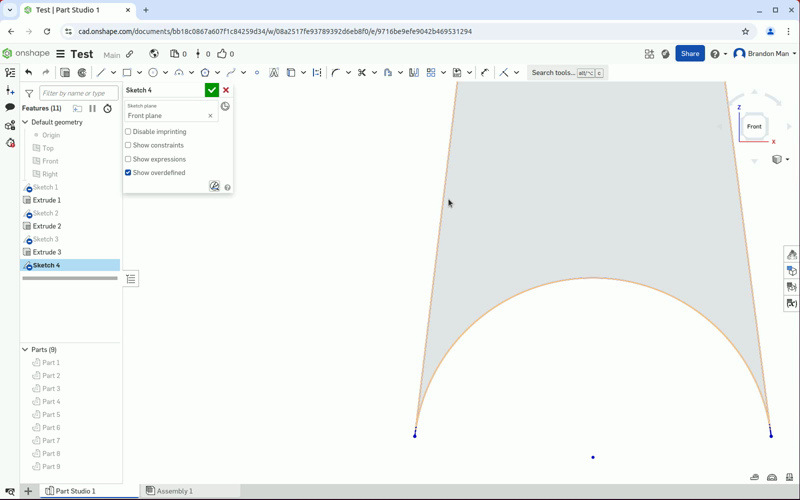
scroll(-6)
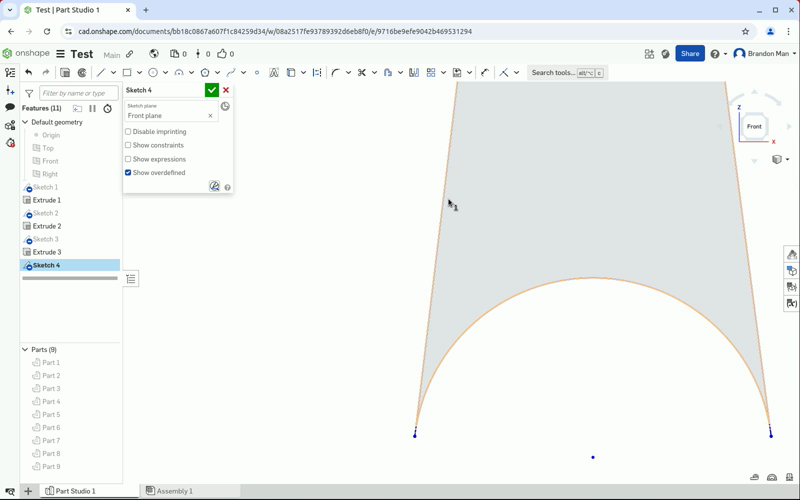
scroll(-6)
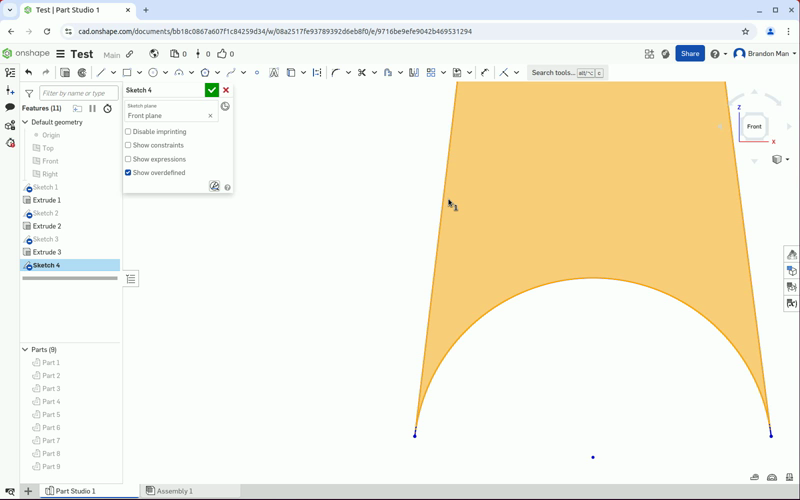
scroll(-6)
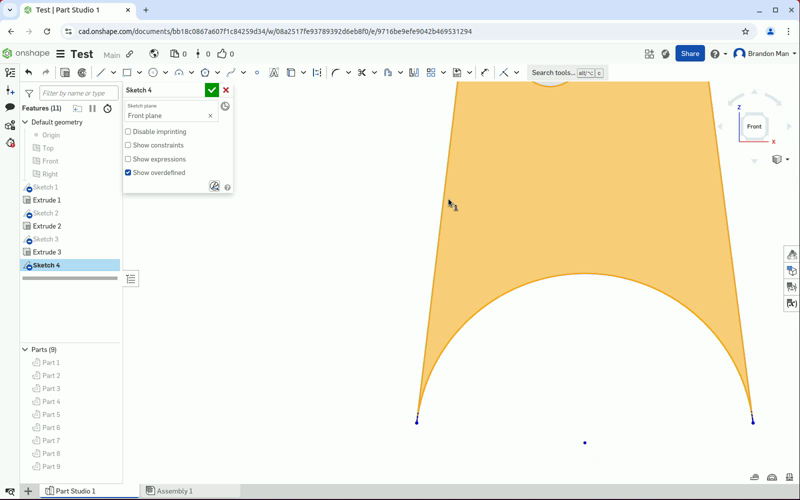
scroll(-6)
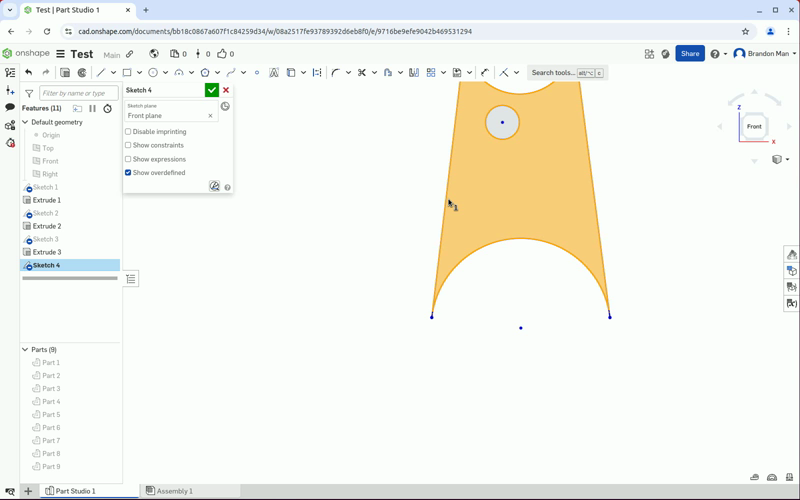
scroll(-6)
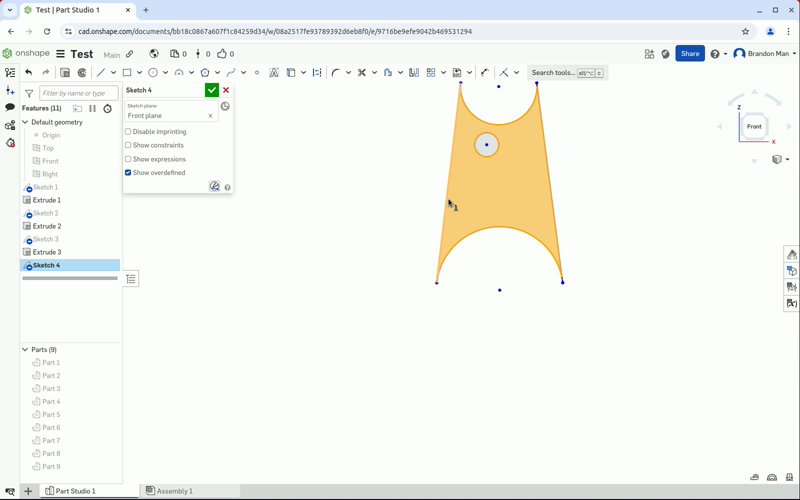
scroll(-6)
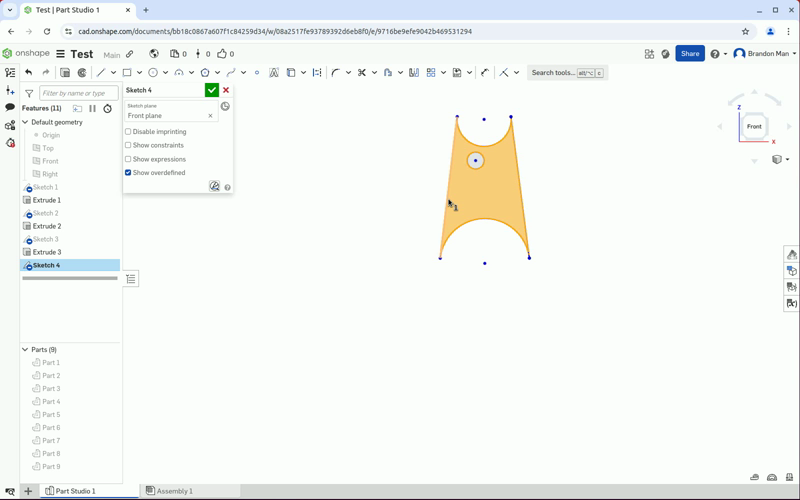
scroll(-6)
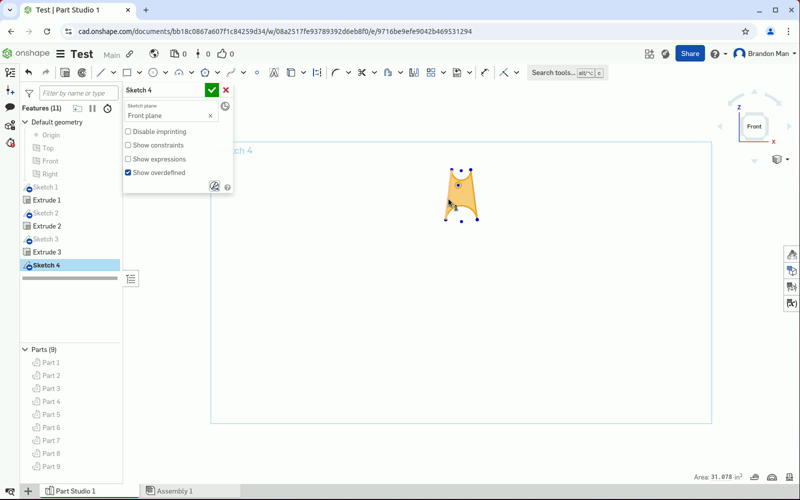
mouse_move(73, 352)
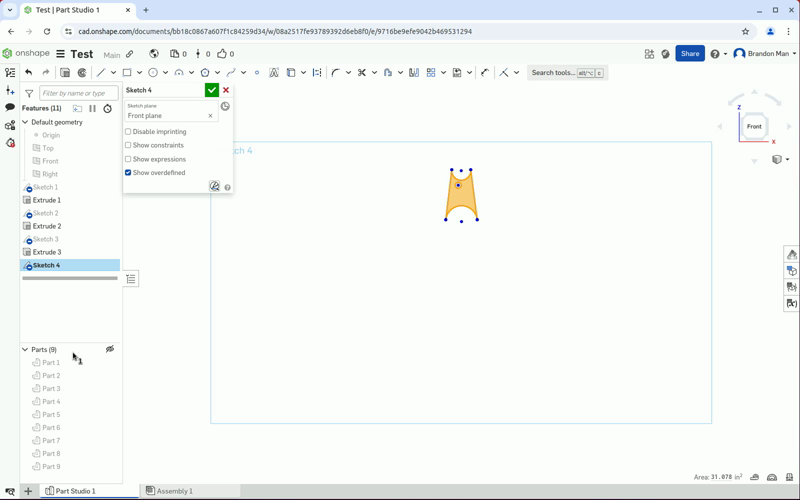
key(shift+y)
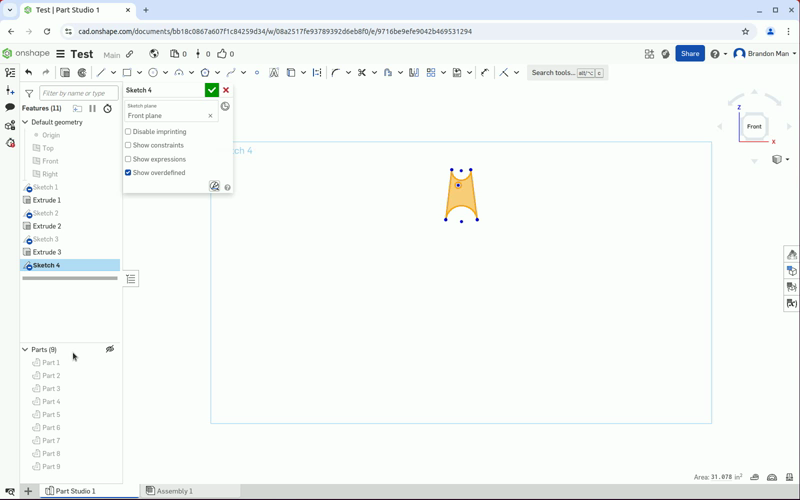
key(shift+e)
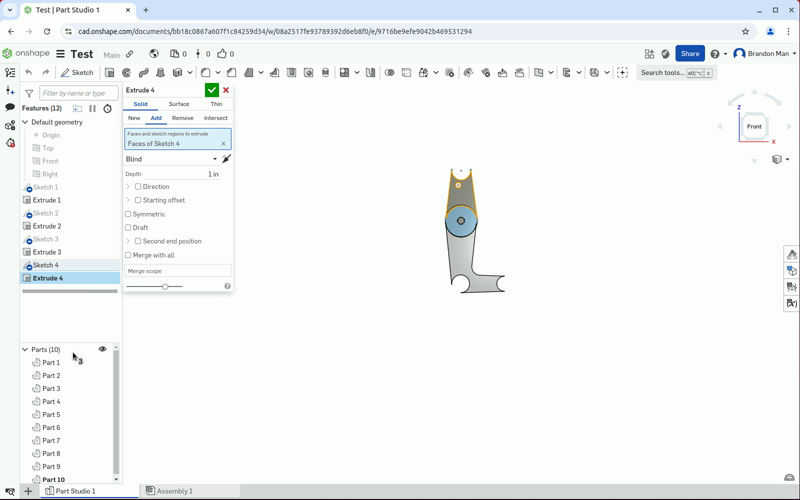
mouse_move(143, 106)
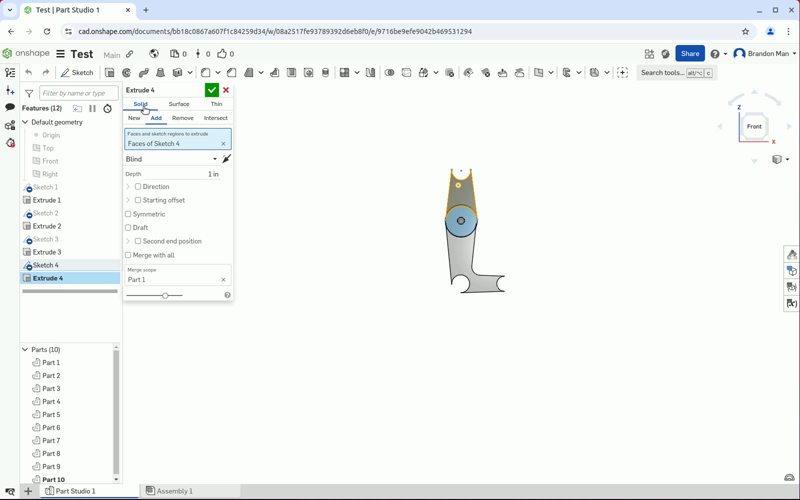
click(143, 106)
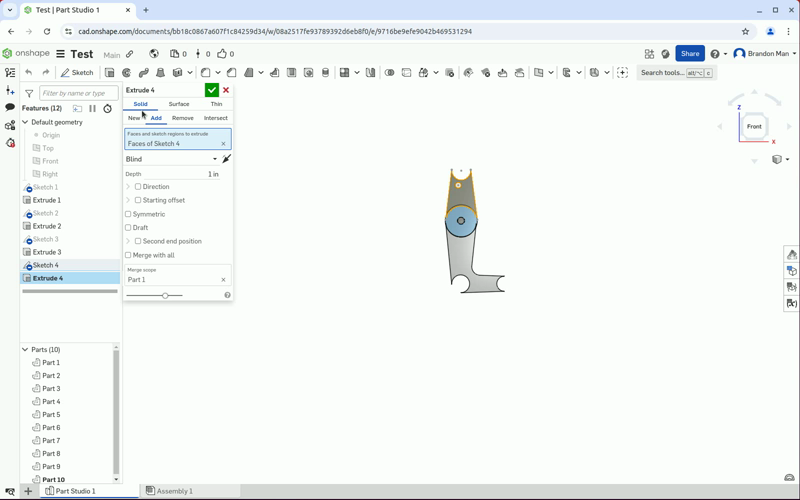
mouse_move(137, 120)
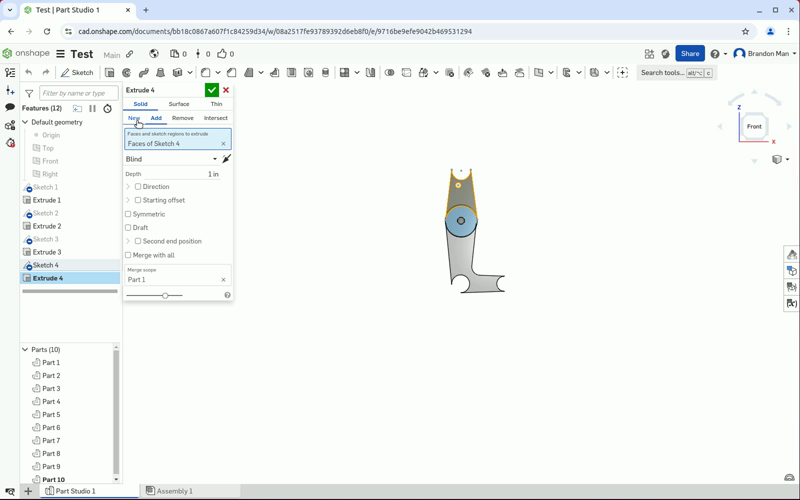
click(137, 120)
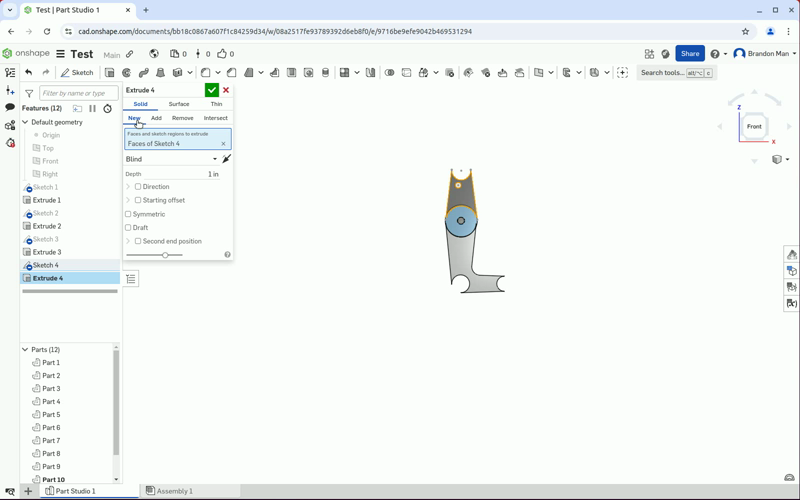
key(tab, 4)
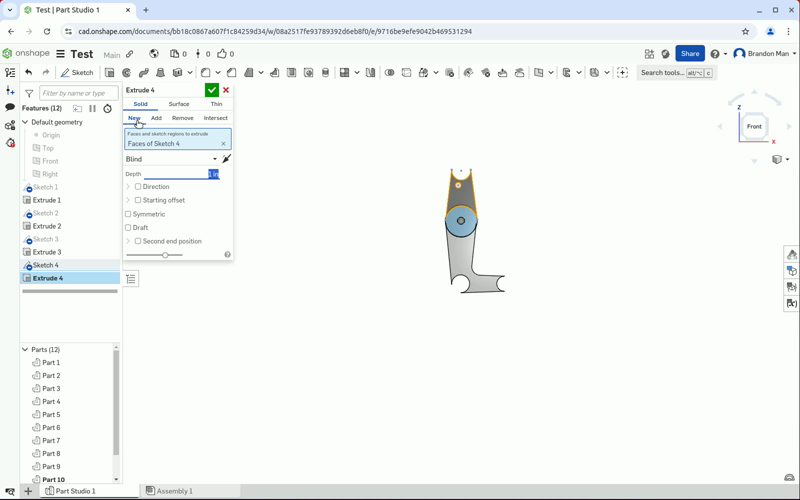
text(6.258)
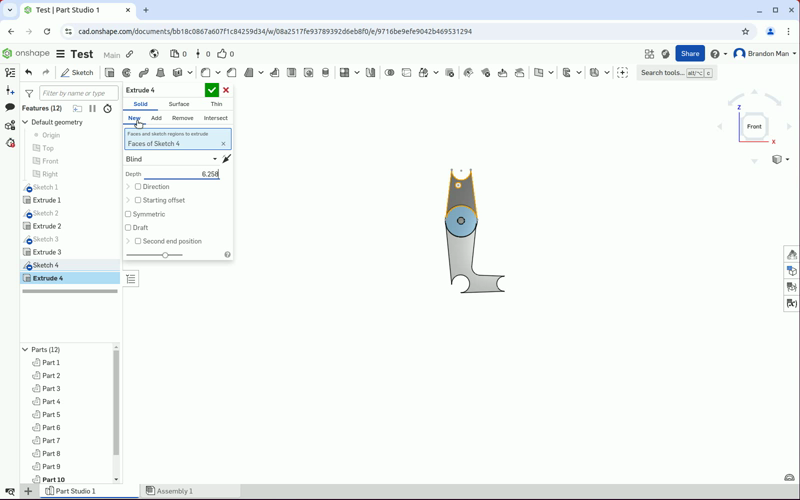
key(enter)
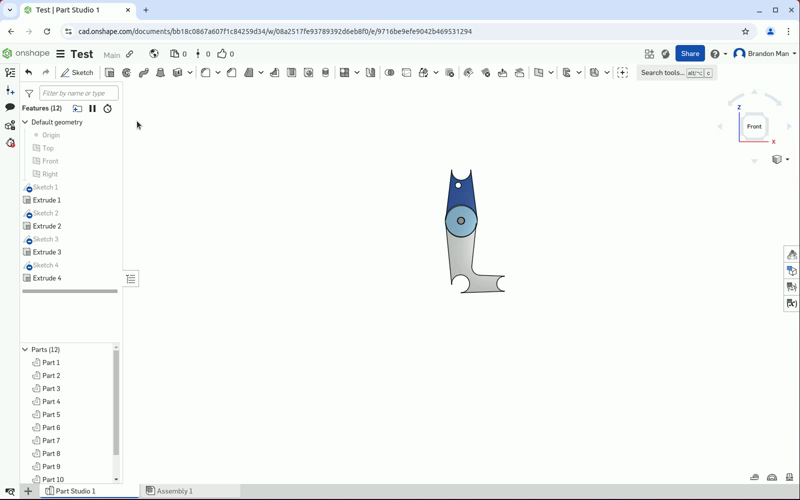
key(shift+h)
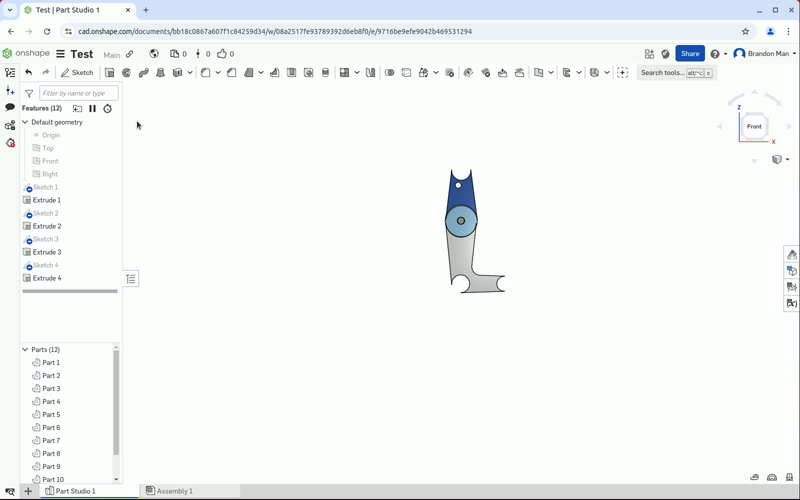
key(shift+h)
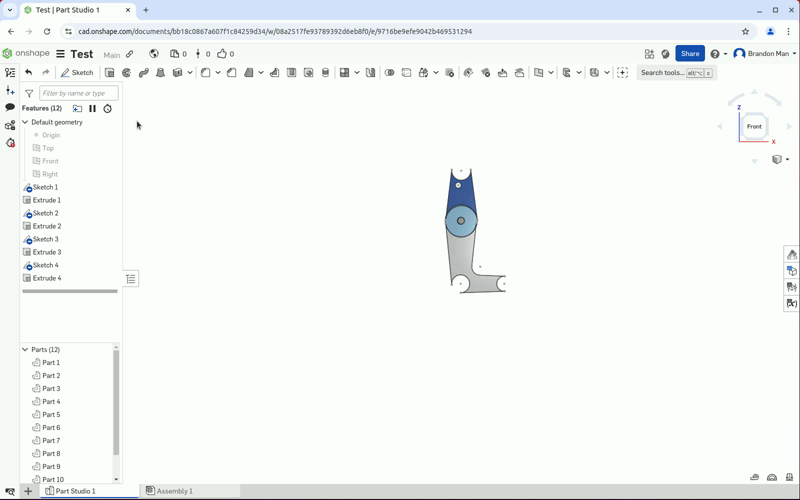
key(shift+7)
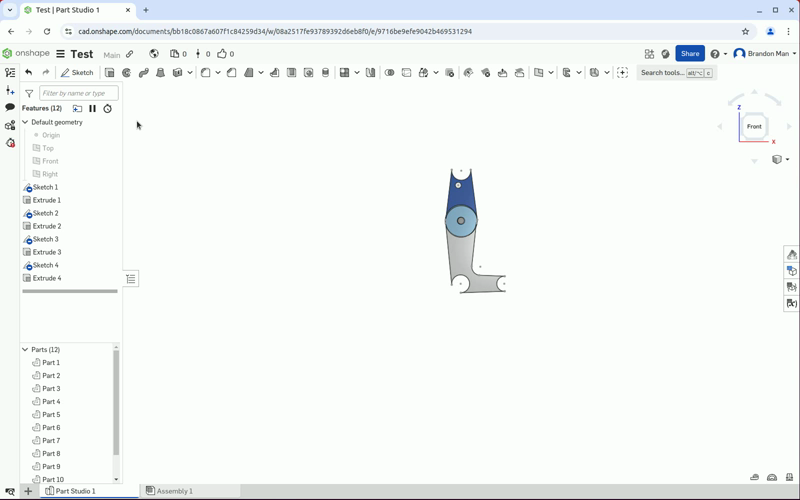
key(left, 2)
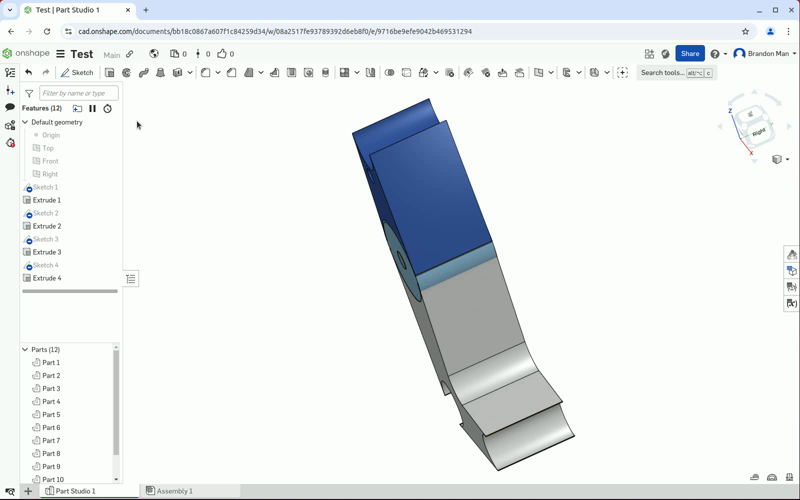
key(down, 2)
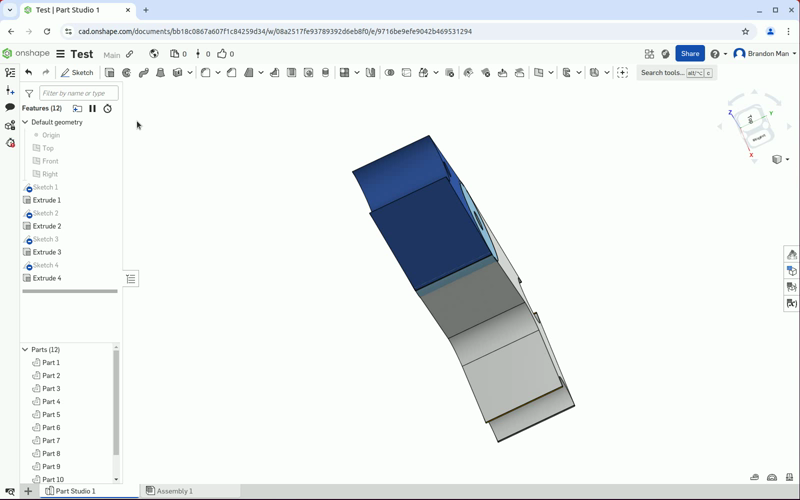
key(up, 2)
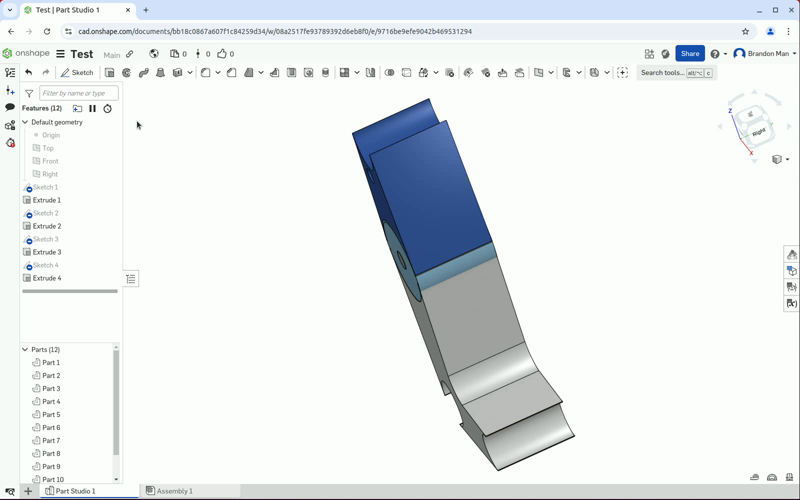
key(right, 2)
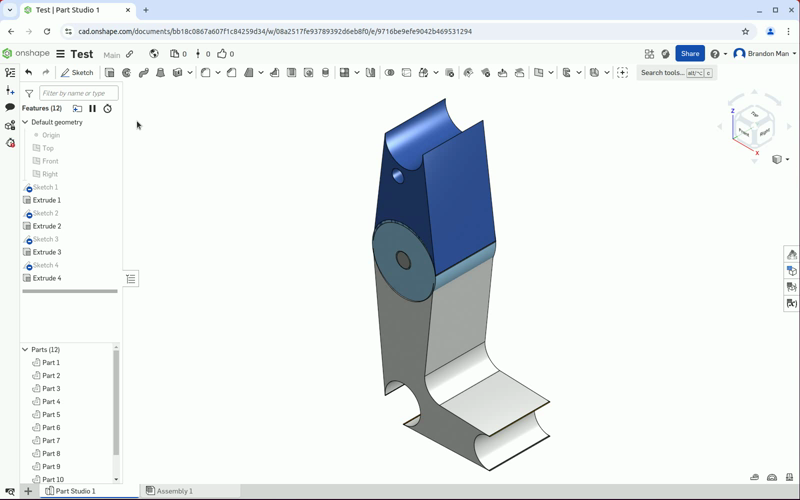
mouse_move(73, 189)
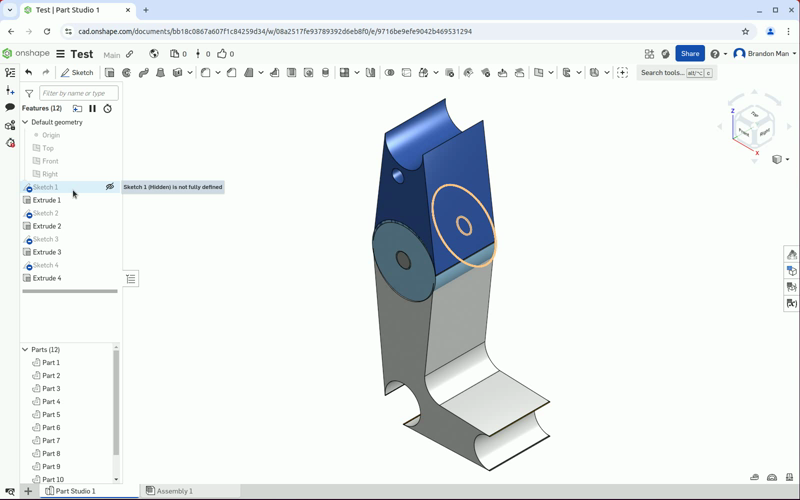
click(73, 189)